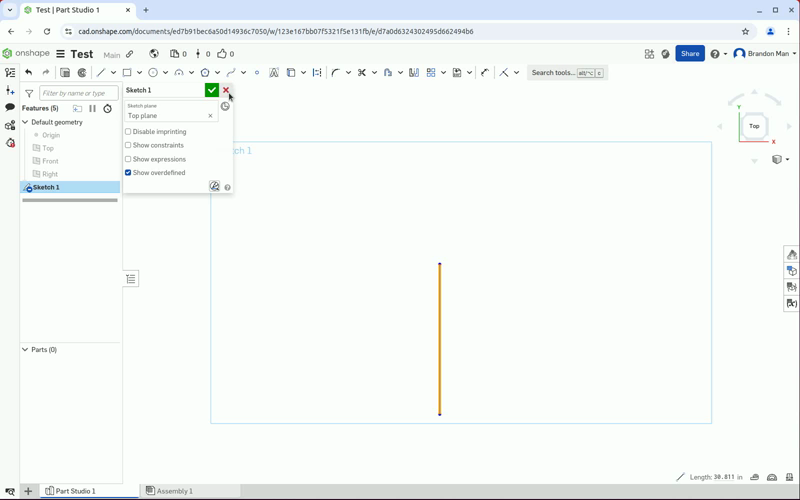
key(shift+h)
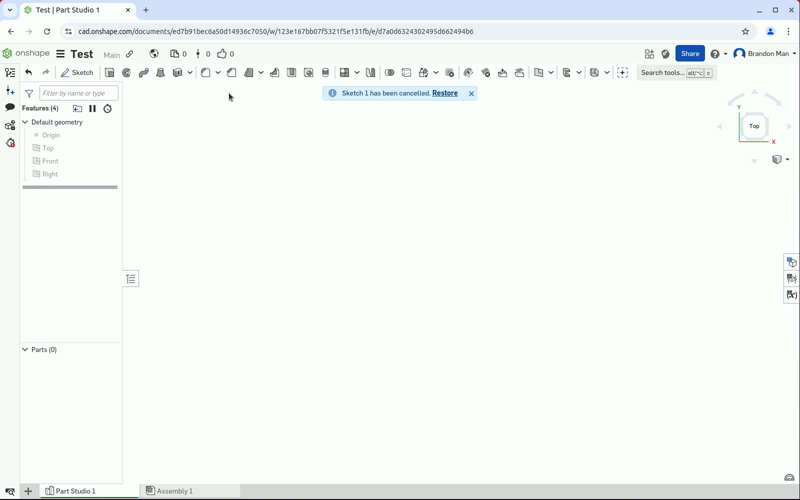
mouse_move(73, 352)
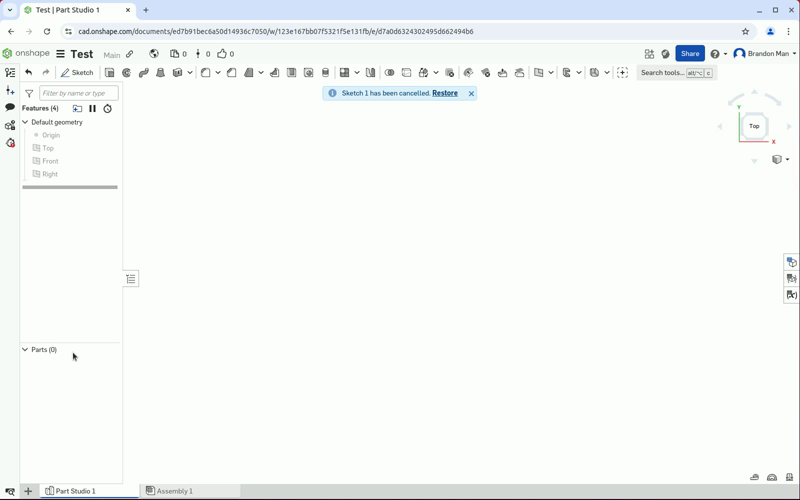
key(y)
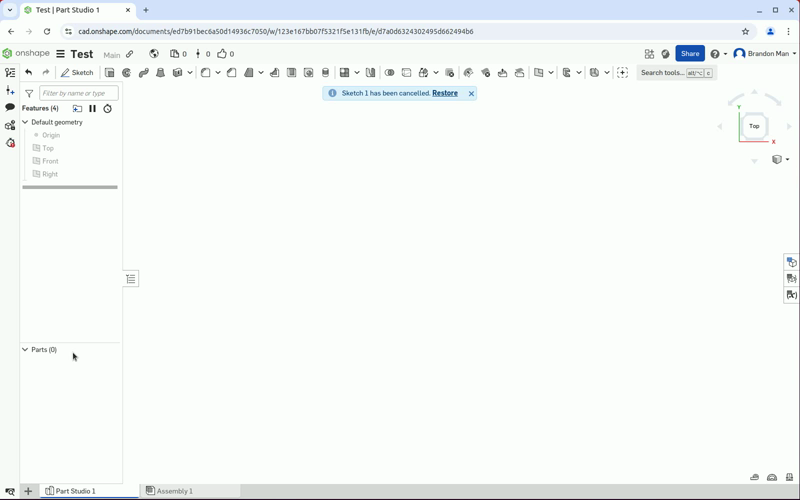
key(shift+p)
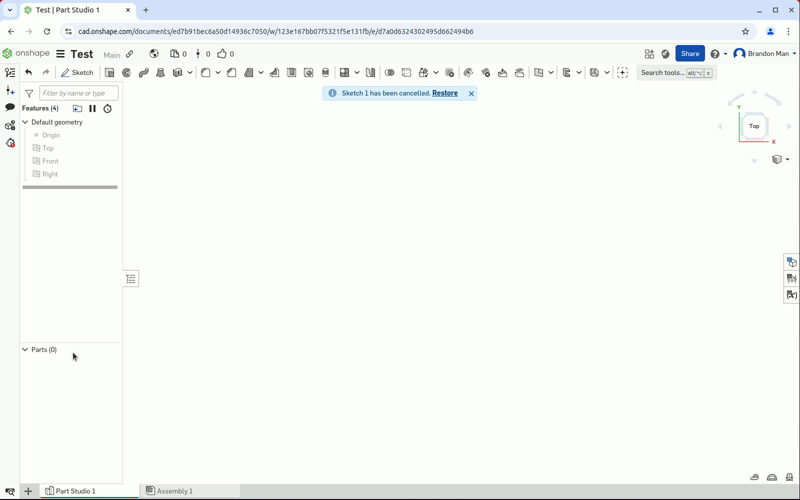
key(space)
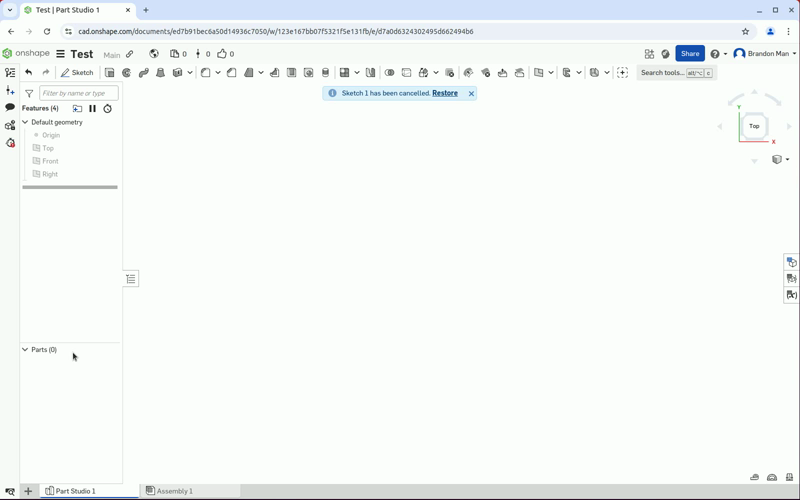
key_down(shift)
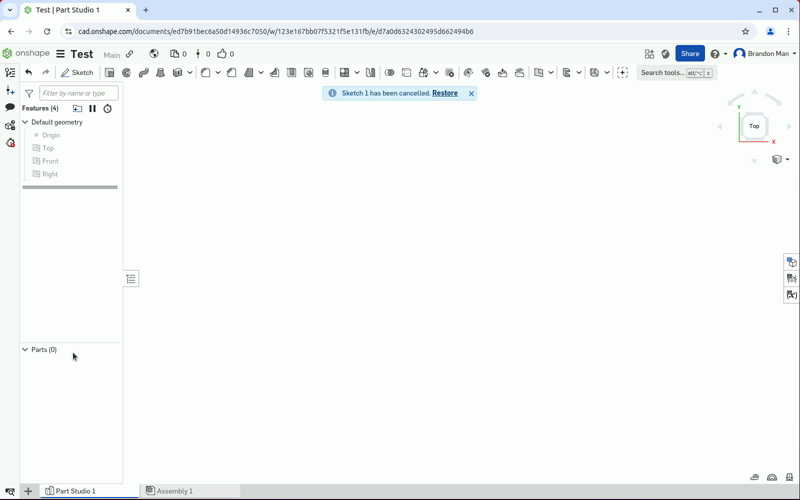
key(up)
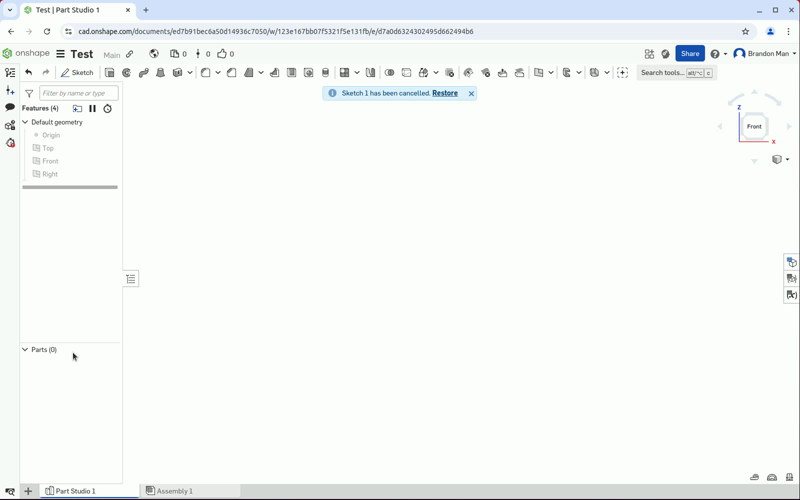
key_up(shift)
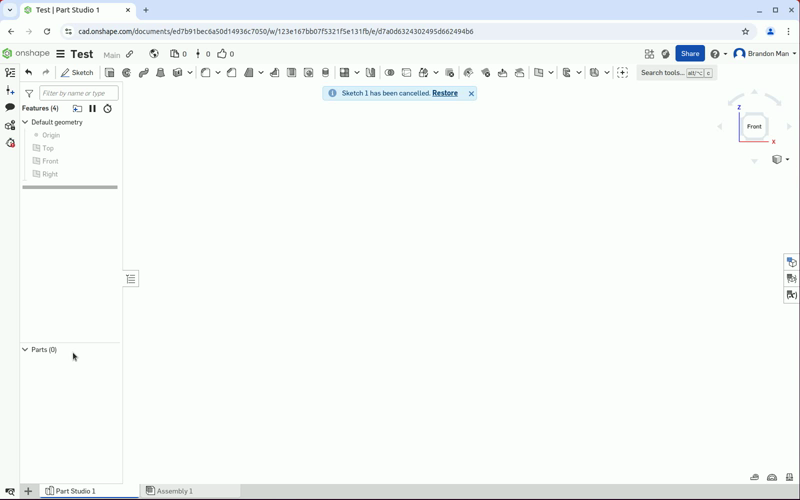
mouse_move(73, 352)
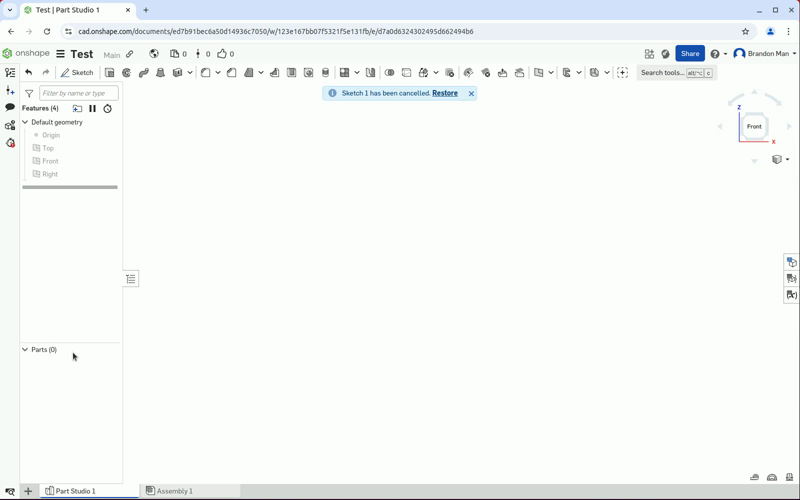
key(shift+y)
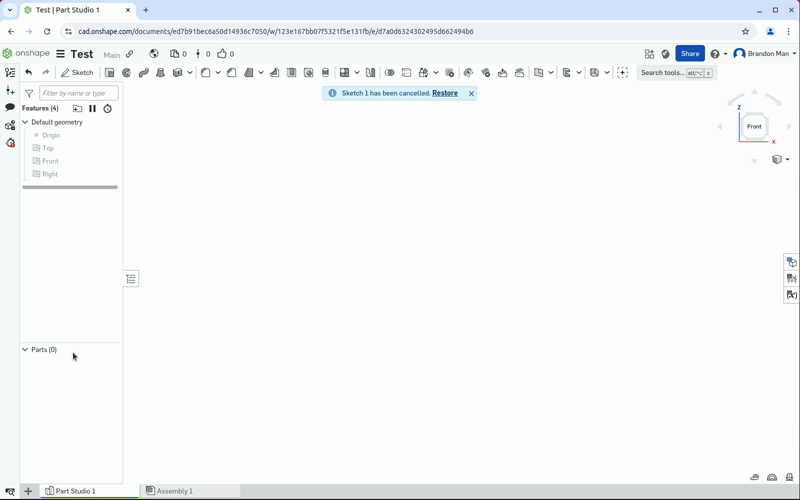
key(shift+s)
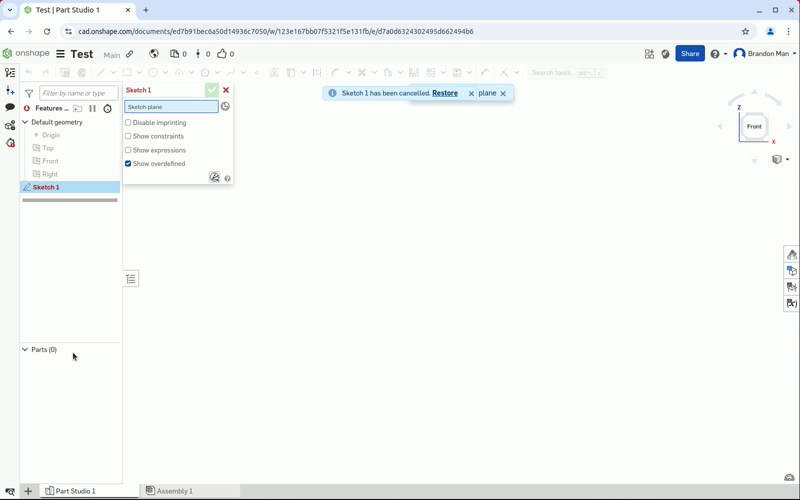
mouse_move(73, 163)
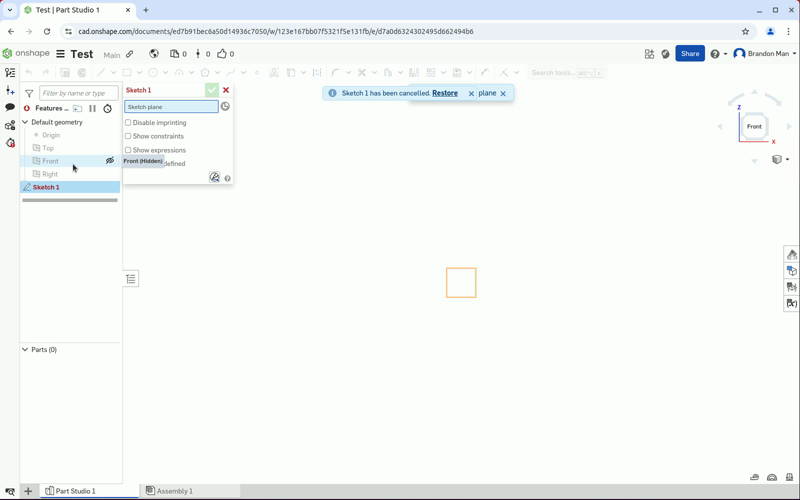
click(73, 163)
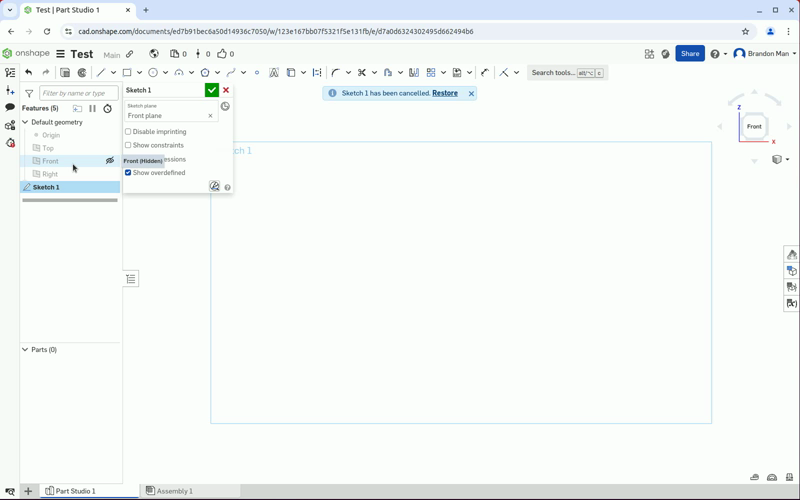
mouse_move(73, 352)
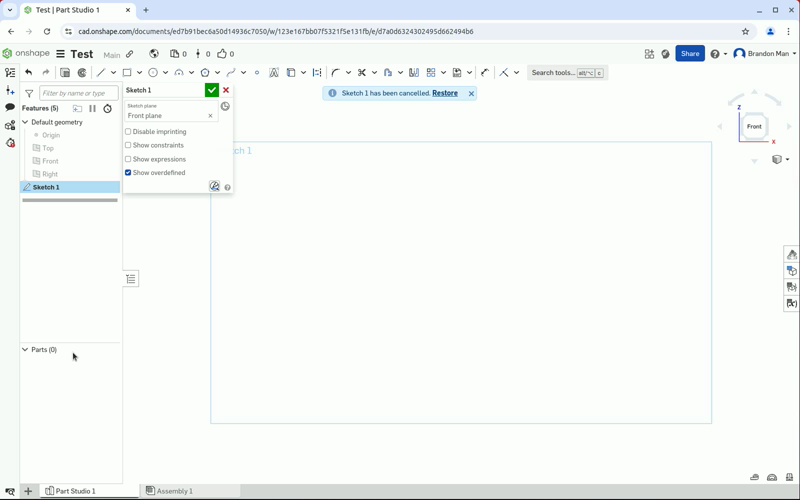
key(y)
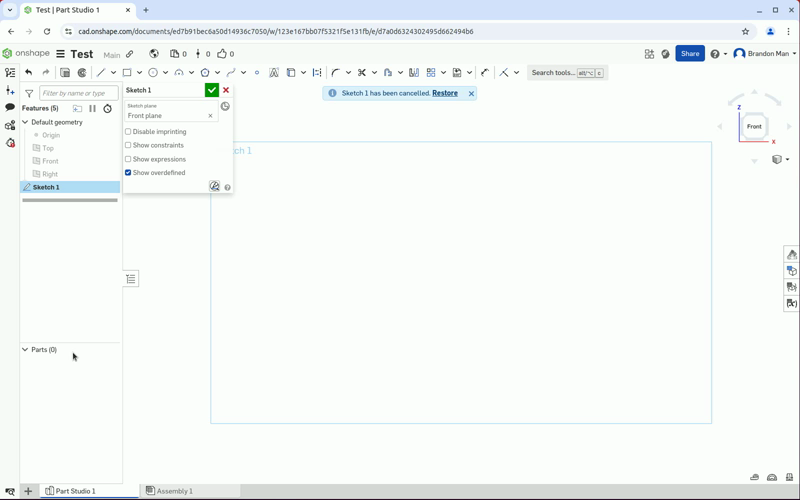
key(l)
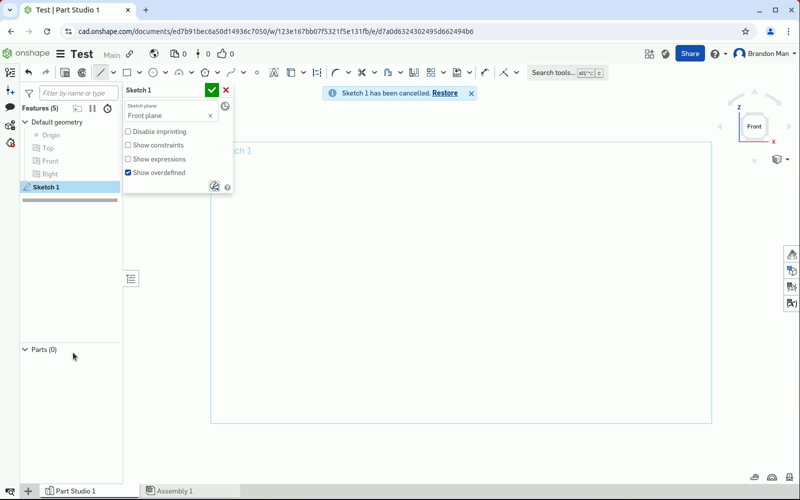
key_down(shift)
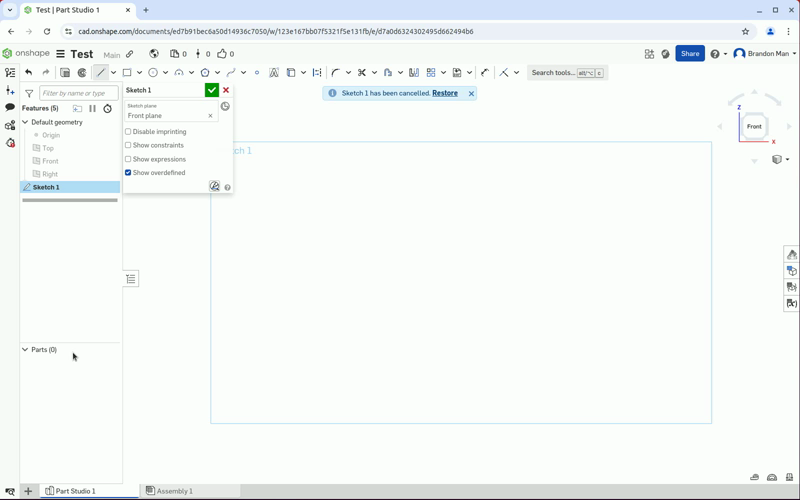
mouse_move(460, 282)
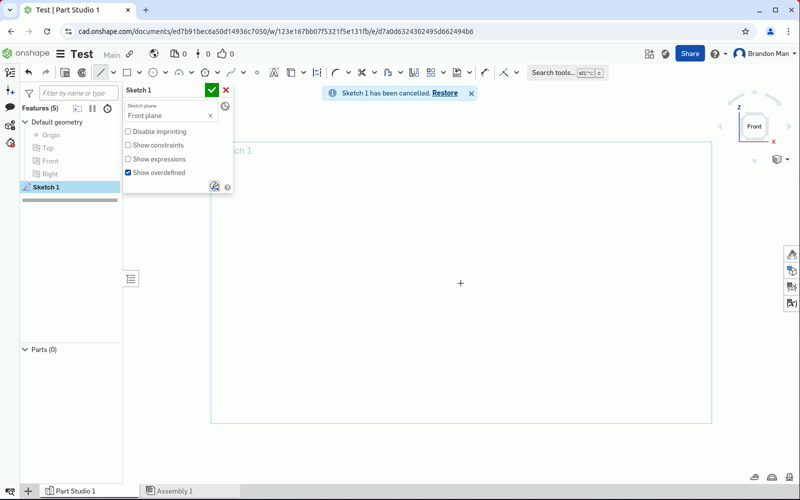
click(460, 282)
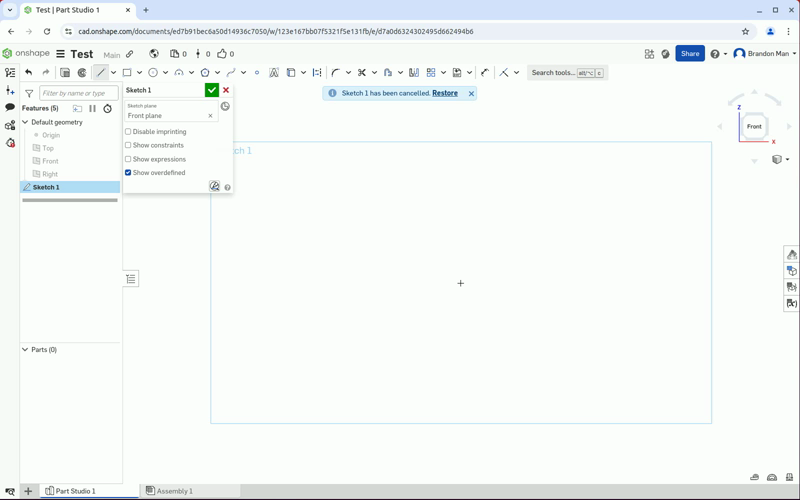
key_up(shift)
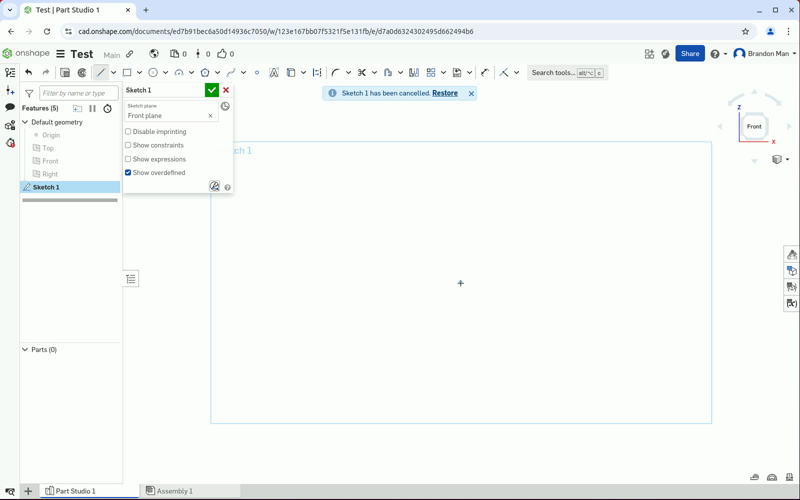
key_down(shift)
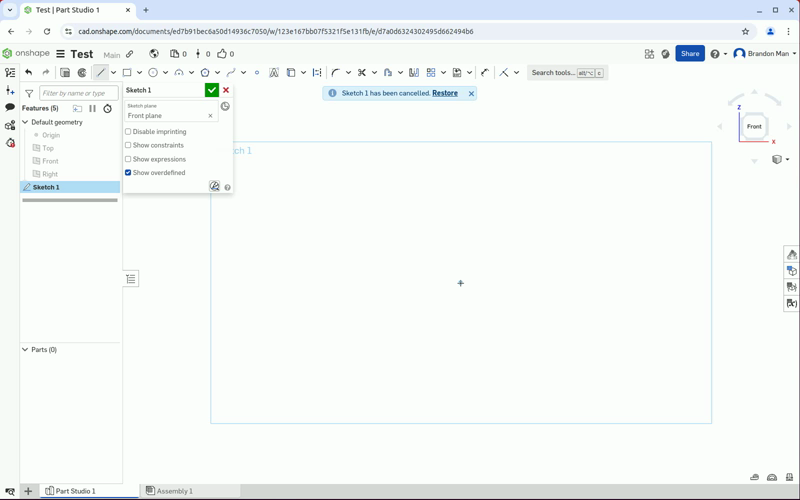
mouse_move(534, 282)
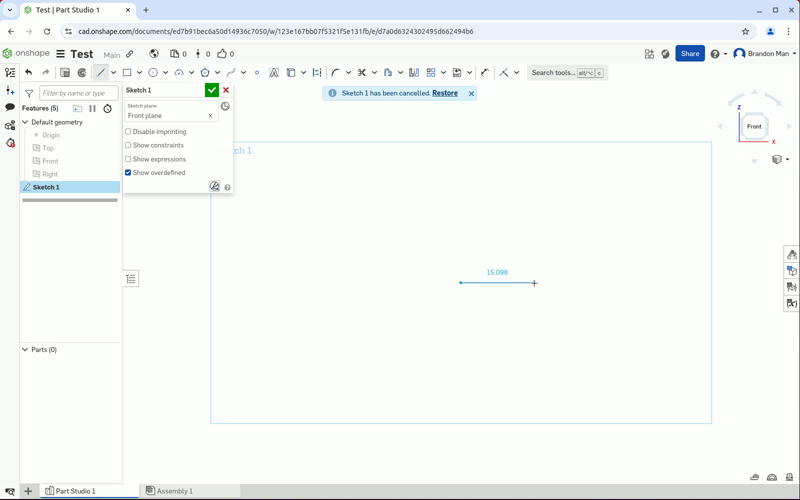
click(534, 282)
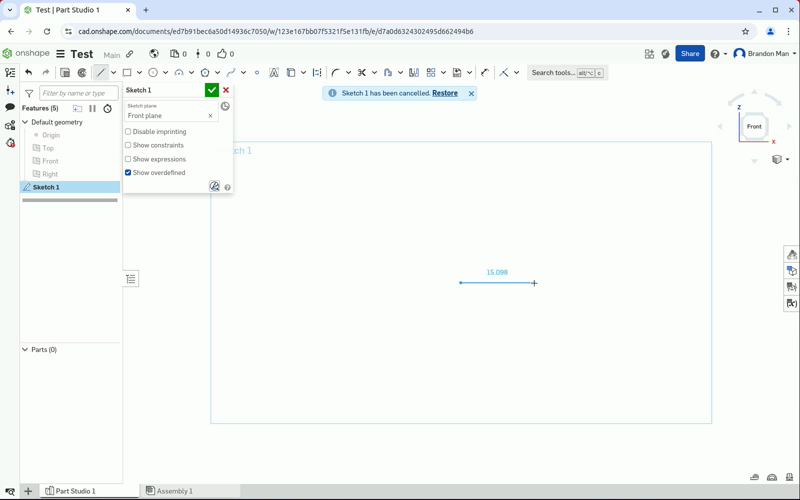
key_up(shift)
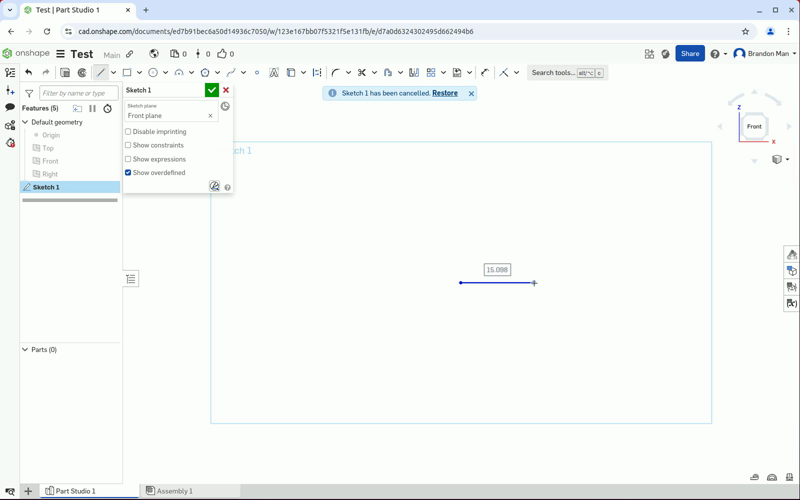
key_down(shift)
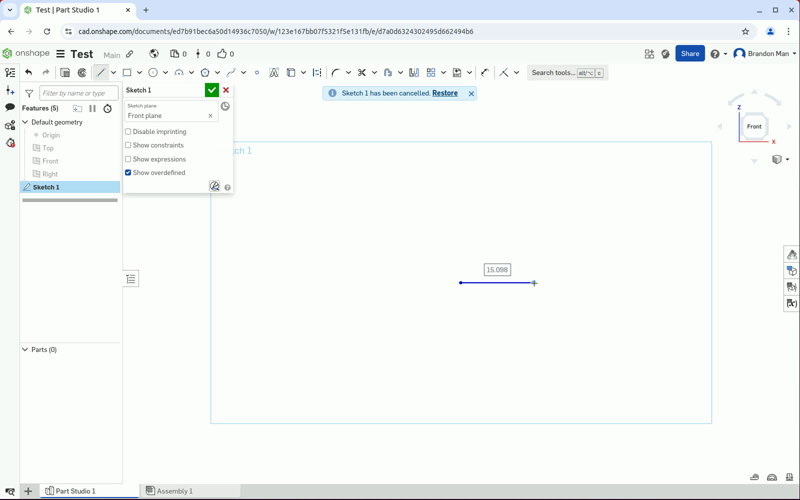
mouse_move(564, 282)
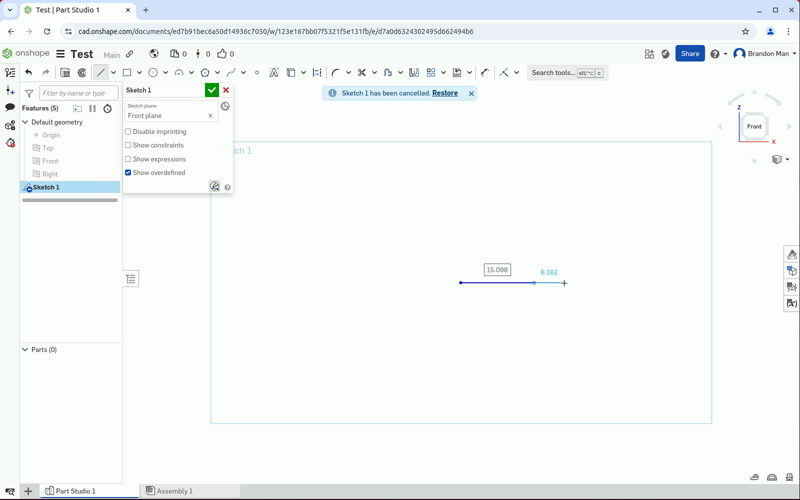
mouse_move(568, 282)
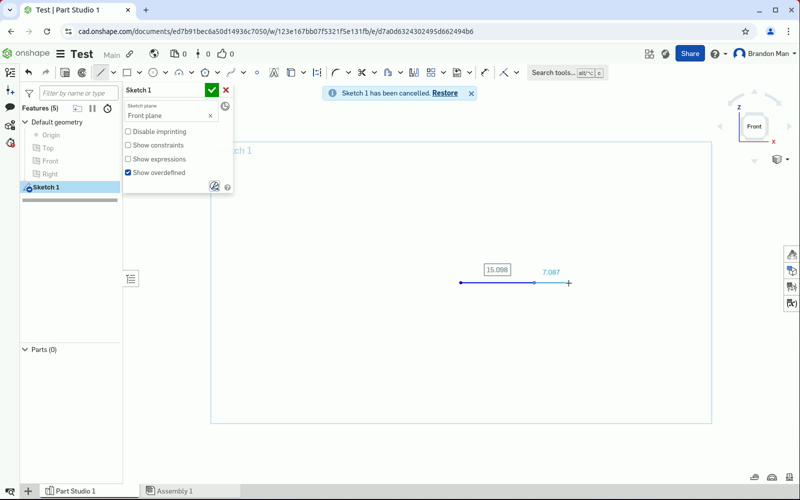
click(568, 282)
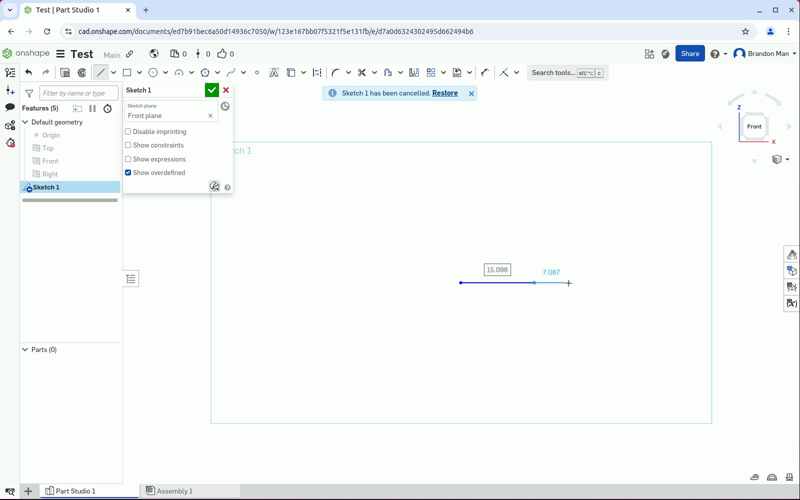
key_up(shift)
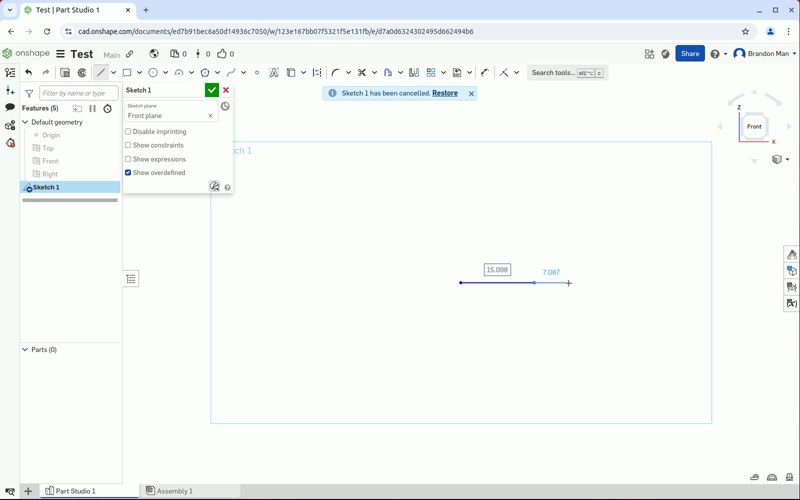
key_down(shift)
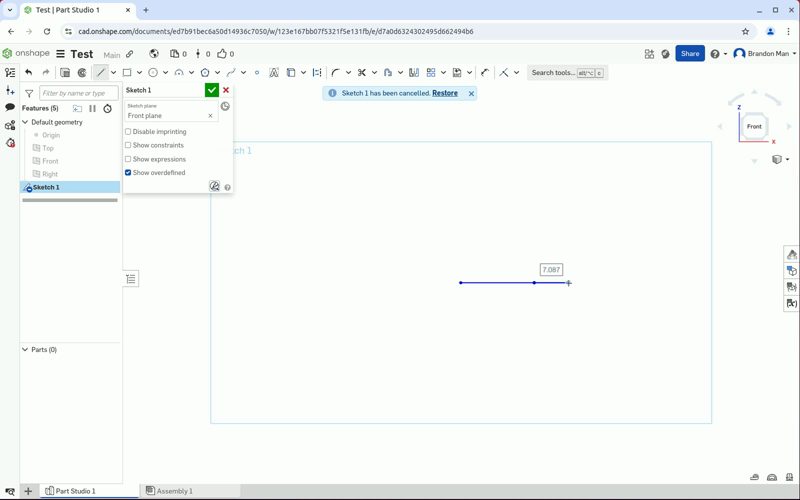
mouse_move(589, 282)
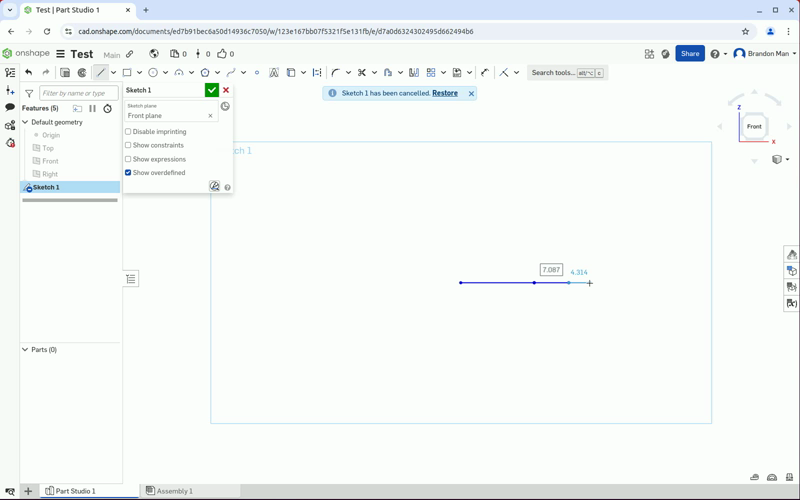
mouse_move(573, 278)
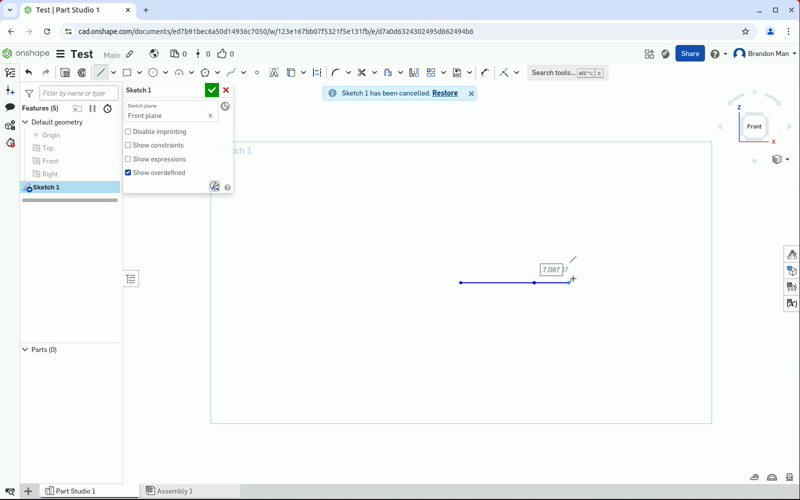
scroll(6)
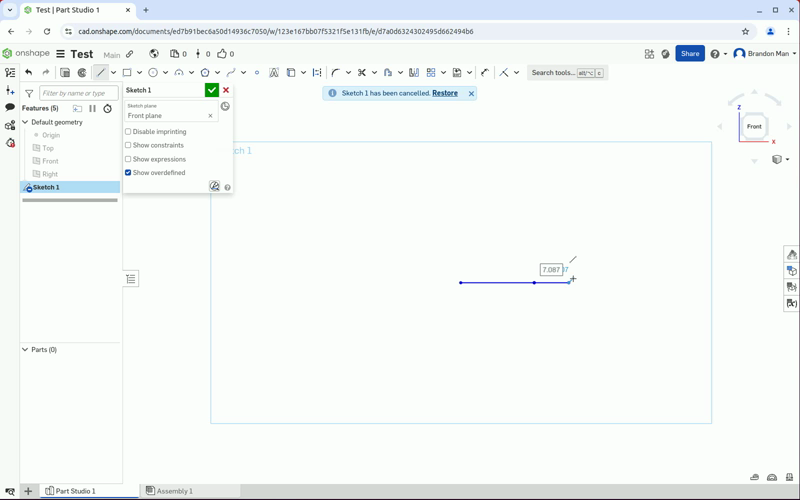
scroll(6)
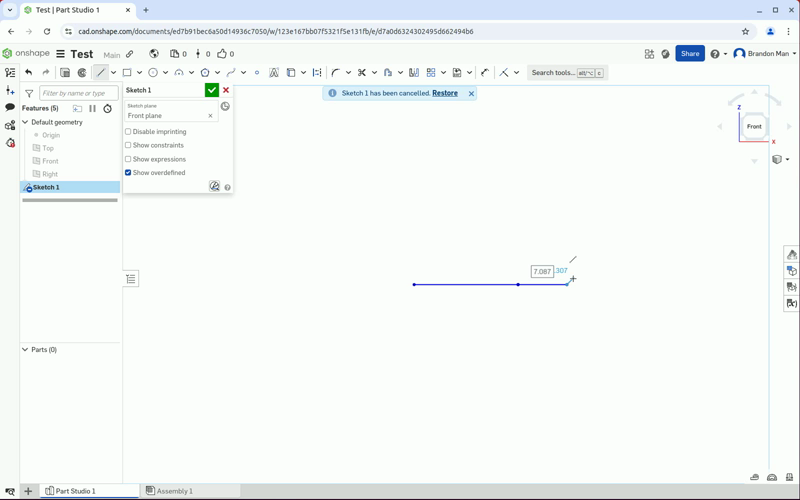
scroll(6)
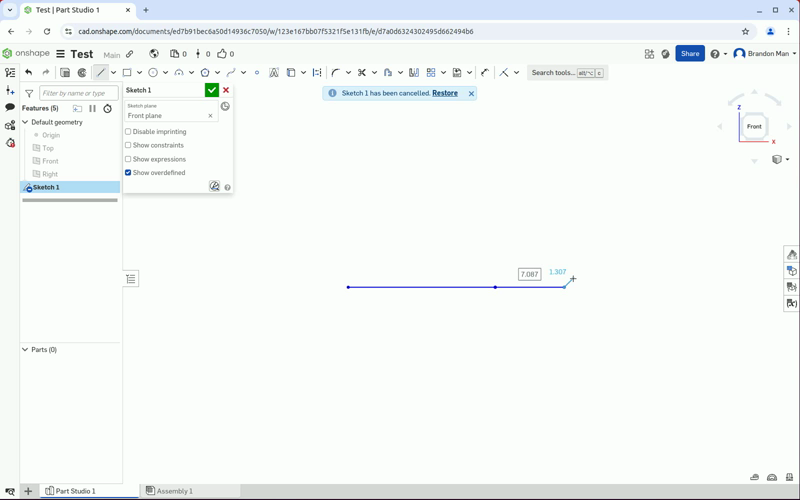
scroll(6)
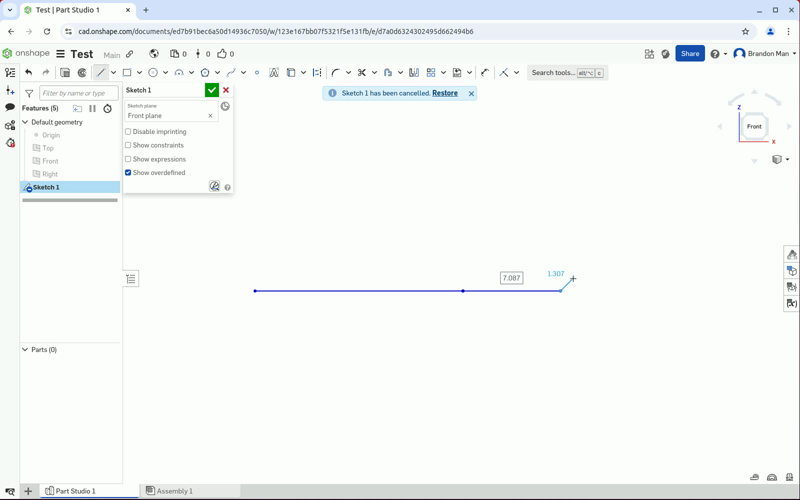
scroll(6)
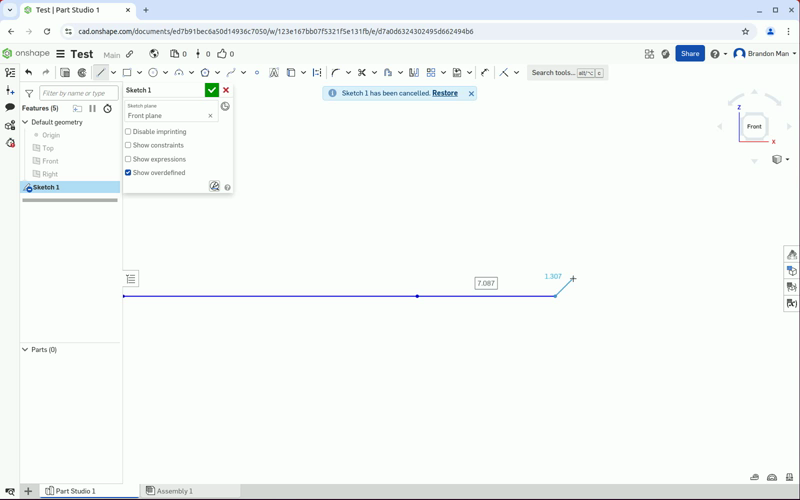
scroll(6)
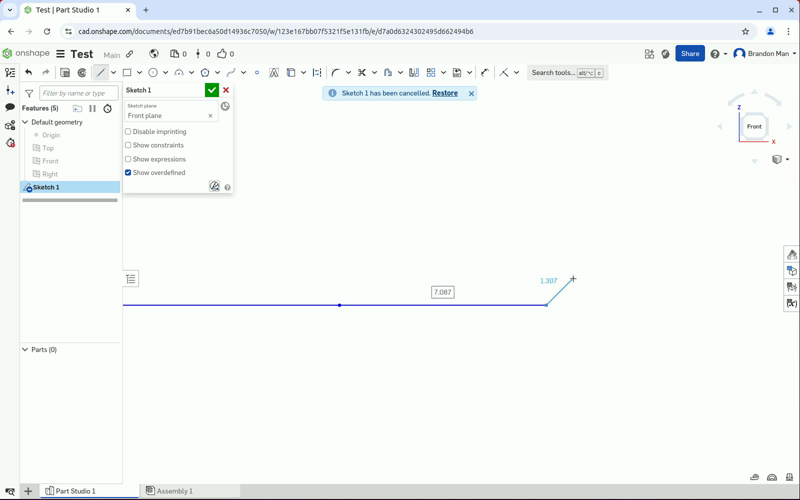
scroll(6)
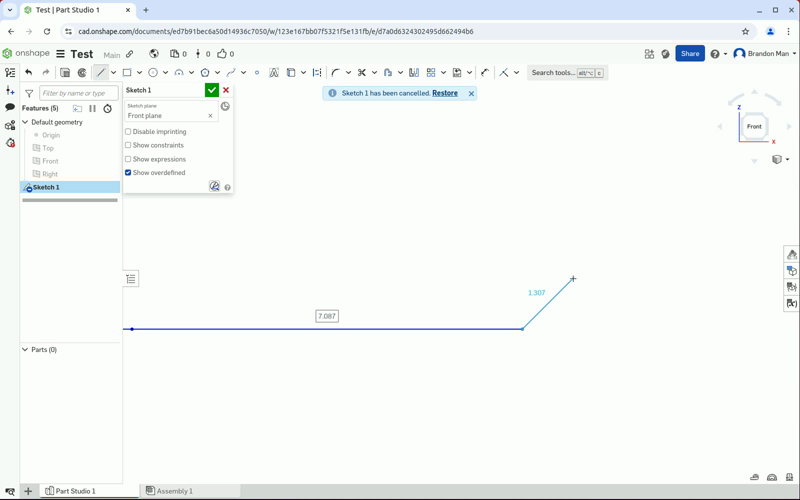
click(573, 278)
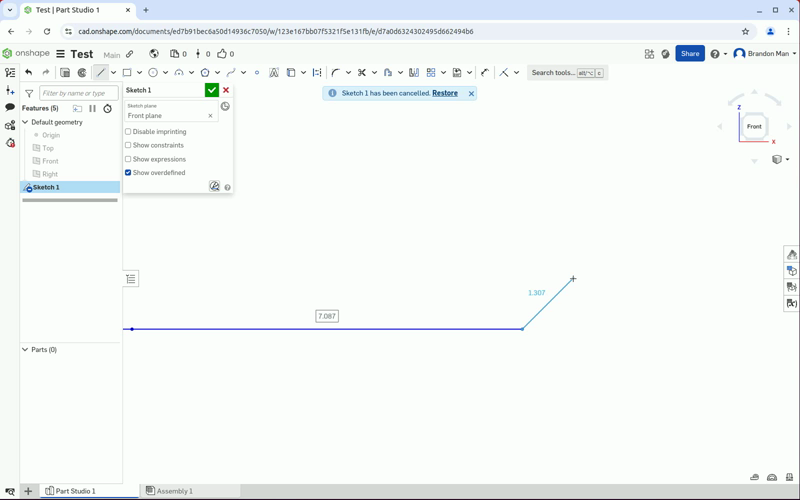
scroll(-6)
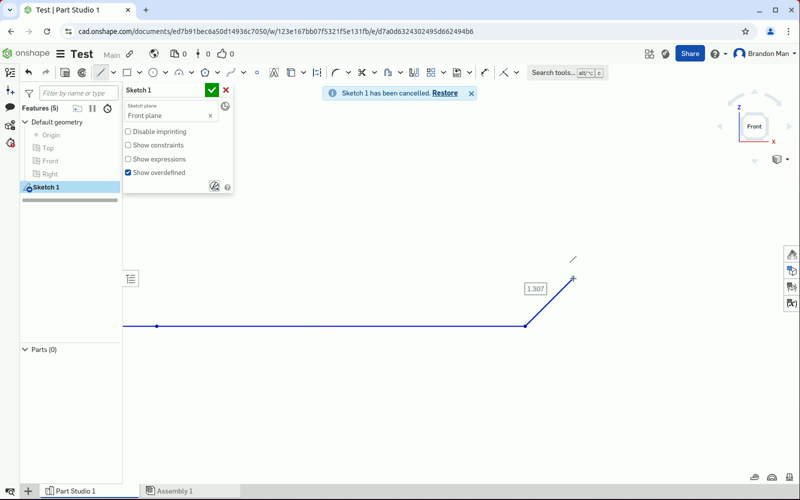
scroll(-6)
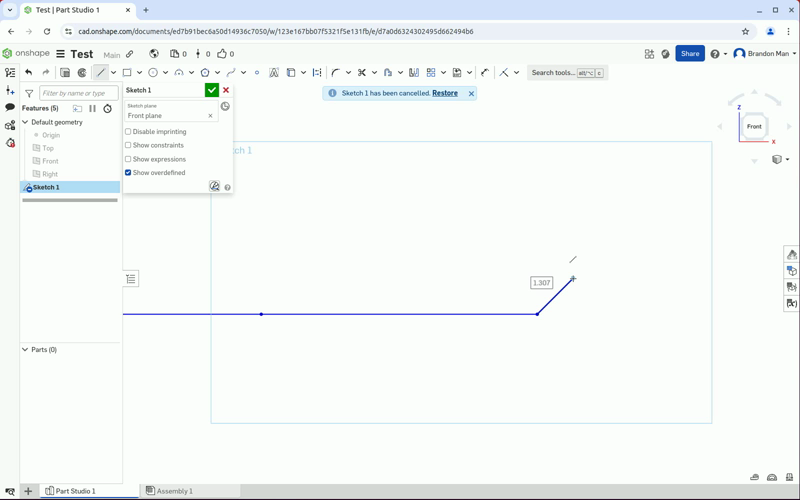
scroll(-6)
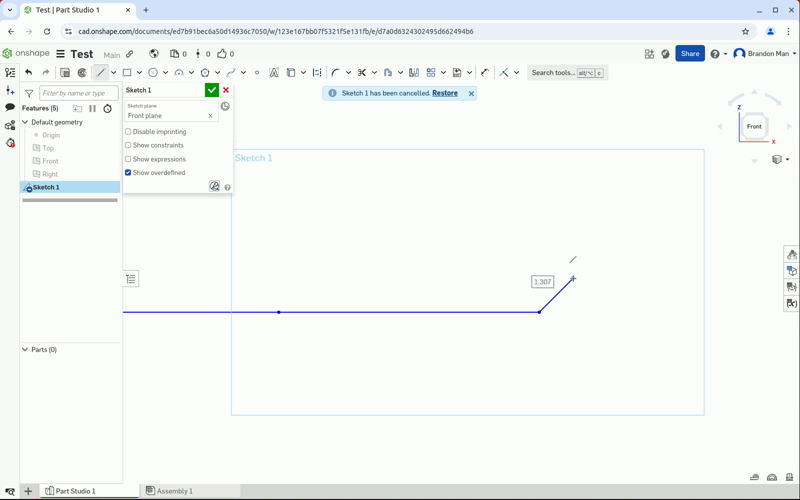
scroll(-6)
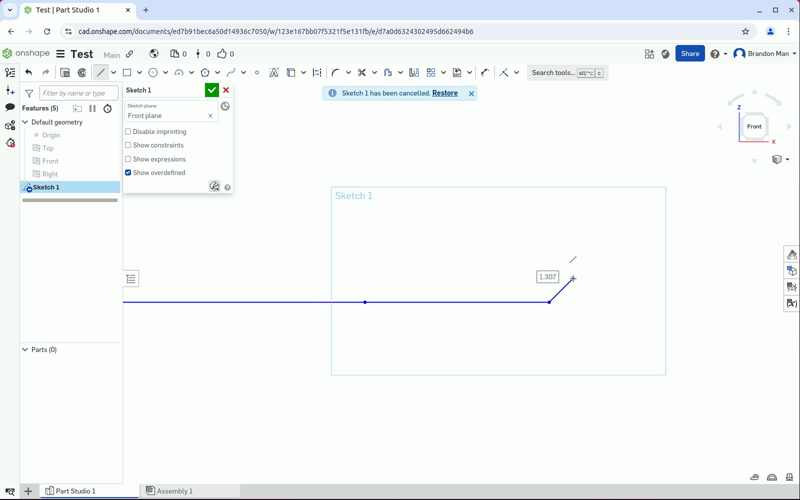
scroll(-6)
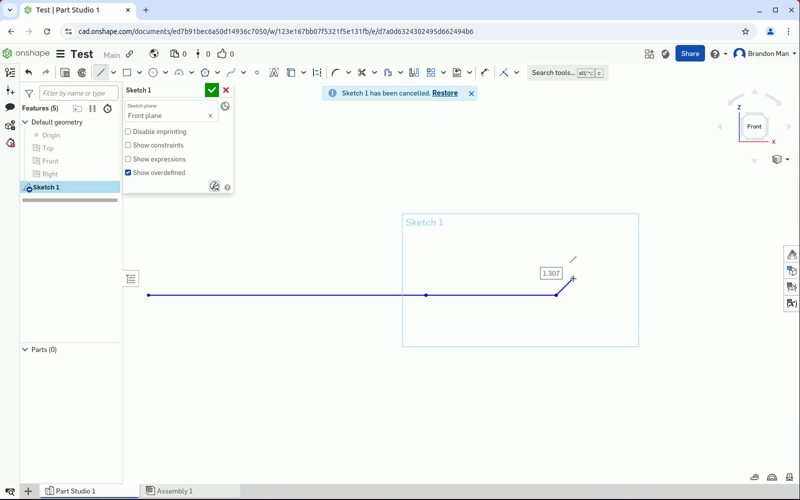
scroll(-6)
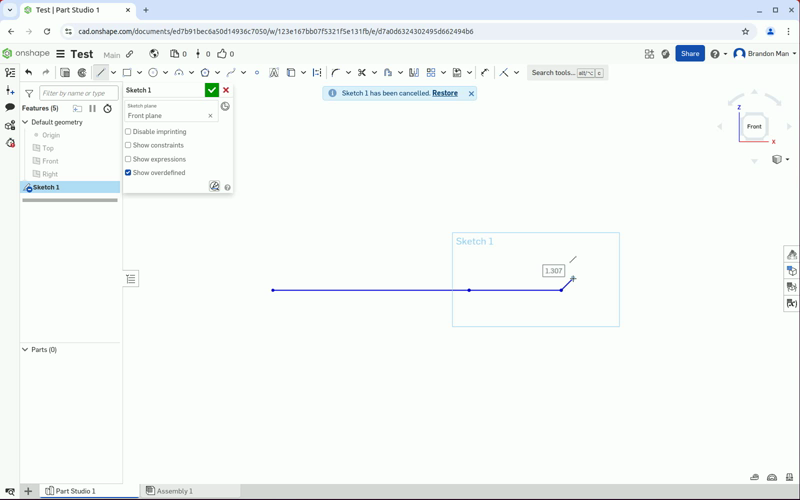
scroll(-6)
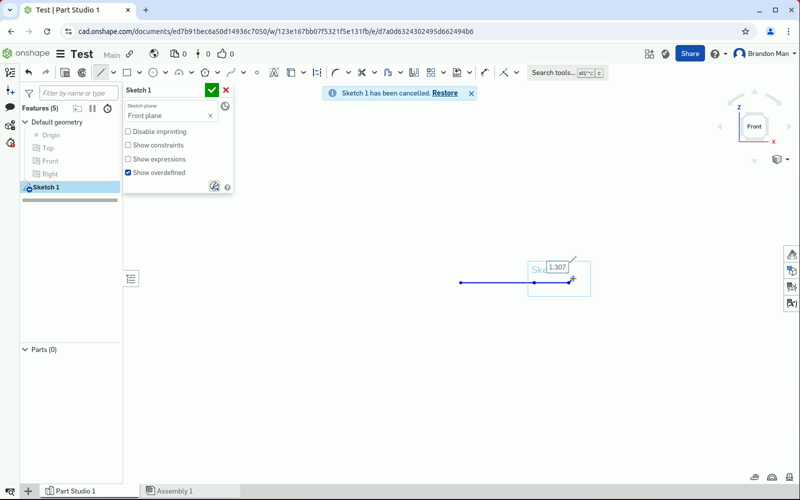
key_up(shift)
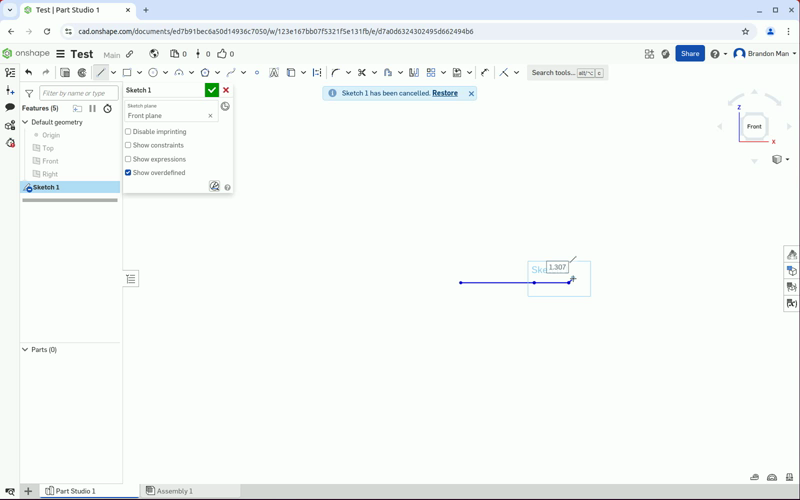
key_down(shift)
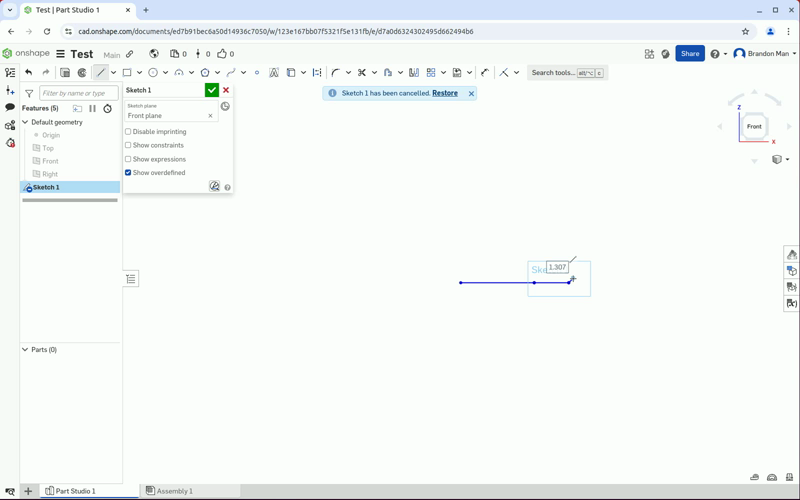
mouse_move(460, 278)
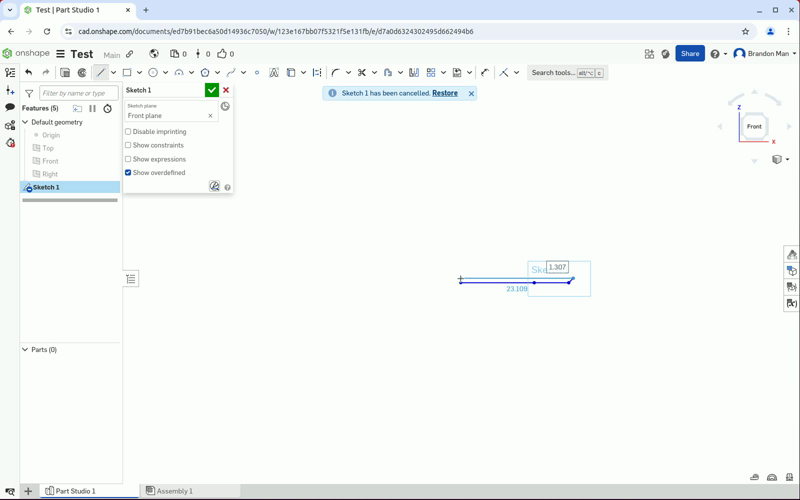
click(460, 278)
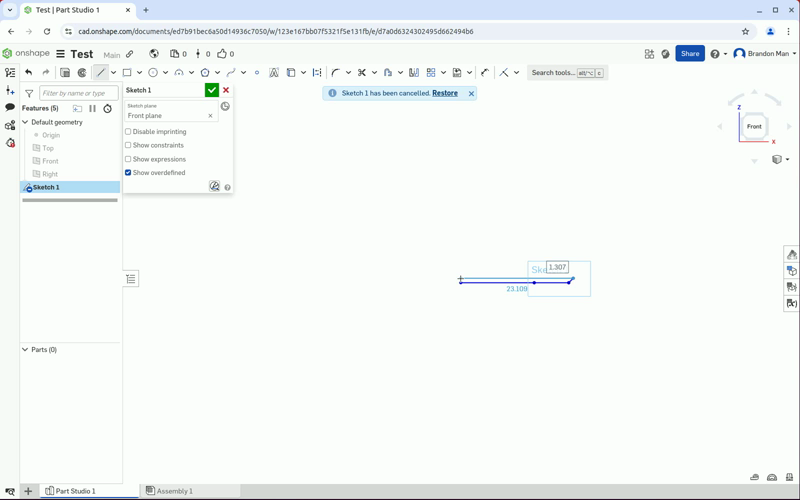
key_up(shift)
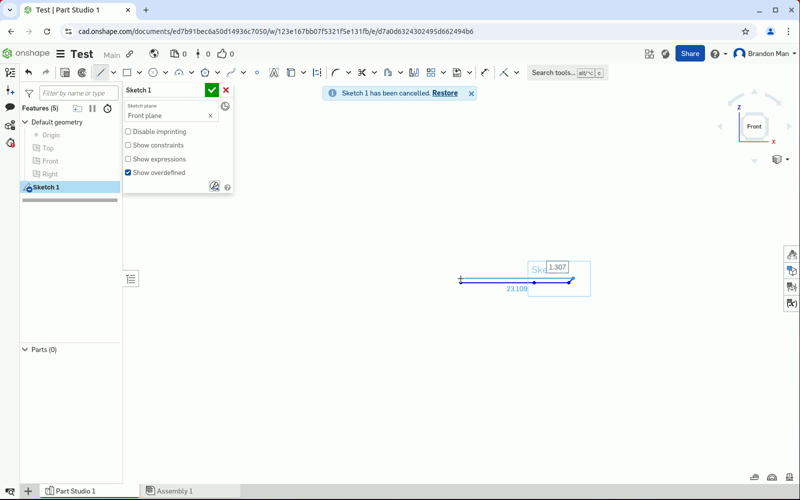
mouse_move(490, 278)
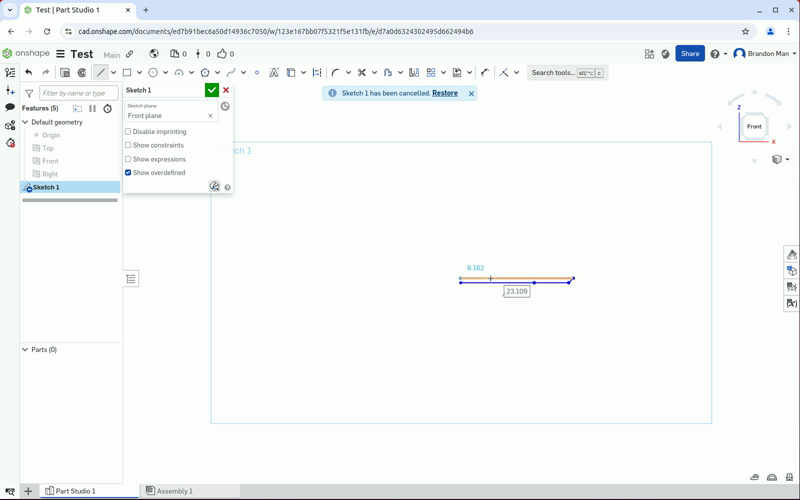
key_down(shift)
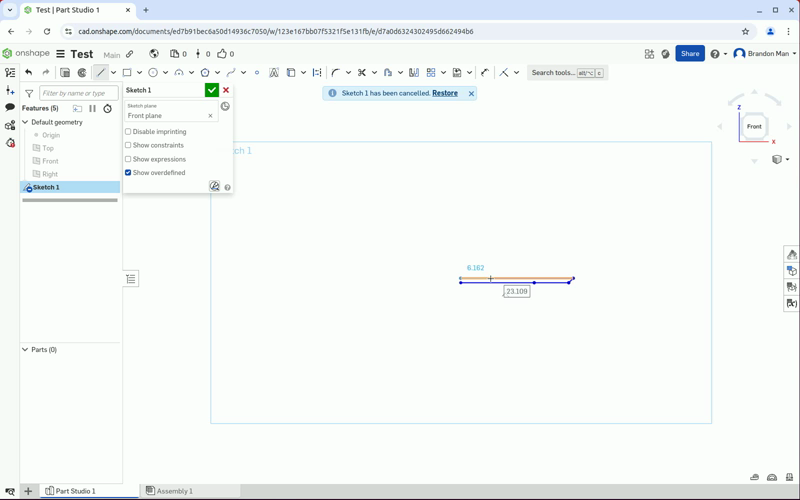
mouse_move(460, 282)
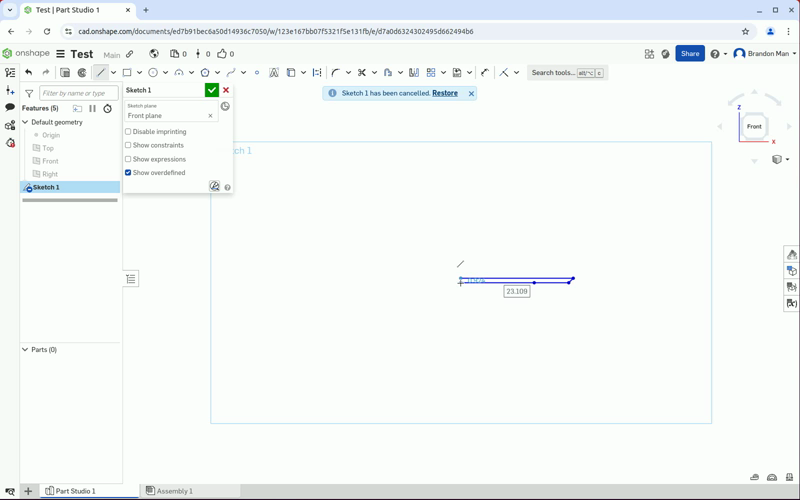
scroll(6)
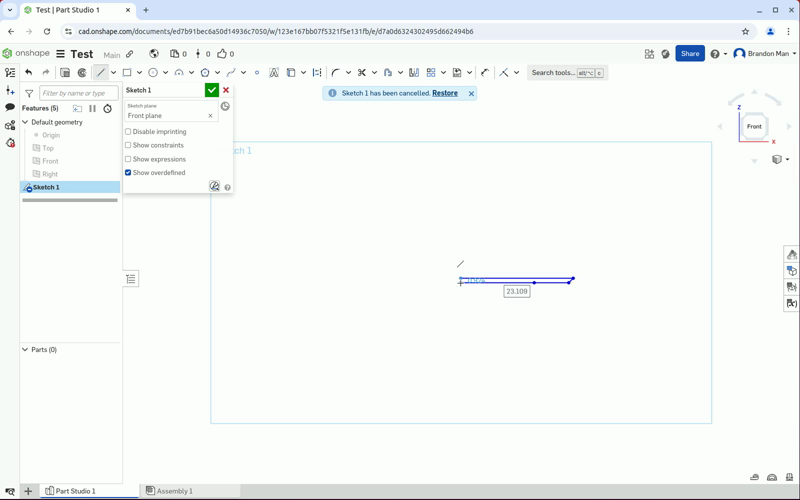
scroll(6)
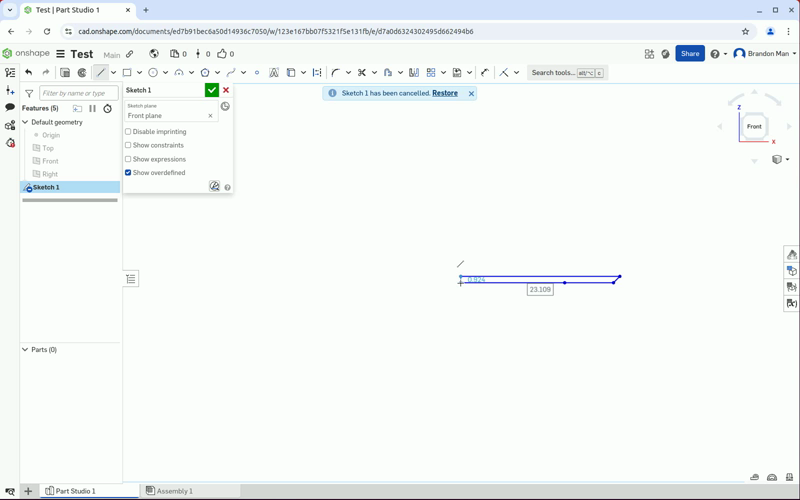
scroll(6)
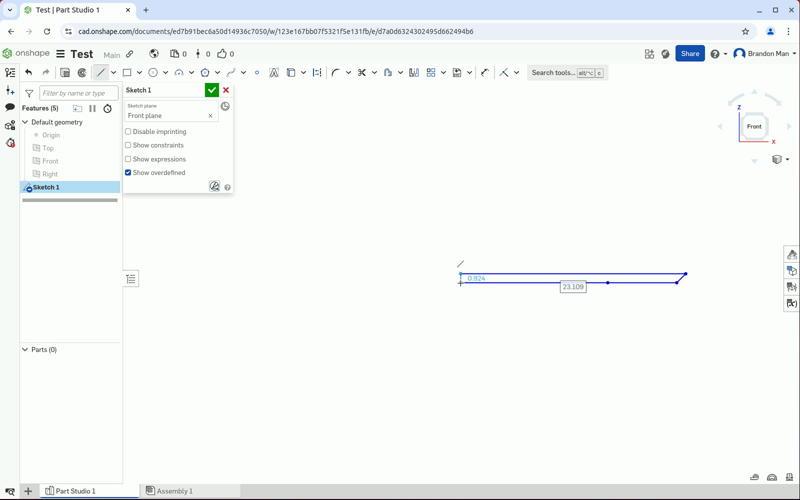
scroll(6)
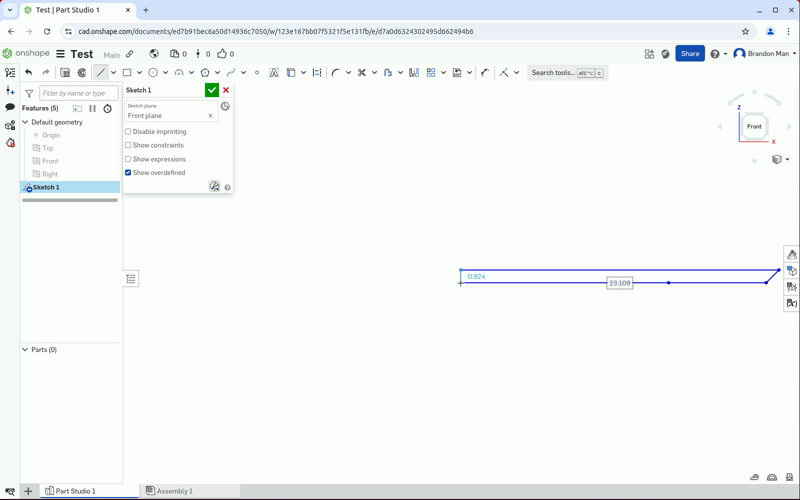
scroll(6)
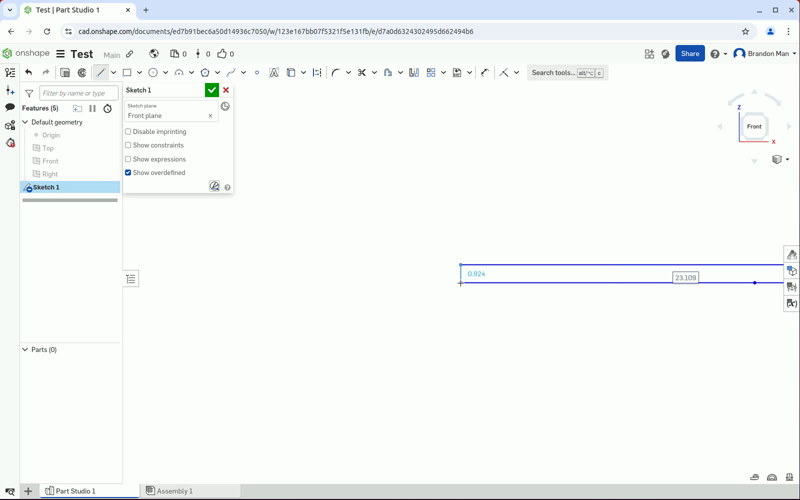
scroll(6)
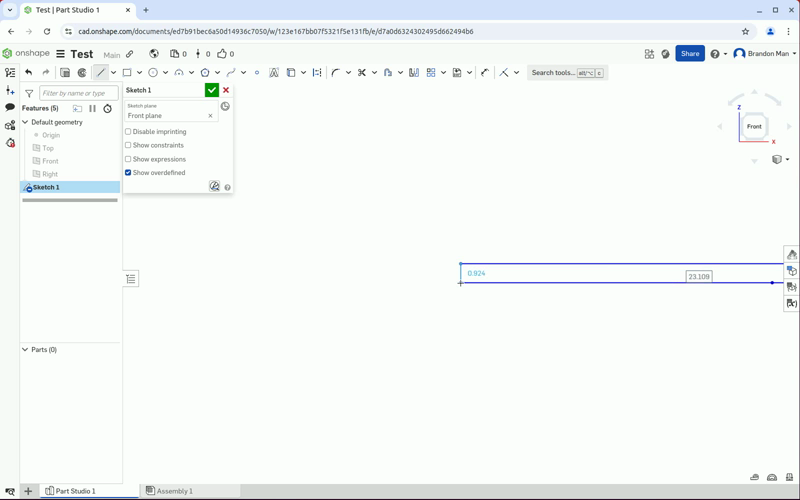
scroll(6)
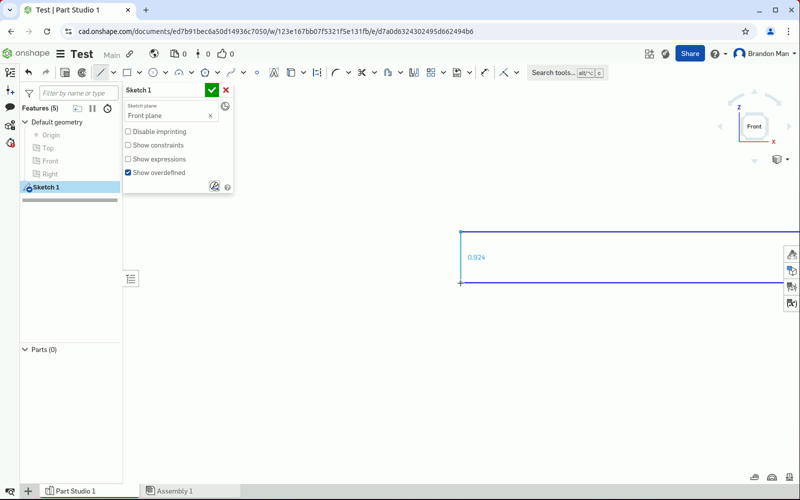
key_up(shift)
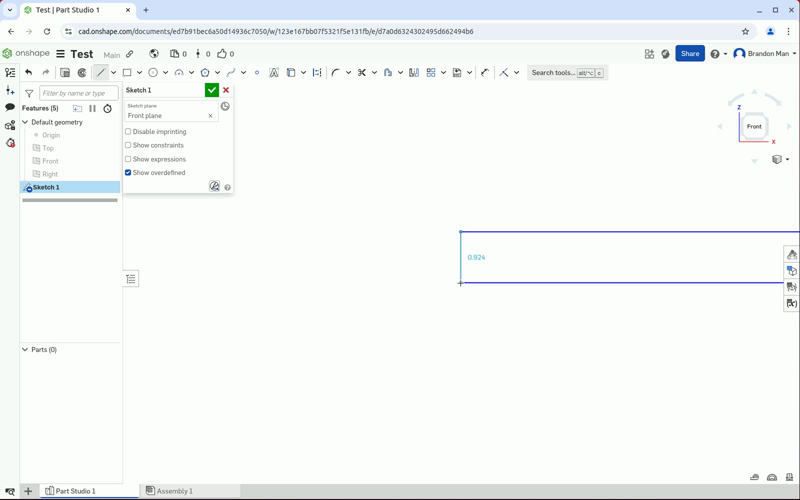
click(460, 282)
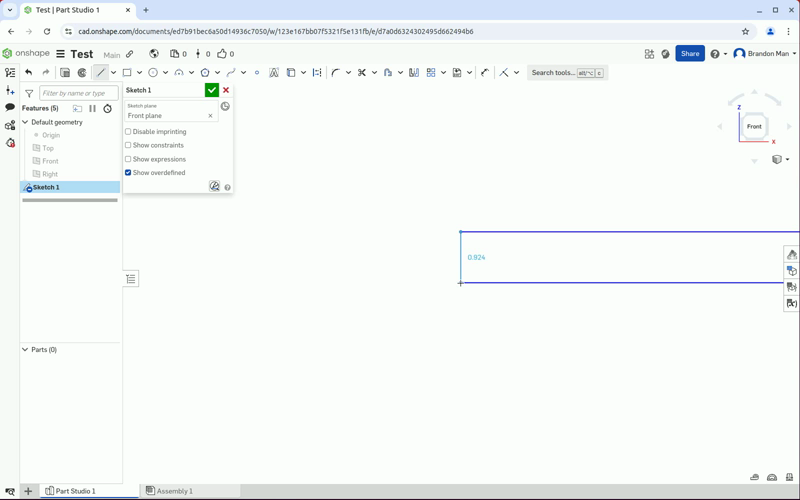
scroll(-6)
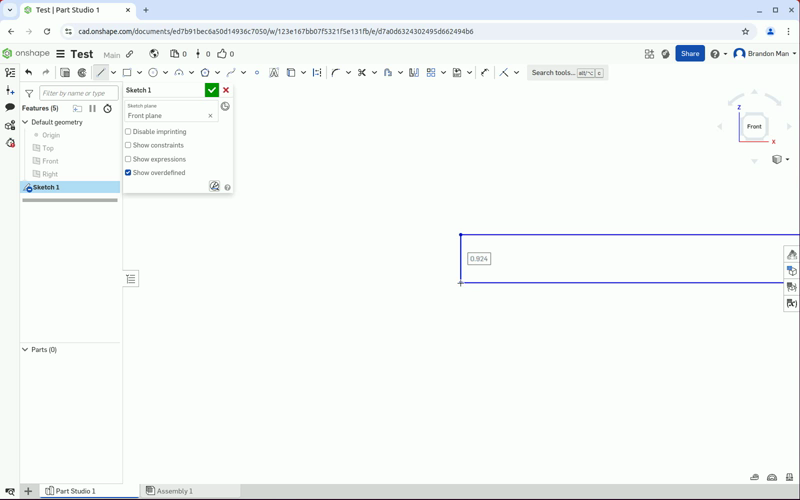
scroll(-6)
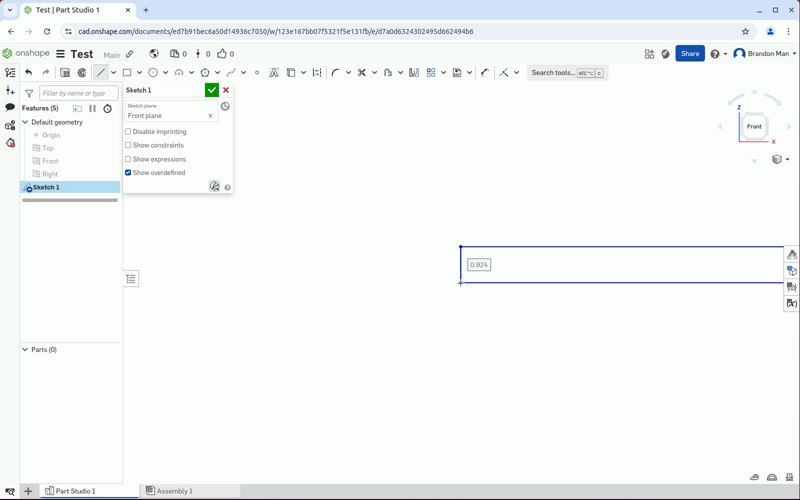
scroll(-6)
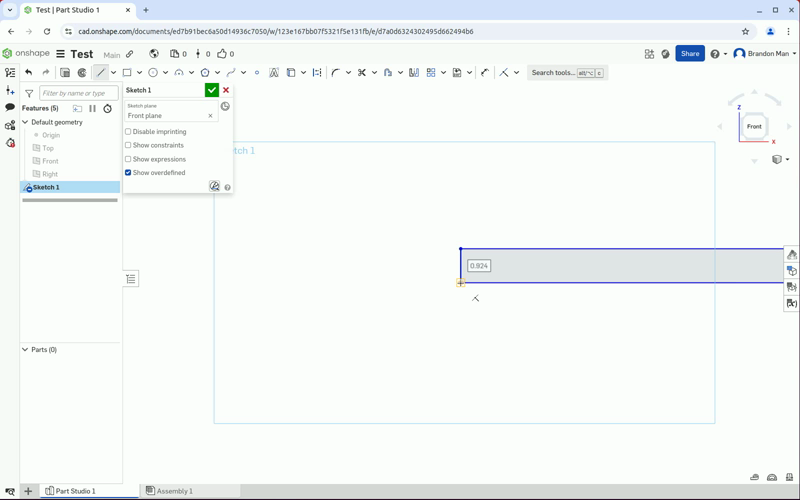
scroll(-6)
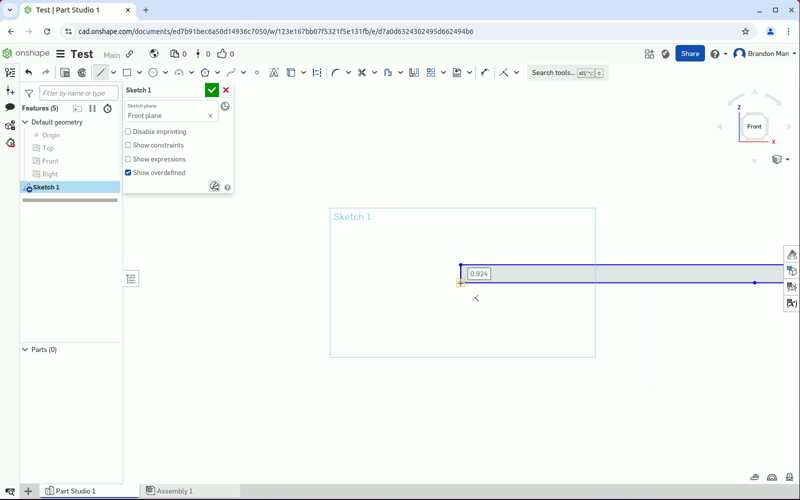
scroll(-6)
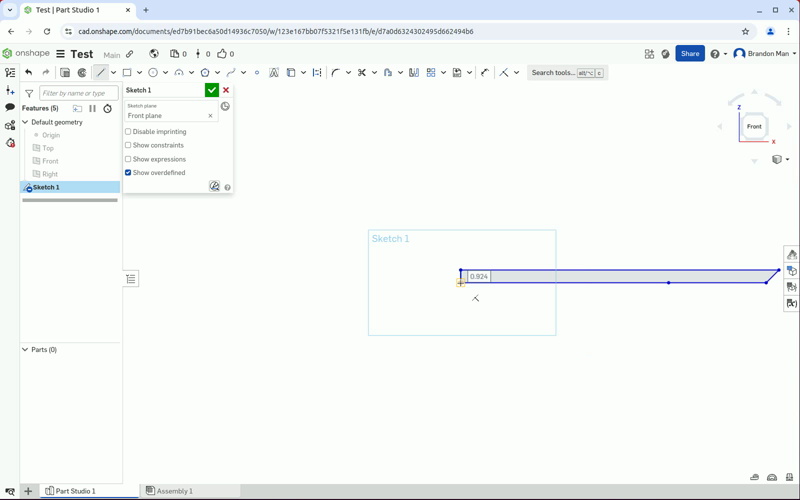
scroll(-6)
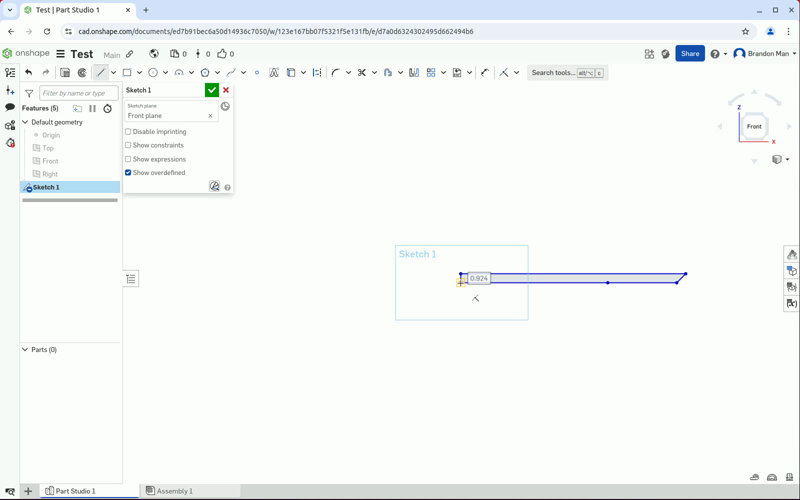
scroll(-6)
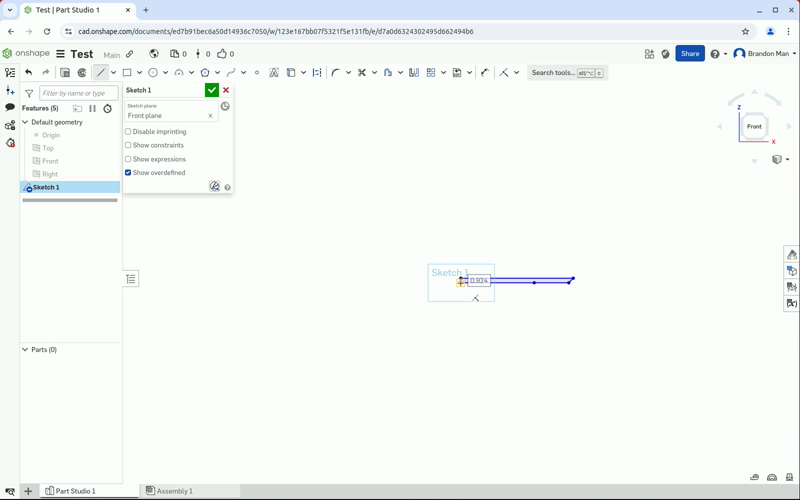
key(esc)
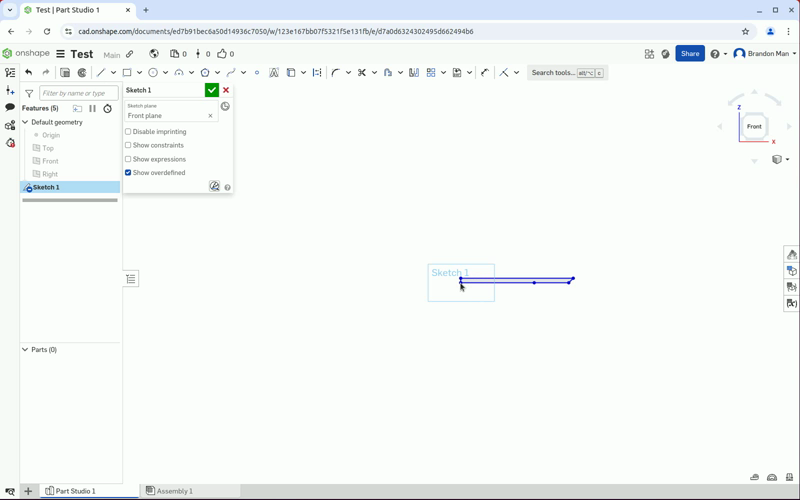
mouse_move(547, 279)
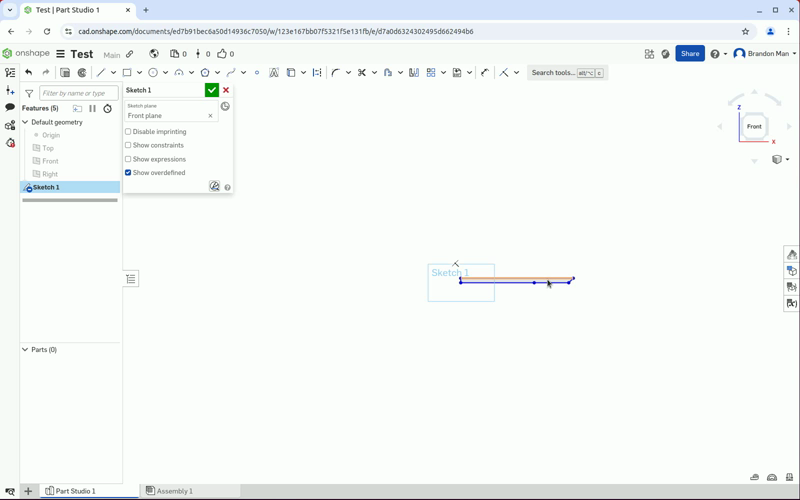
scroll(6)
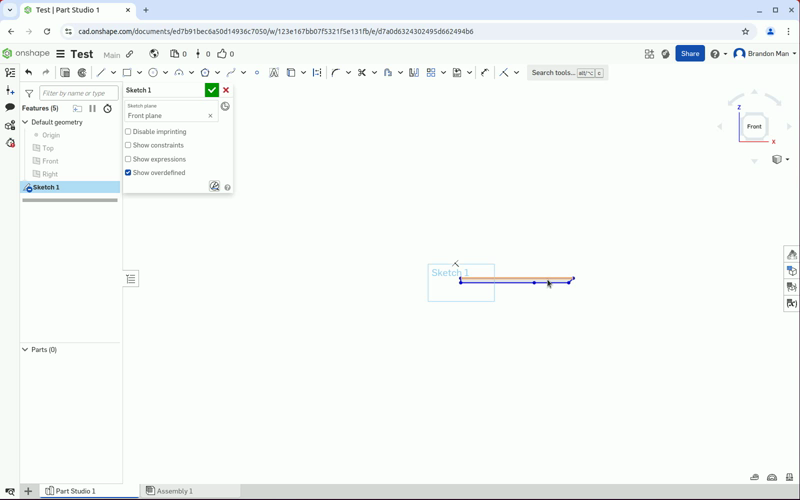
scroll(6)
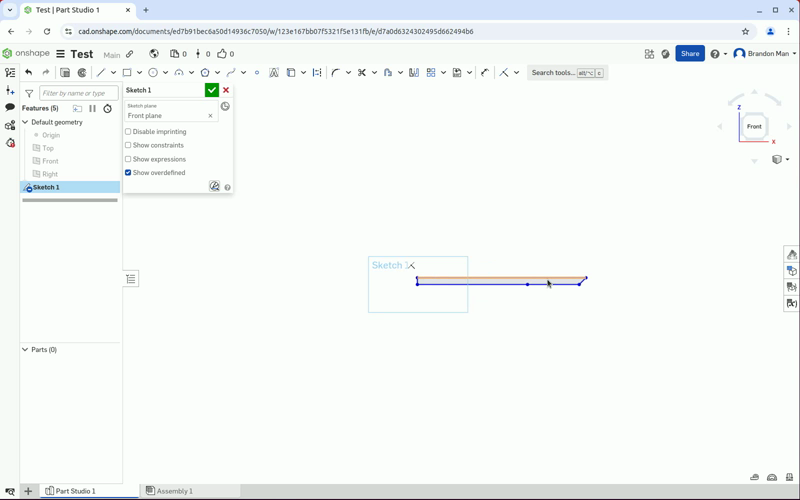
scroll(6)
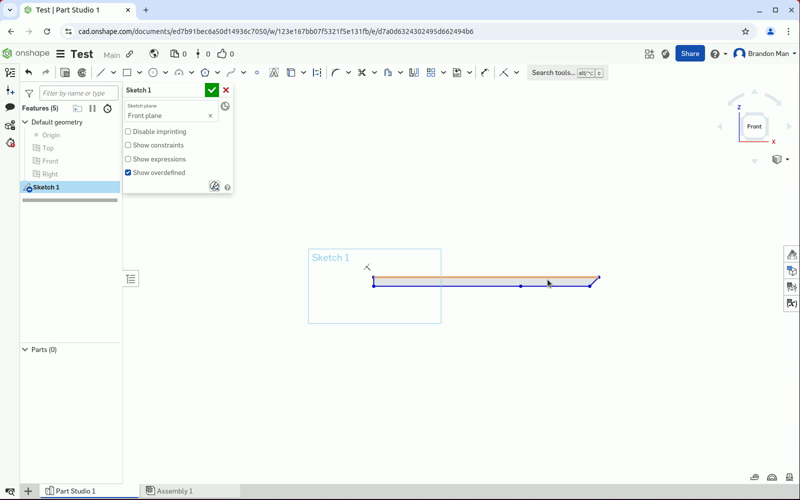
scroll(6)
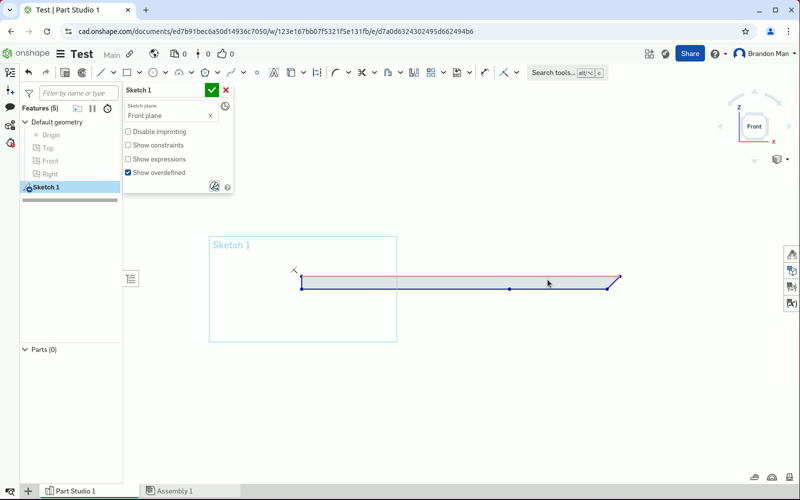
scroll(6)
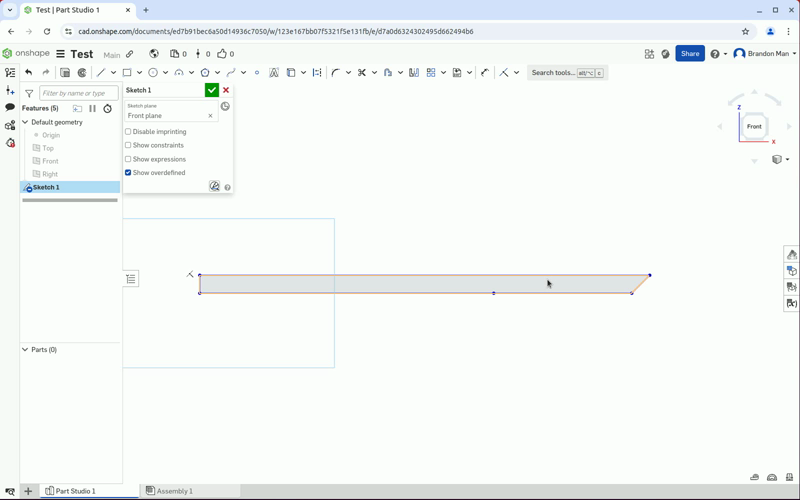
scroll(6)
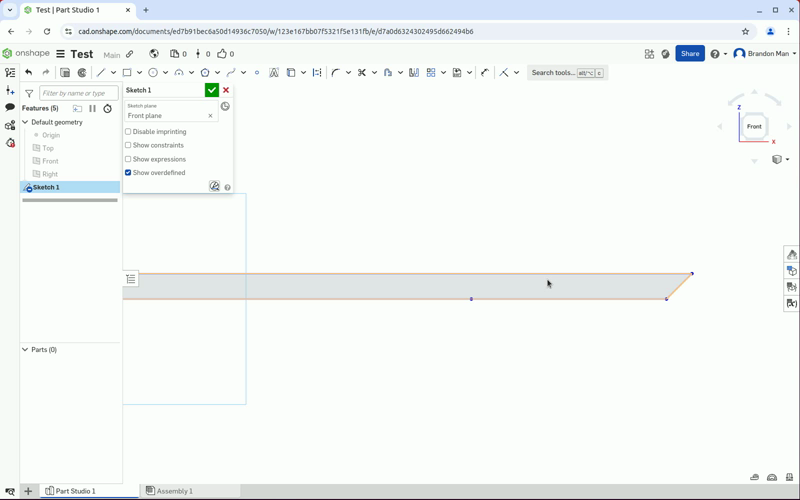
scroll(6)
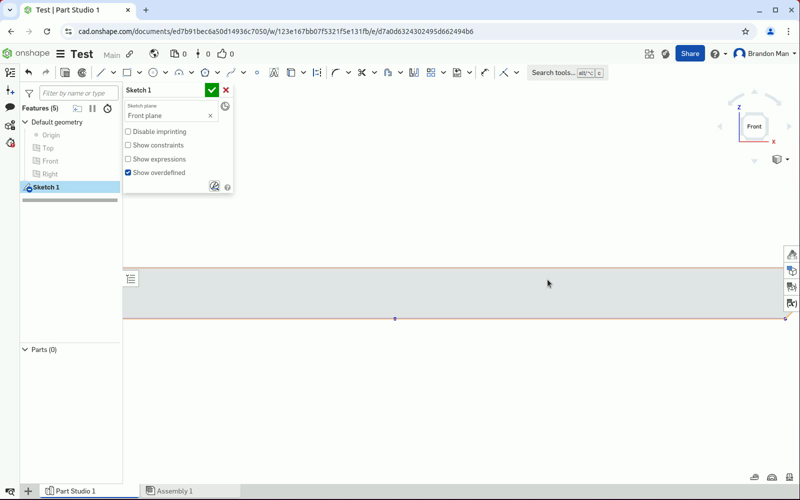
click(547, 279)
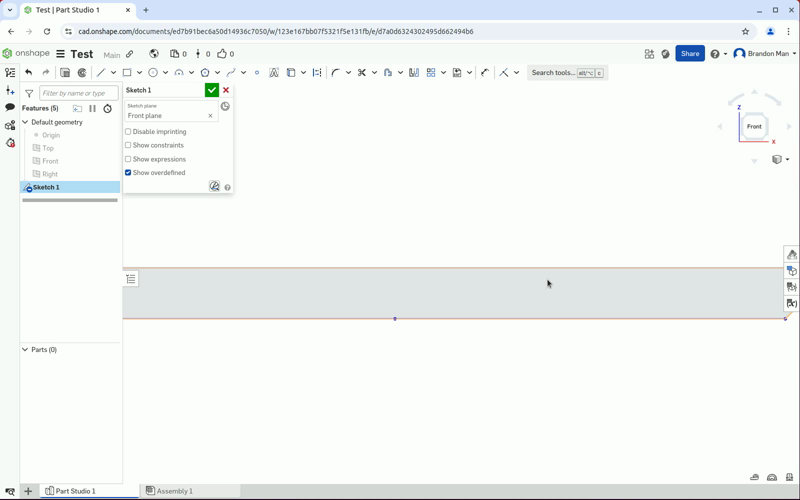
scroll(-6)
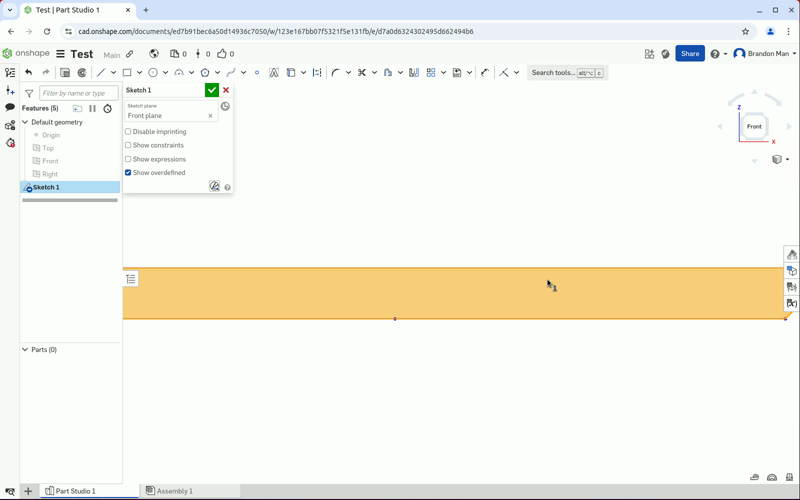
scroll(-6)
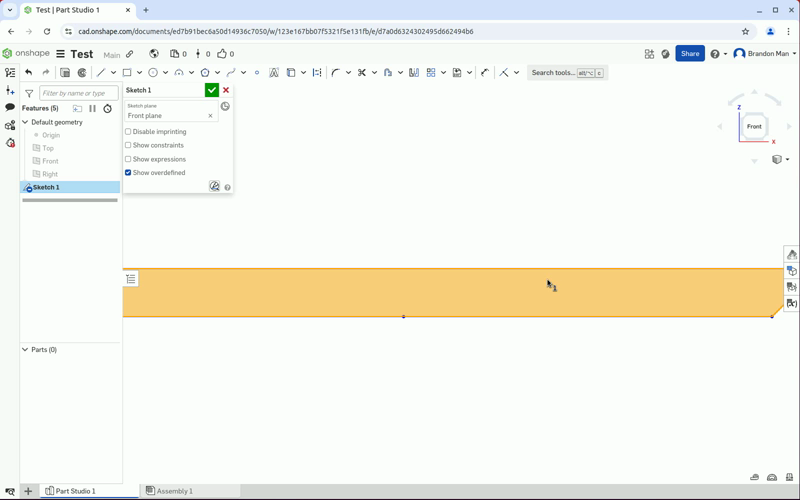
scroll(-6)
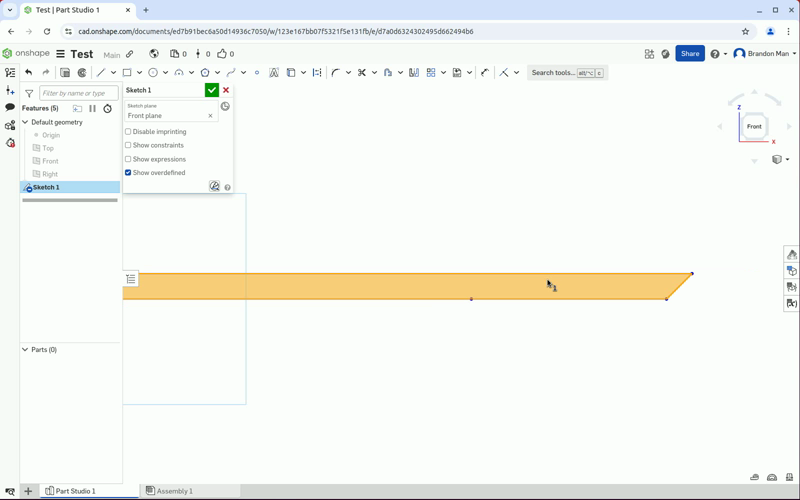
scroll(-6)
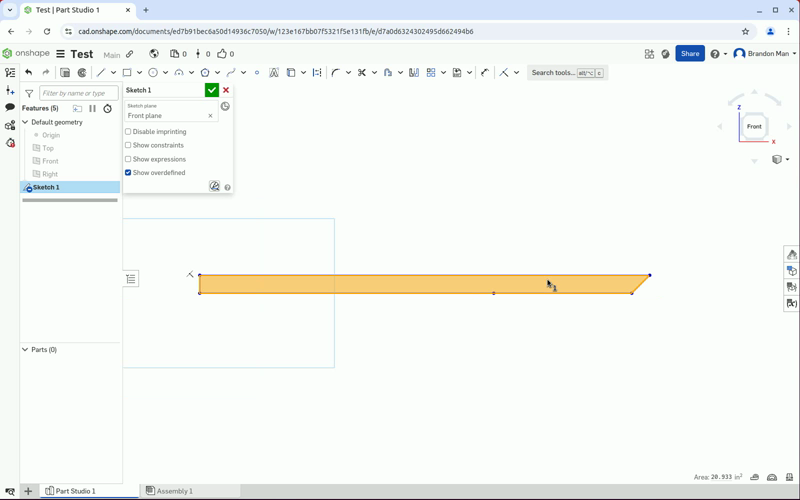
scroll(-6)
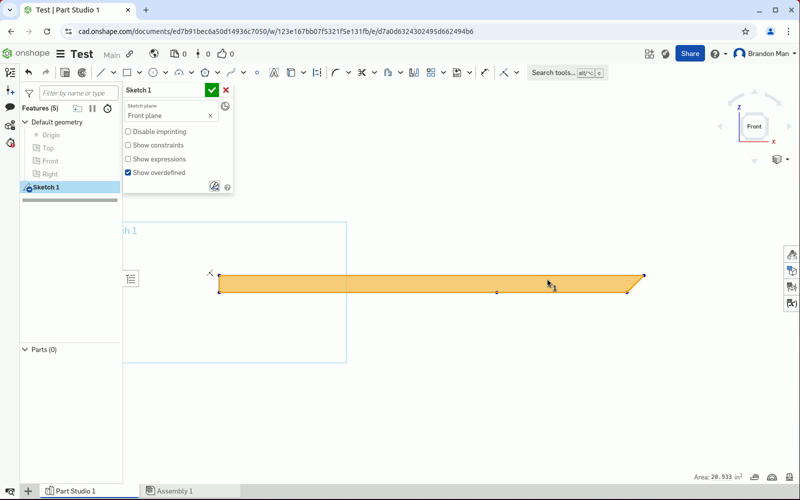
scroll(-6)
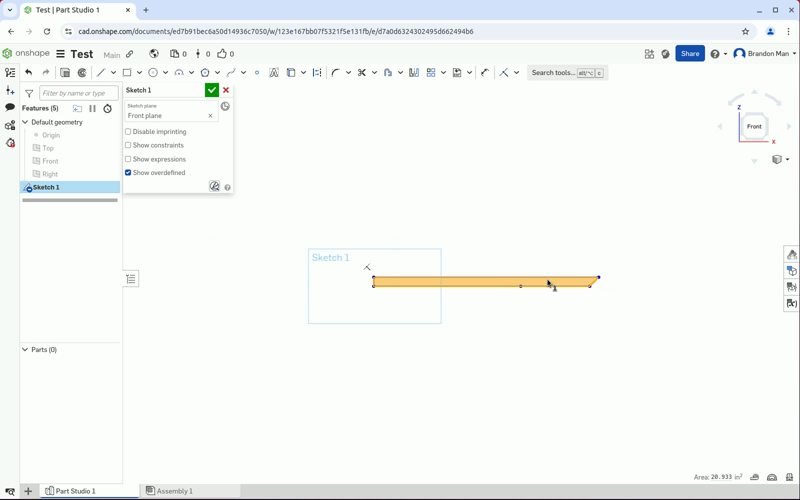
scroll(-6)
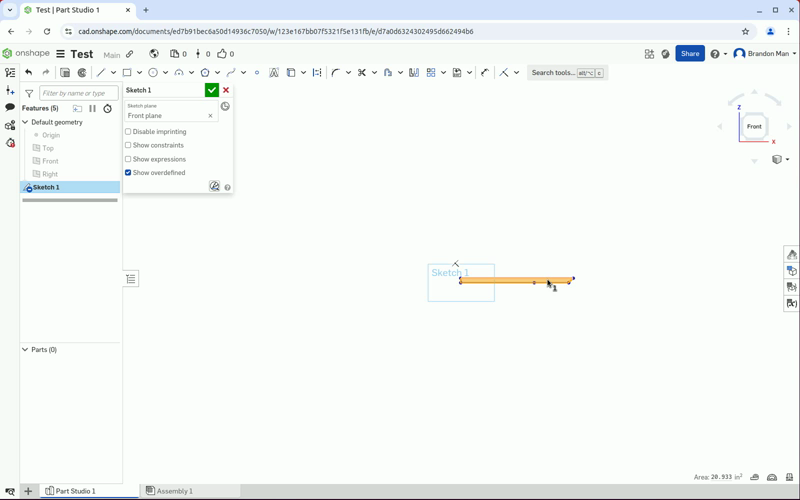
mouse_move(73, 352)
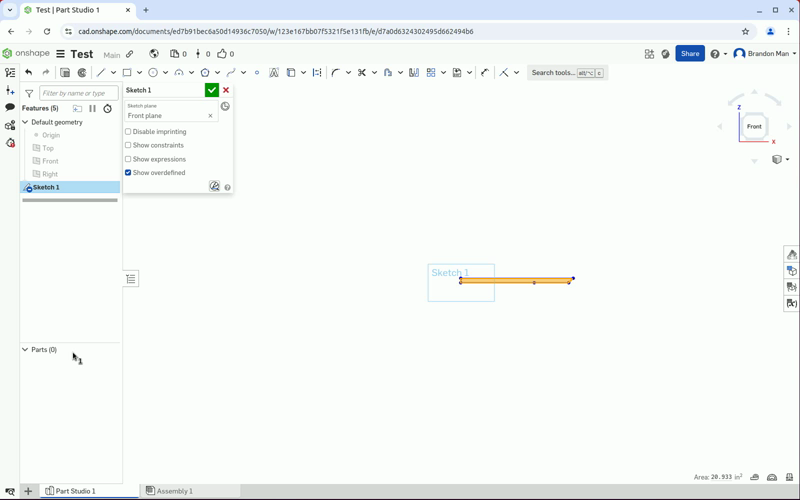
key(shift+y)
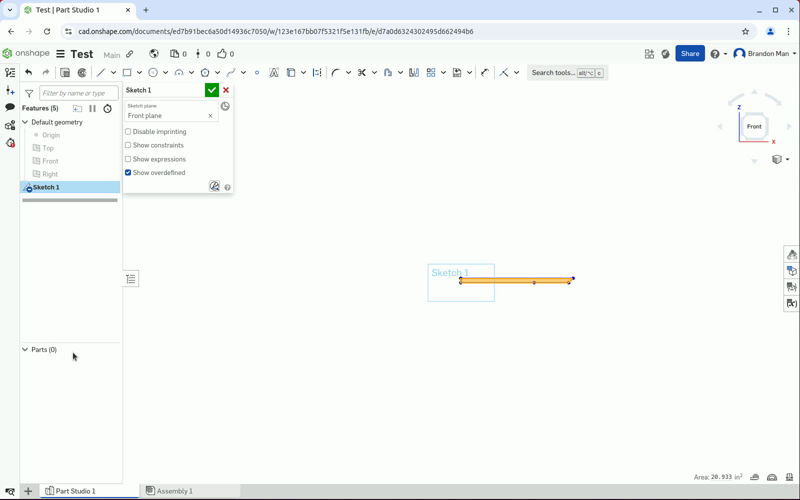
key(shift+e)
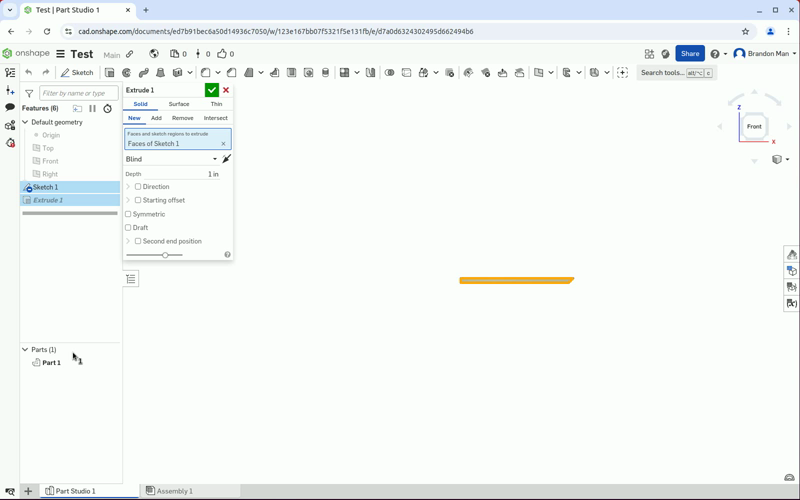
mouse_move(143, 106)
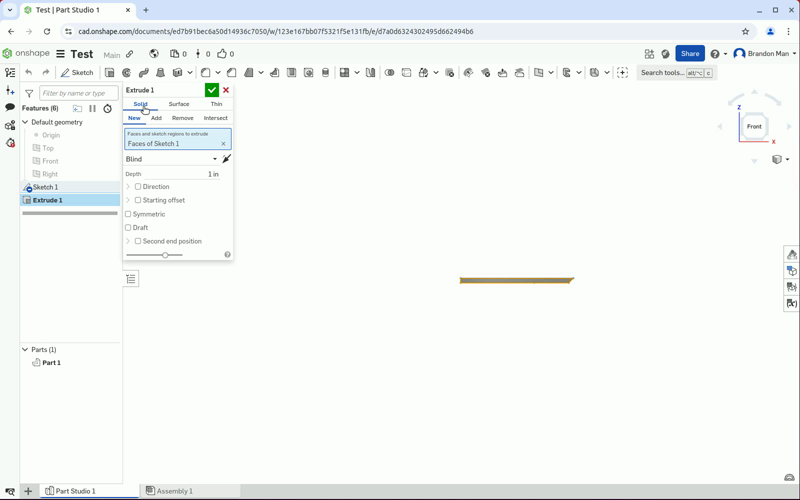
click(143, 106)
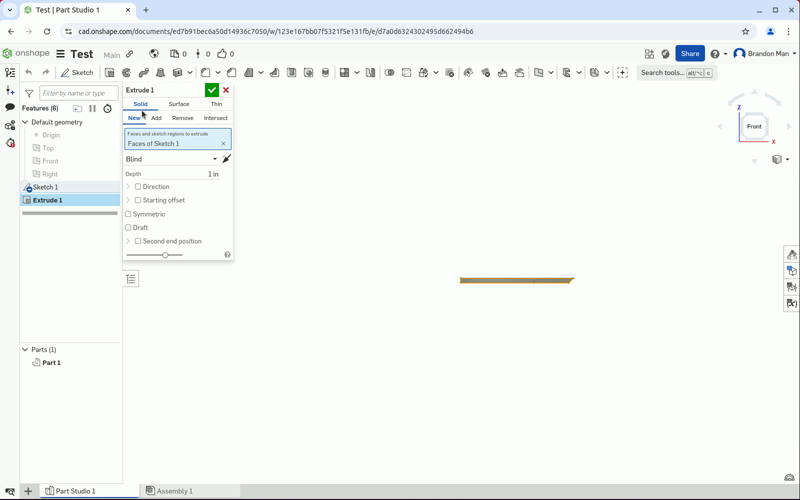
mouse_move(137, 120)
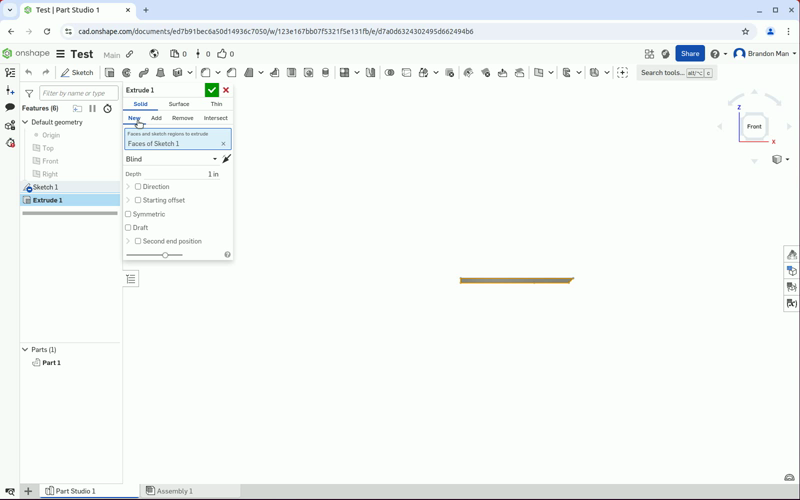
click(137, 120)
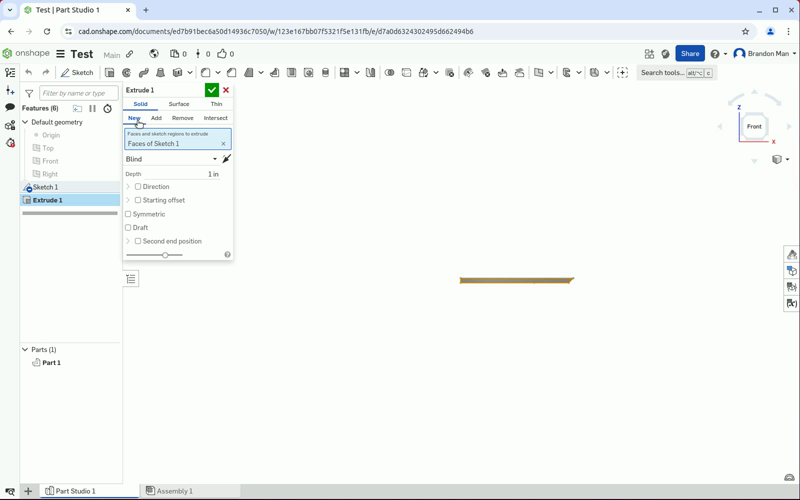
key(tab, 4)
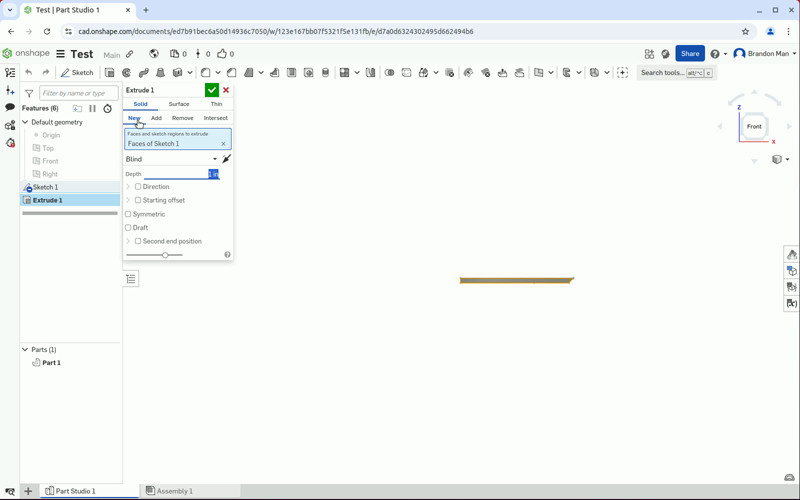
text(3.129)
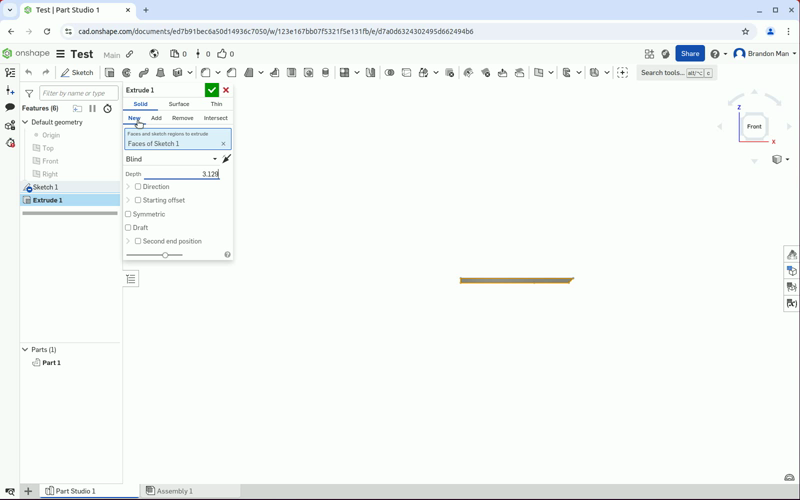
key(enter)
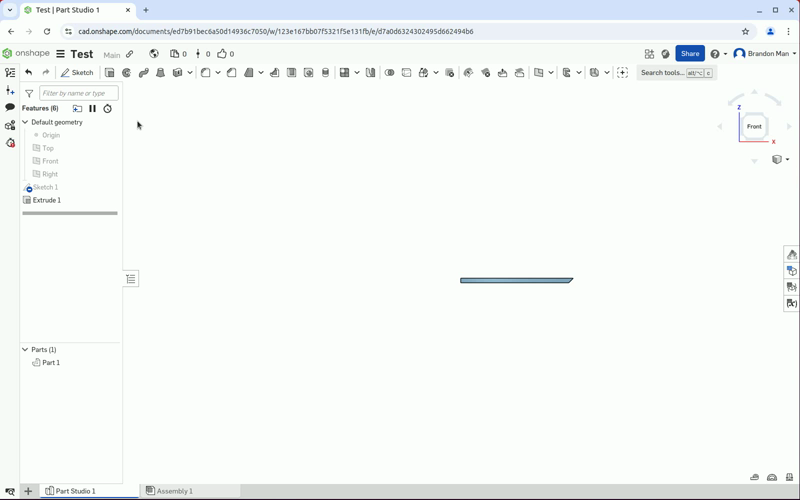
key(shift+h)
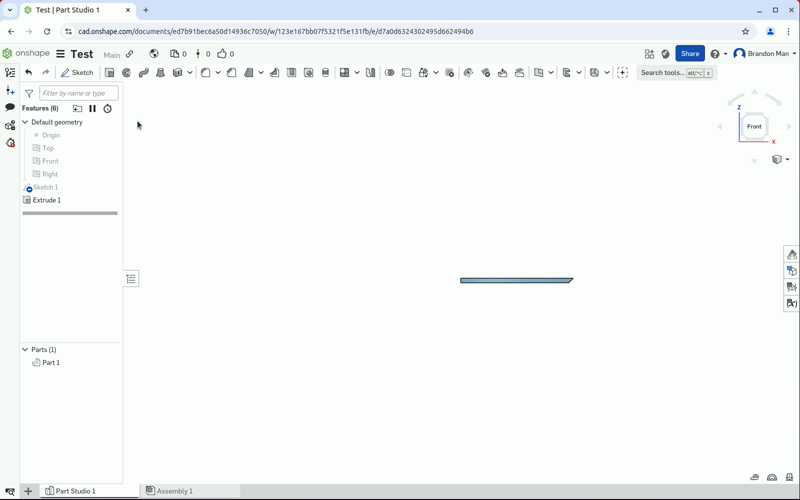
key(shift+h)
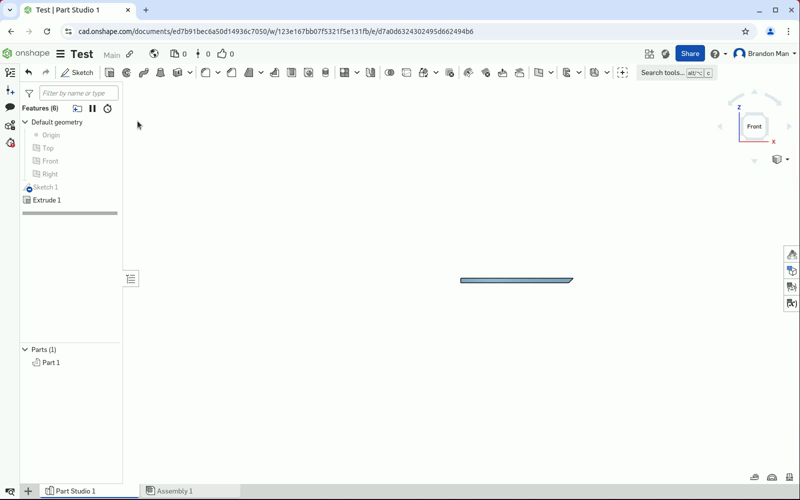
mouse_move(73, 189)
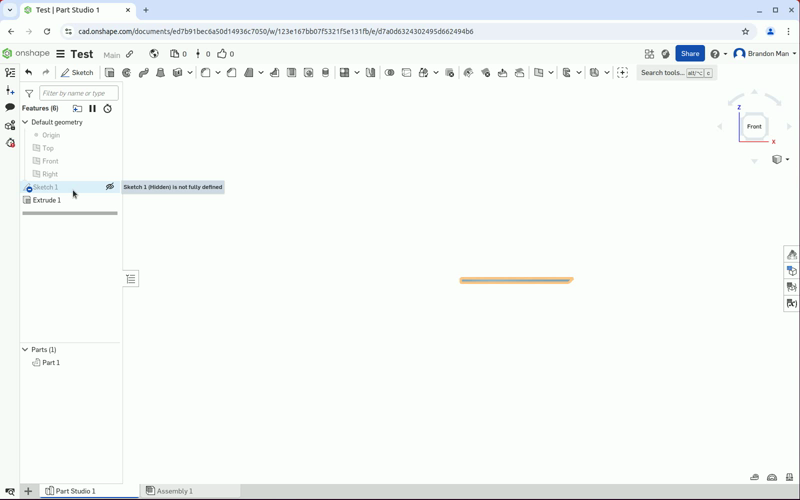
click(73, 189)
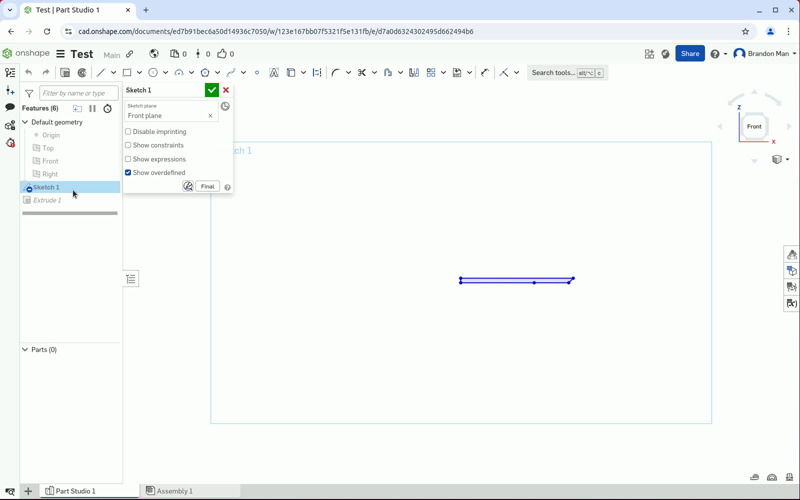
mouse_move(229, 92)
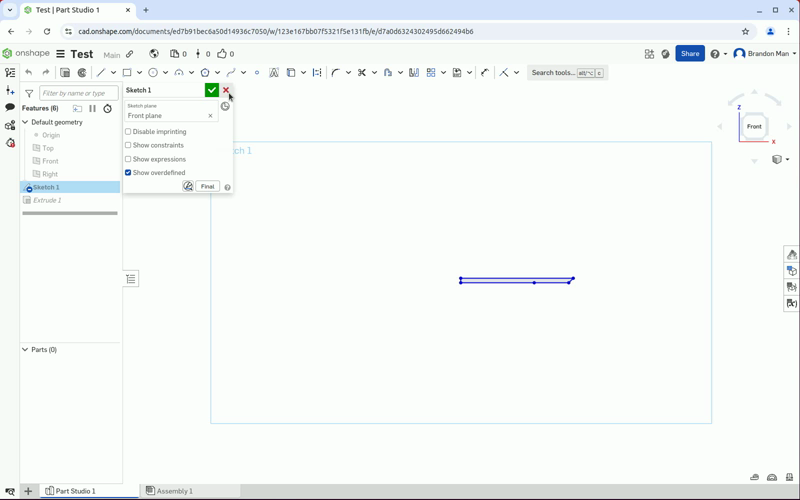
click(229, 92)
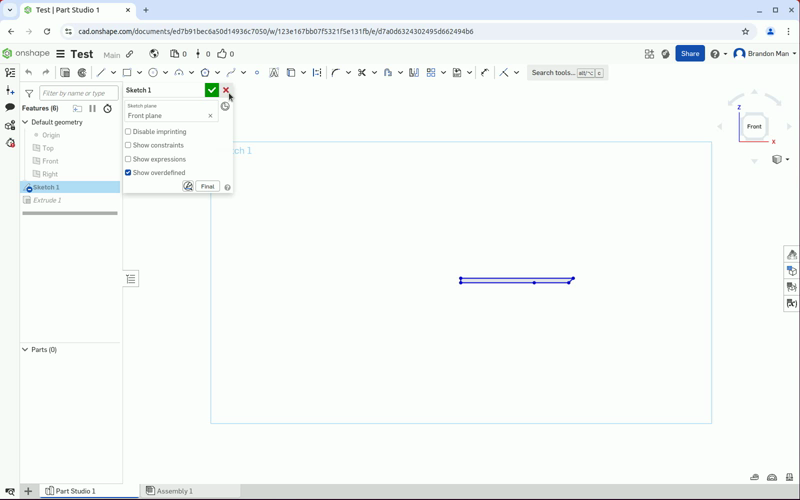
key(shift+s)
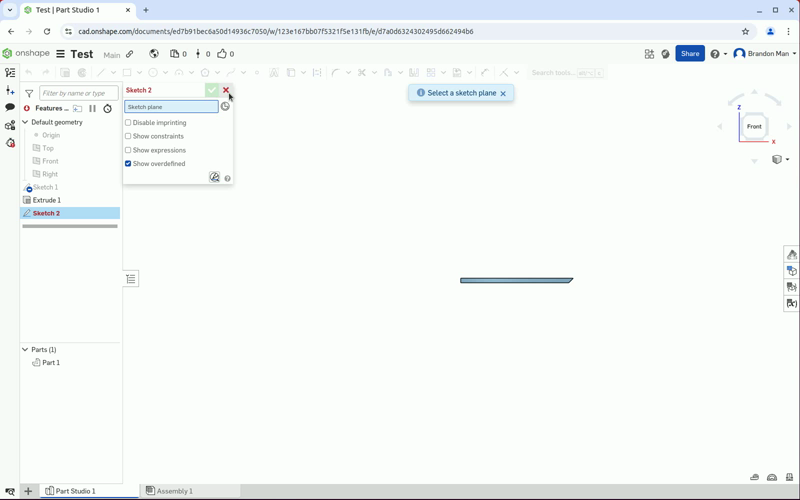
mouse_move(73, 163)
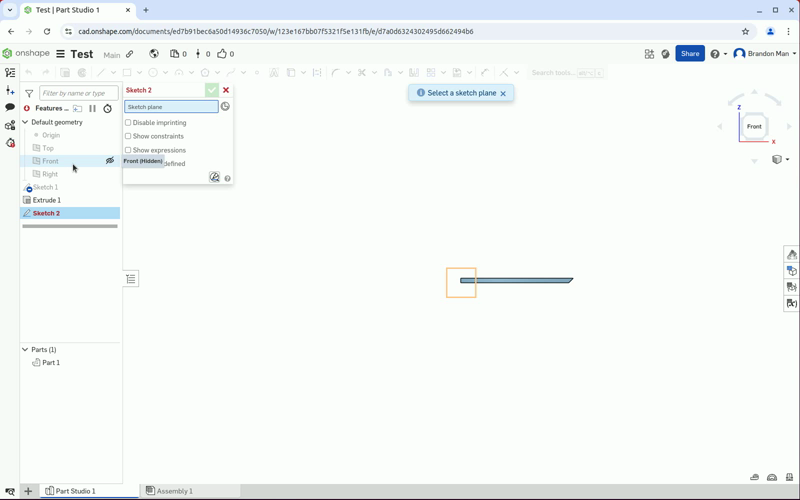
click(73, 163)
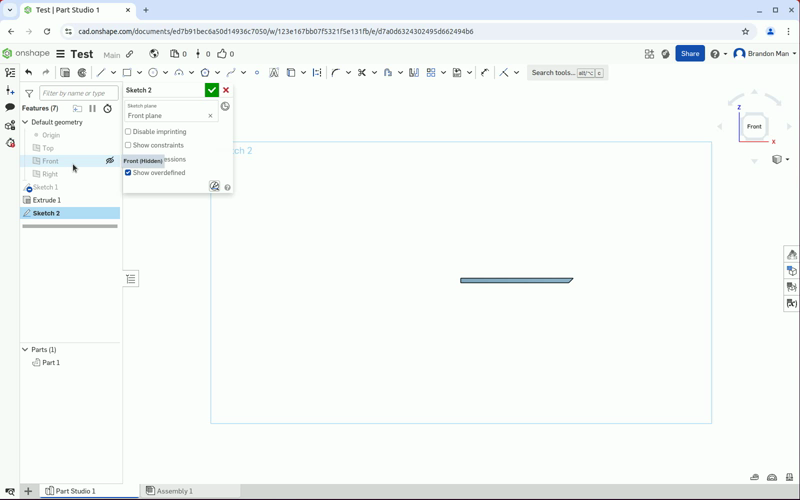
mouse_move(73, 352)
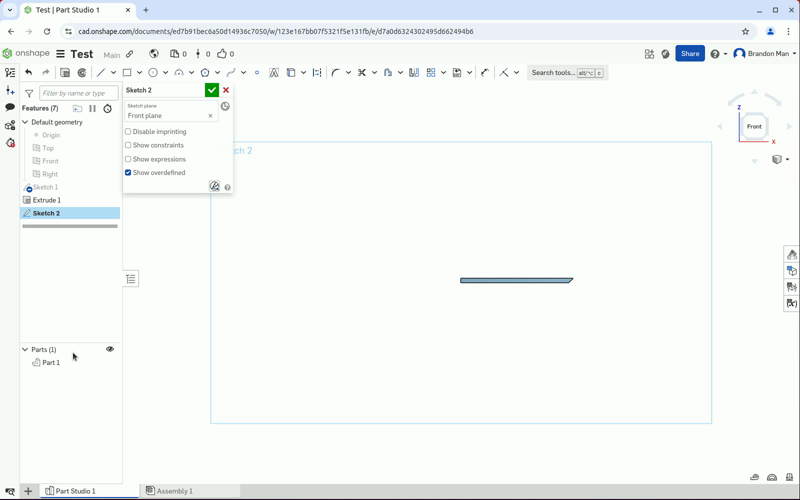
key(y)
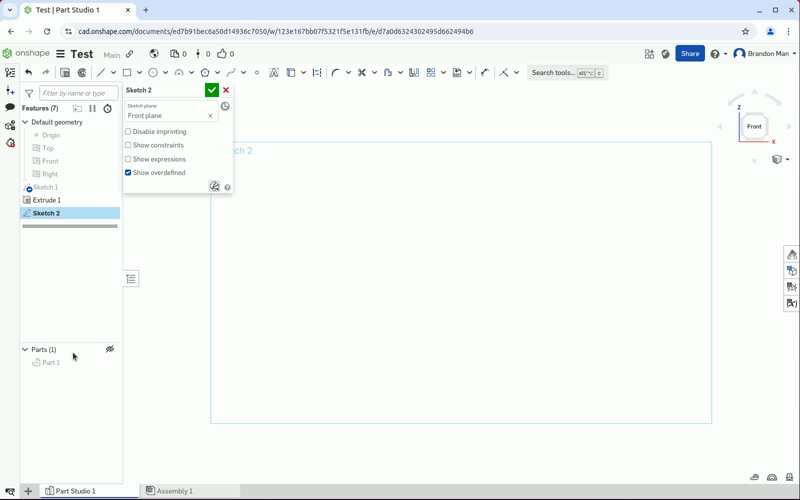
key(l)
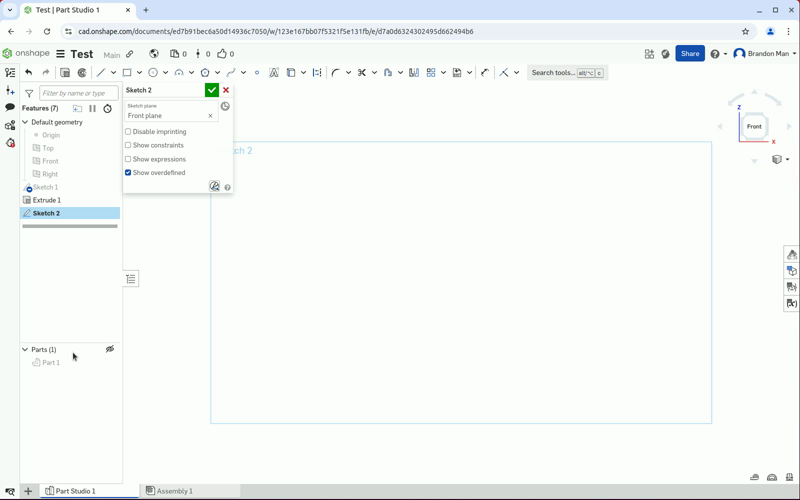
key_down(shift)
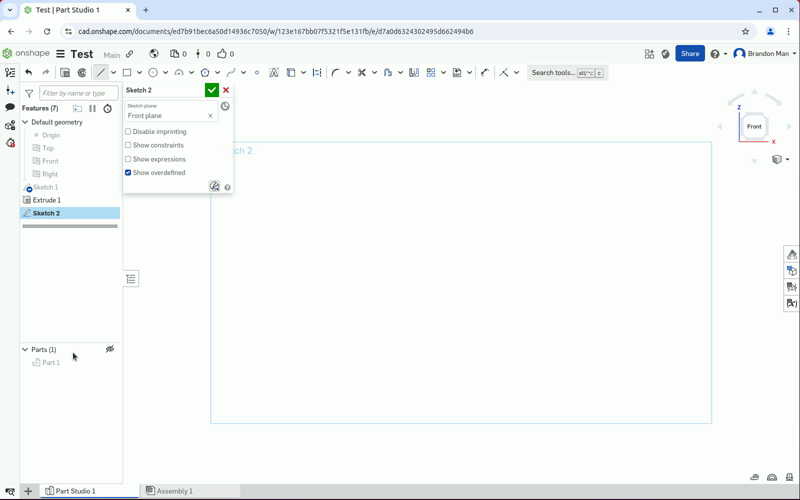
mouse_move(348, 278)
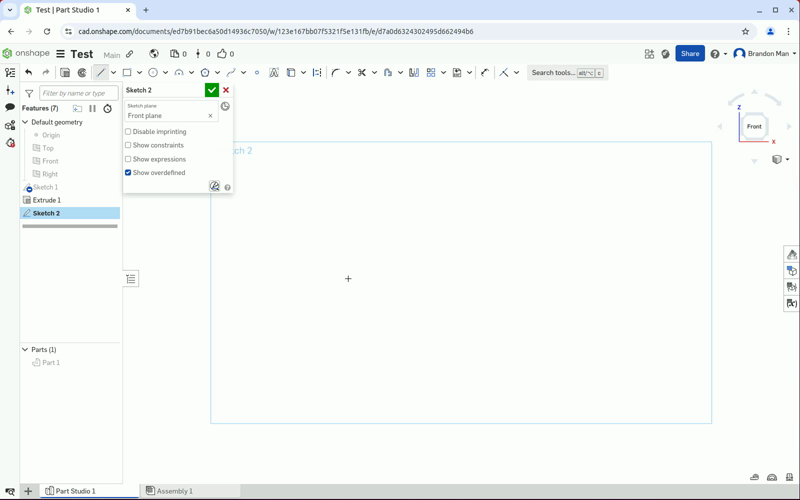
click(348, 278)
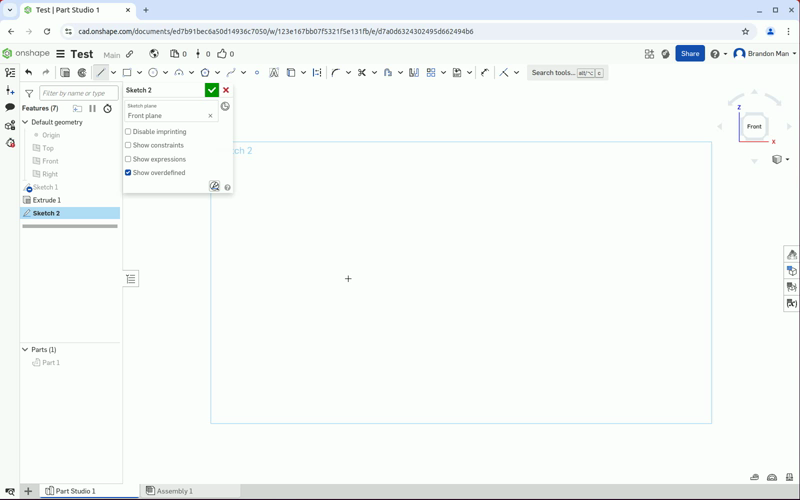
key_up(shift)
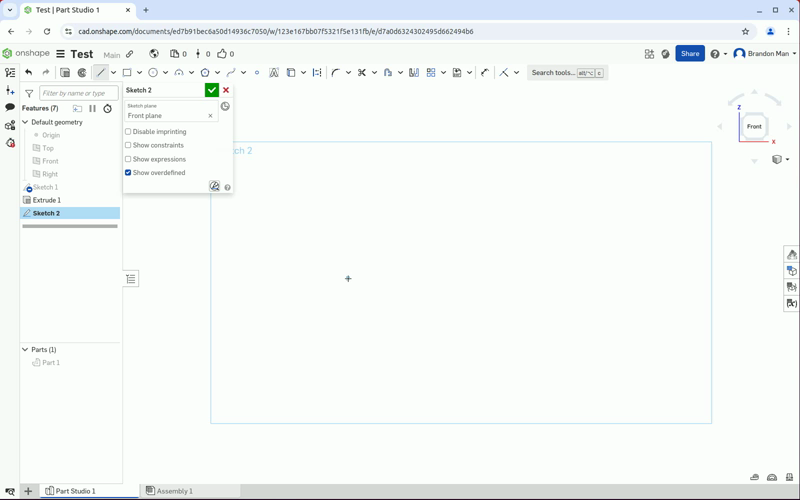
key_down(shift)
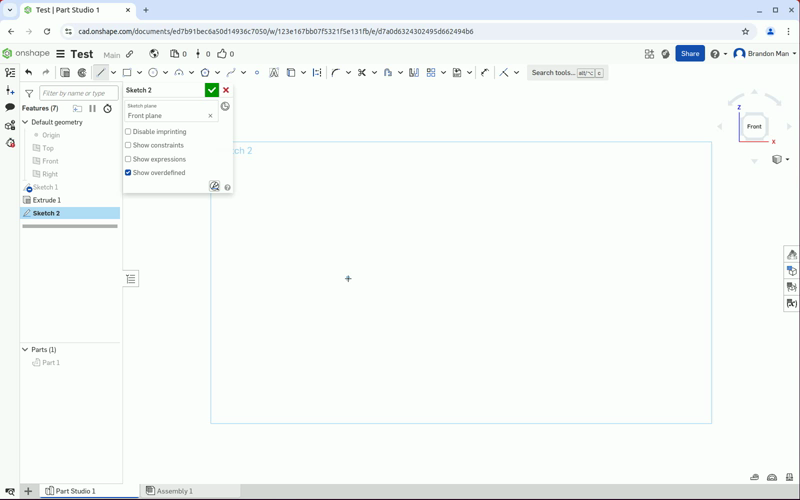
mouse_move(378, 278)
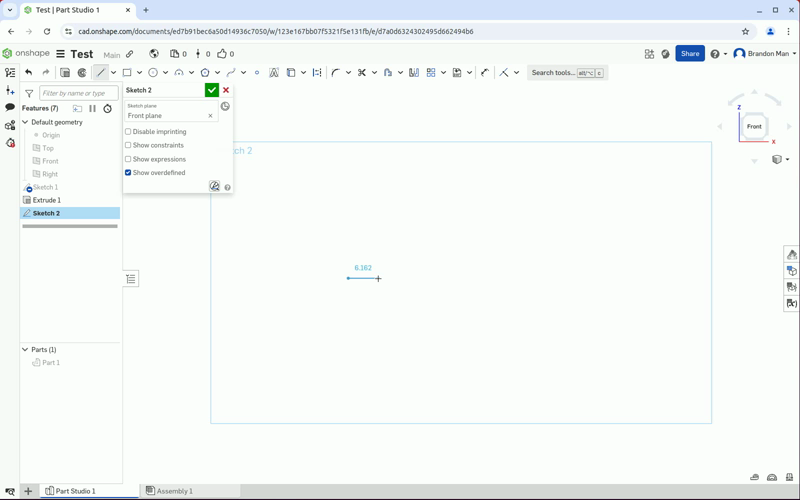
mouse_move(353, 282)
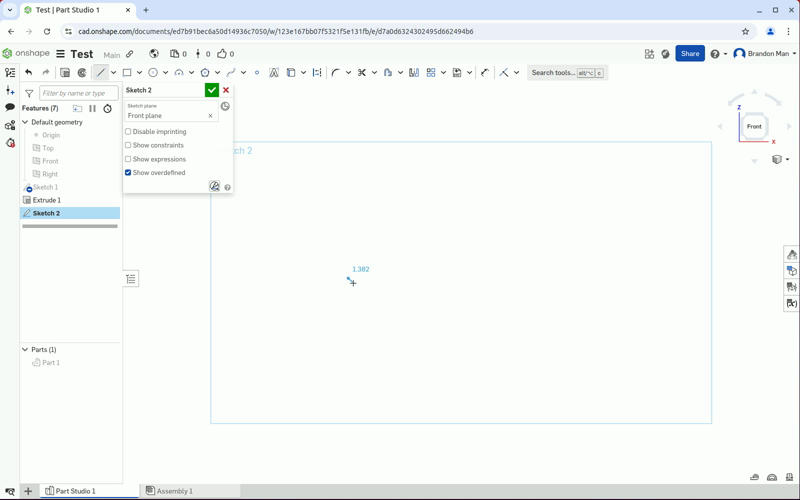
scroll(6)
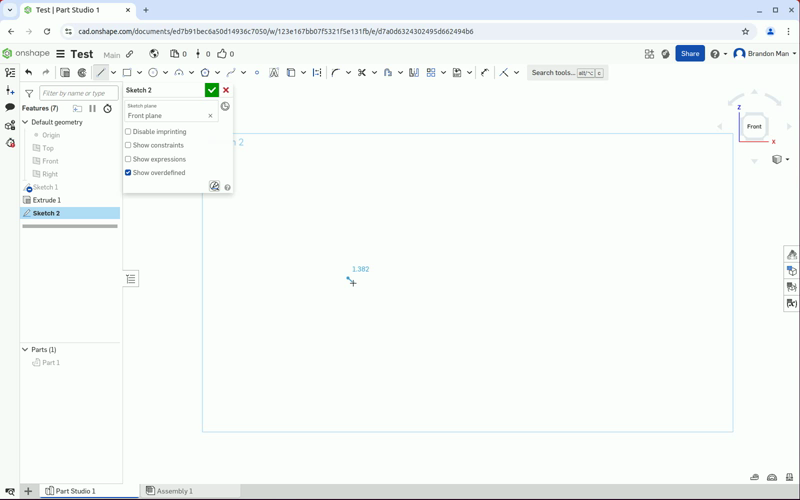
scroll(6)
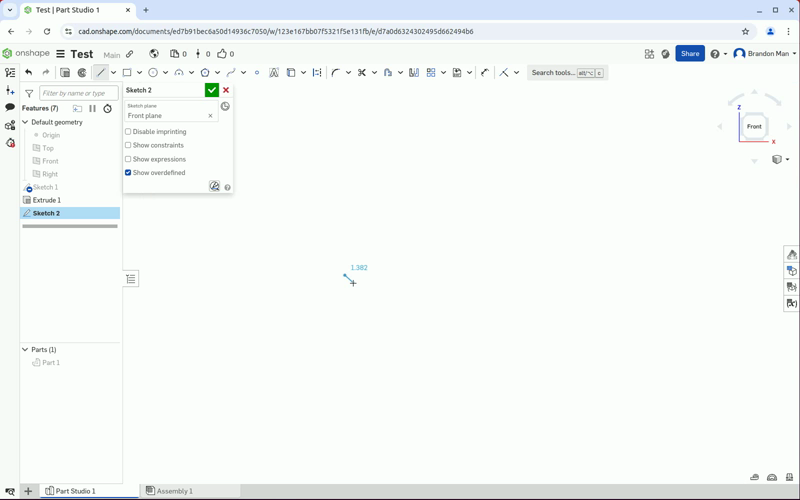
scroll(6)
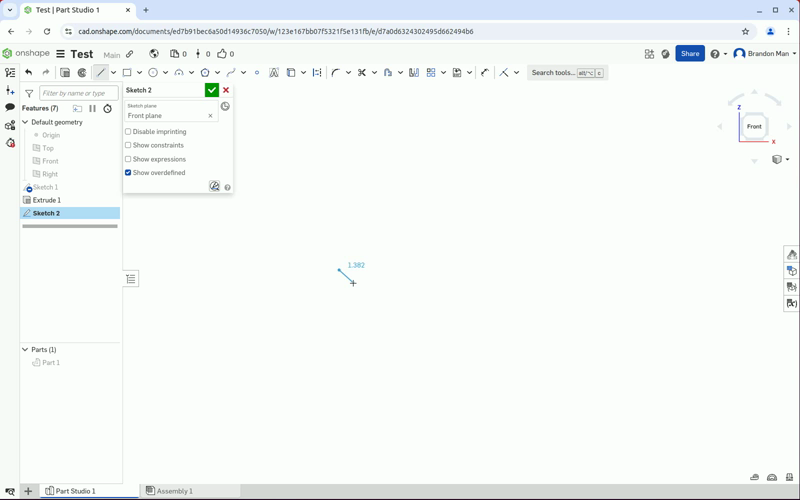
scroll(6)
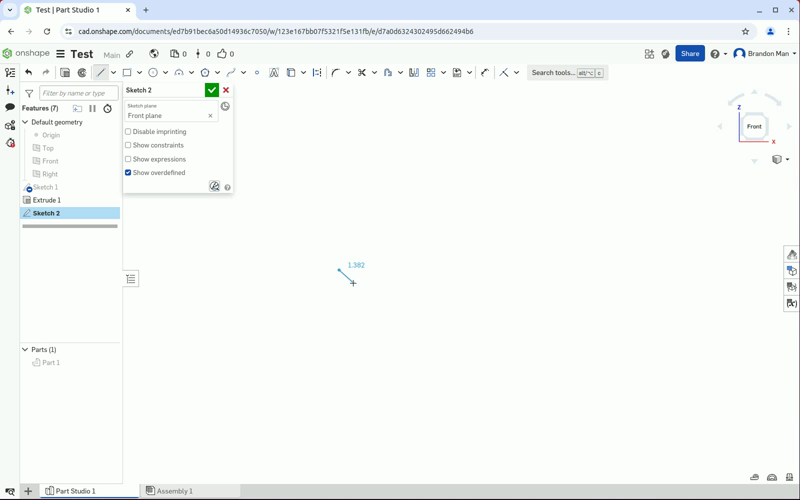
scroll(6)
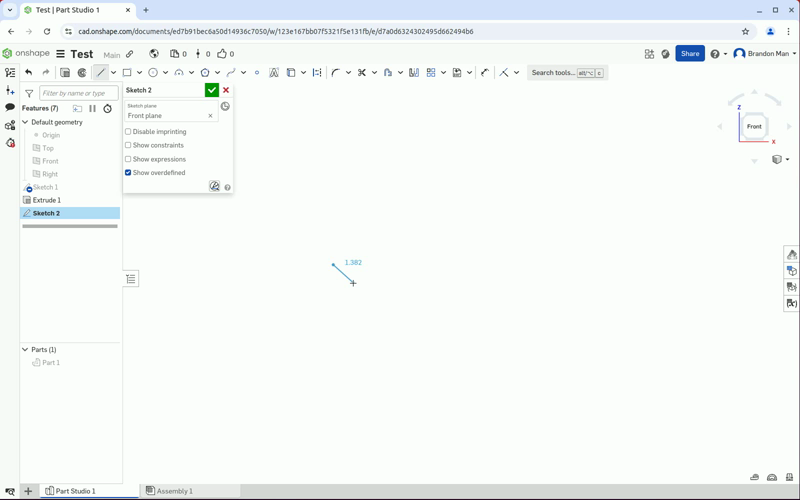
scroll(6)
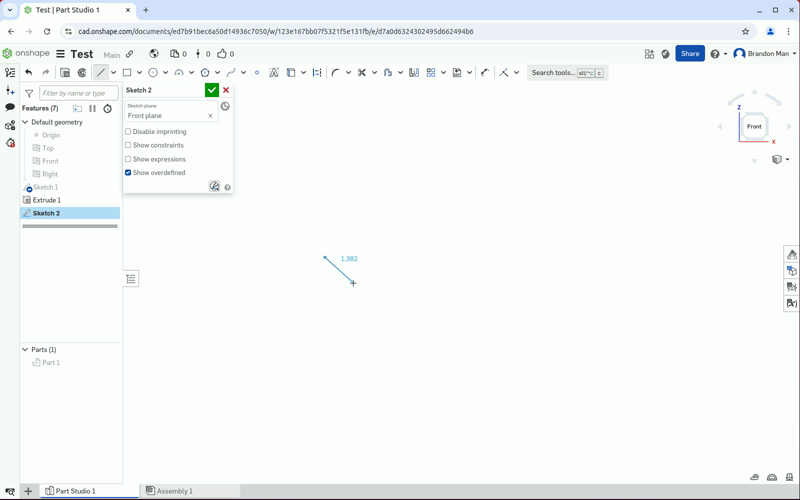
scroll(6)
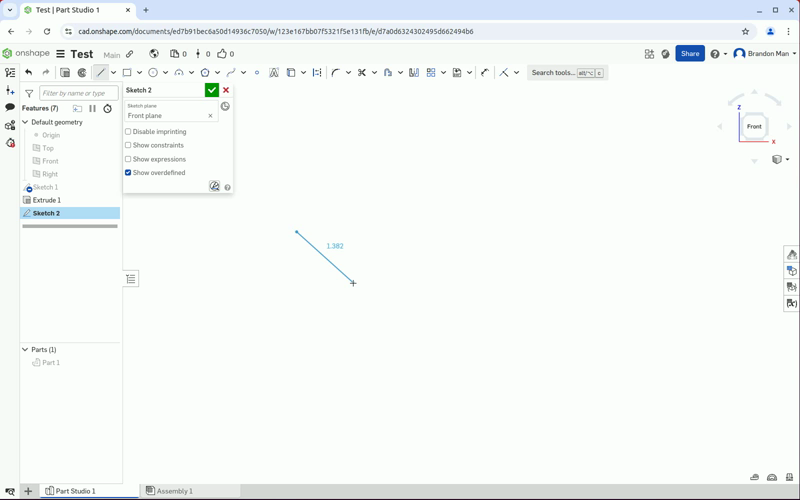
click(353, 282)
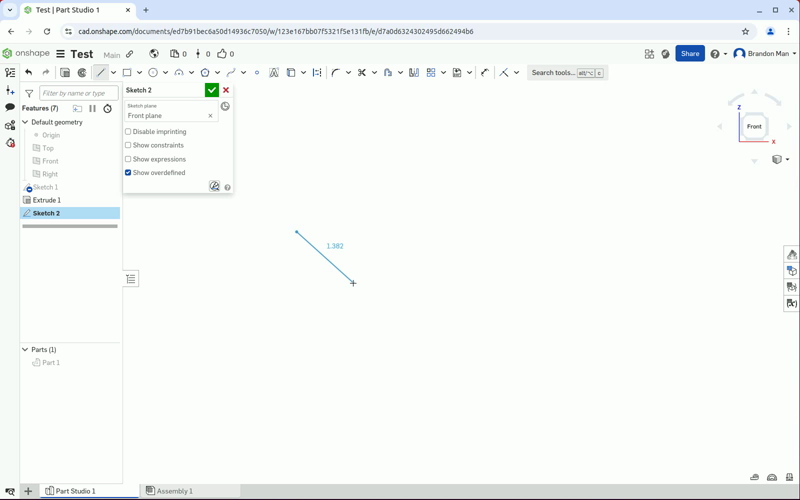
scroll(-6)
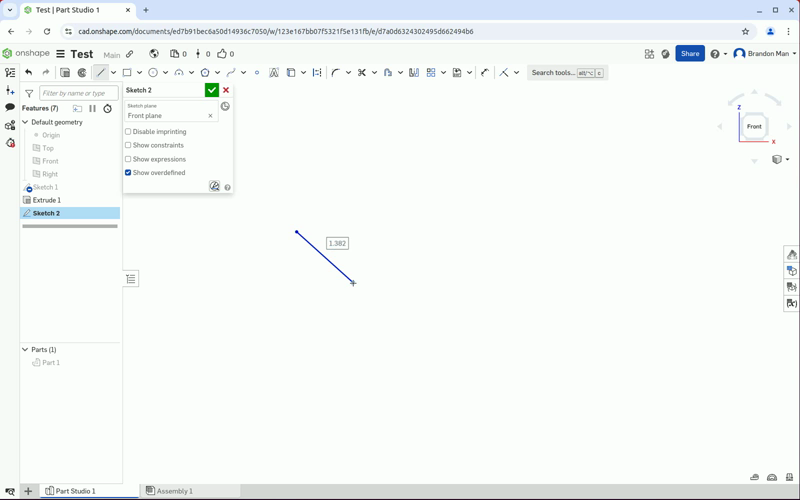
scroll(-6)
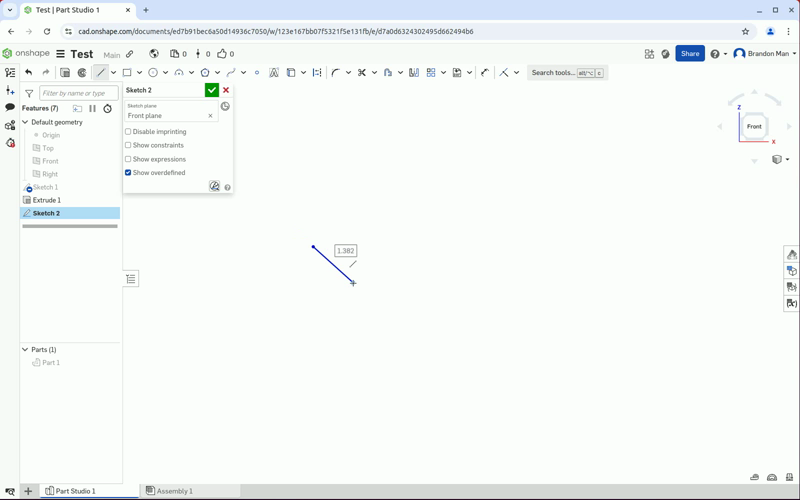
scroll(-6)
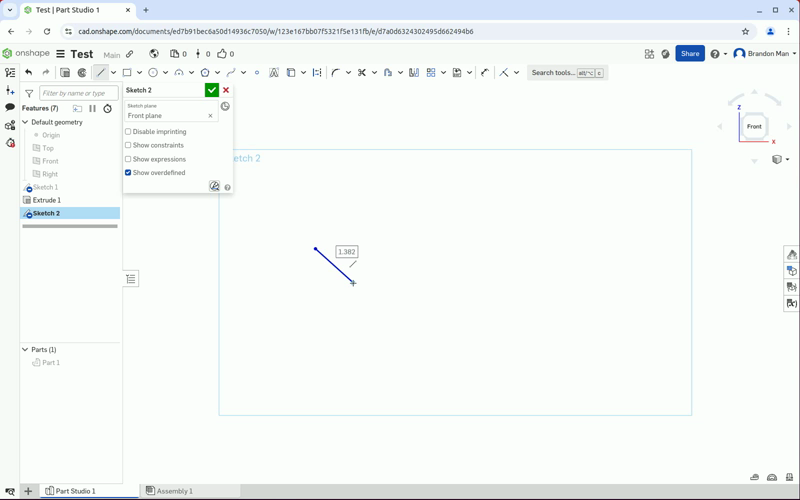
scroll(-6)
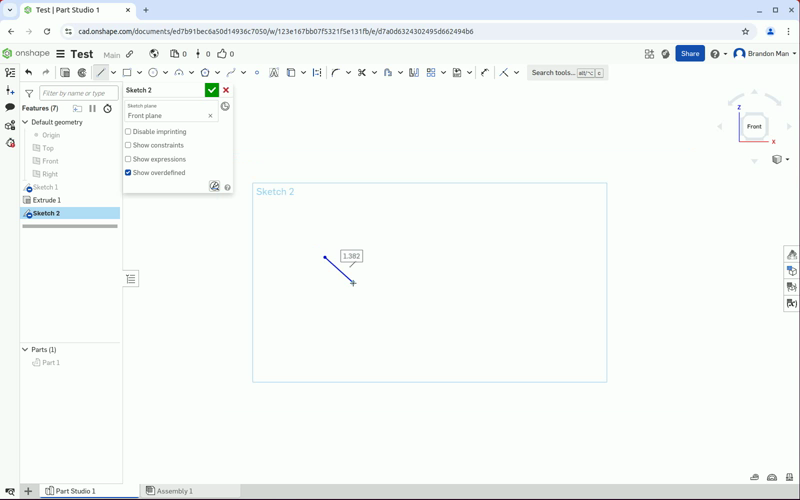
scroll(-6)
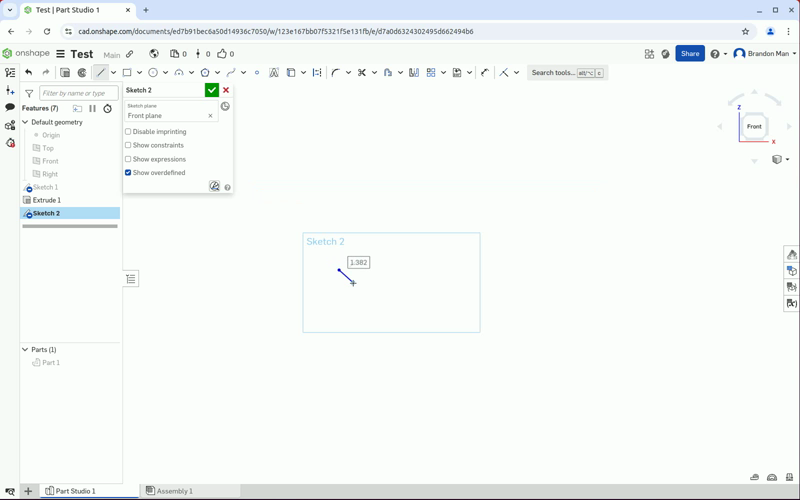
scroll(-6)
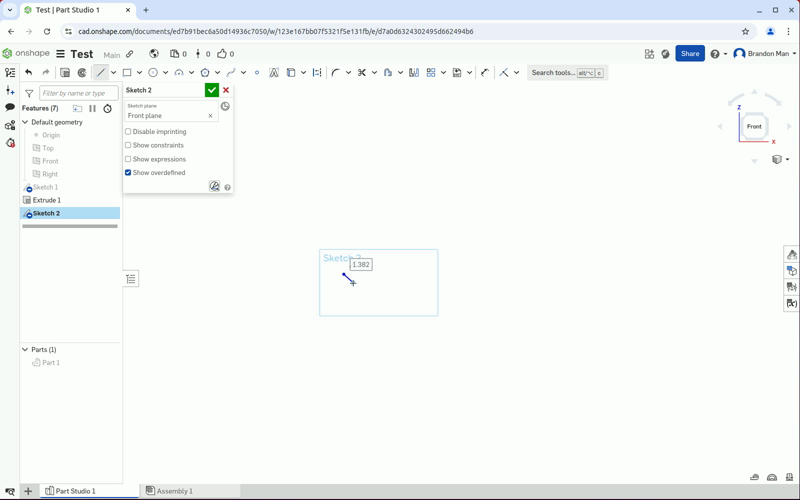
scroll(-6)
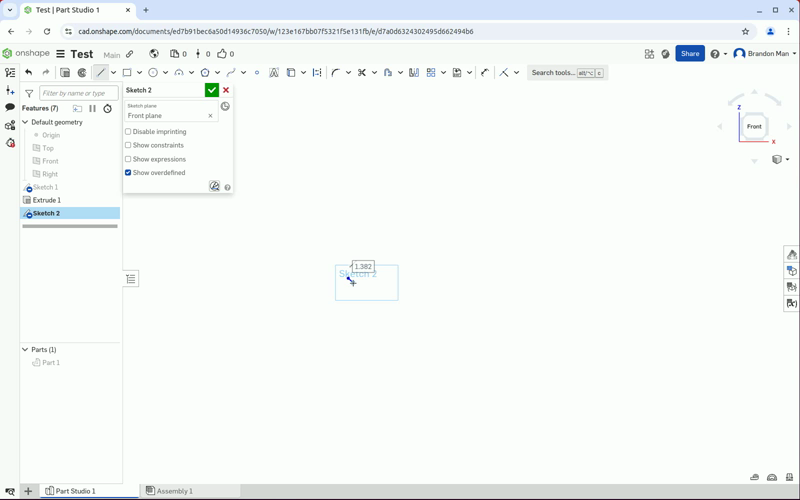
key_up(shift)
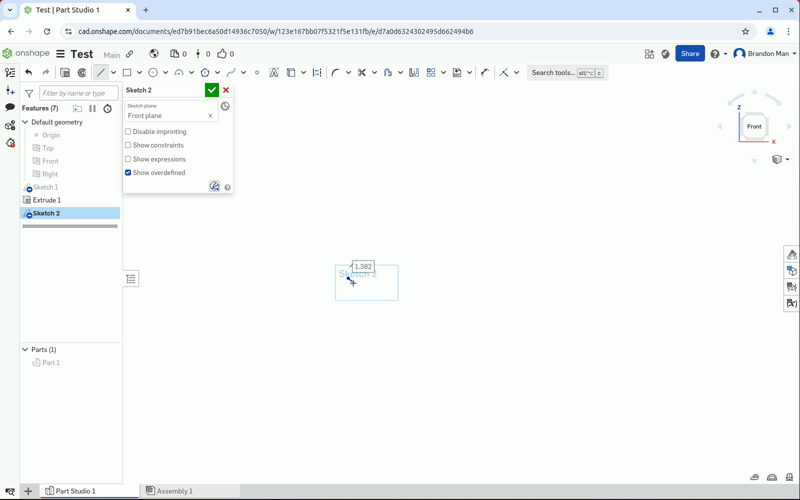
key_down(shift)
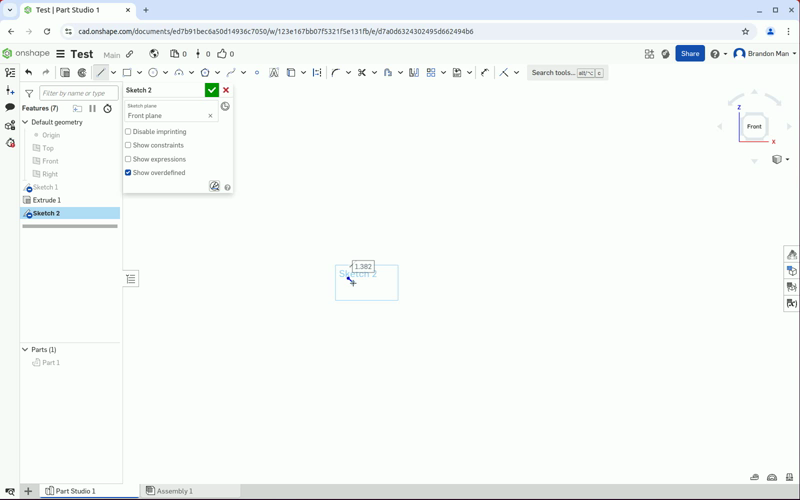
mouse_move(383, 282)
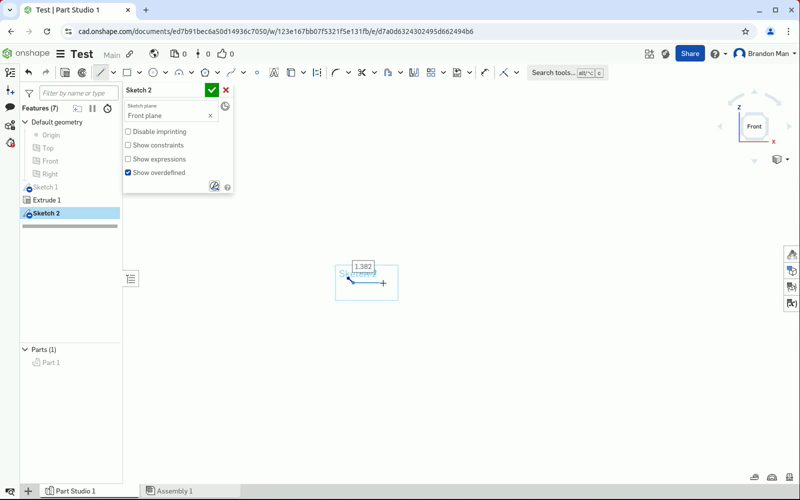
mouse_move(400, 282)
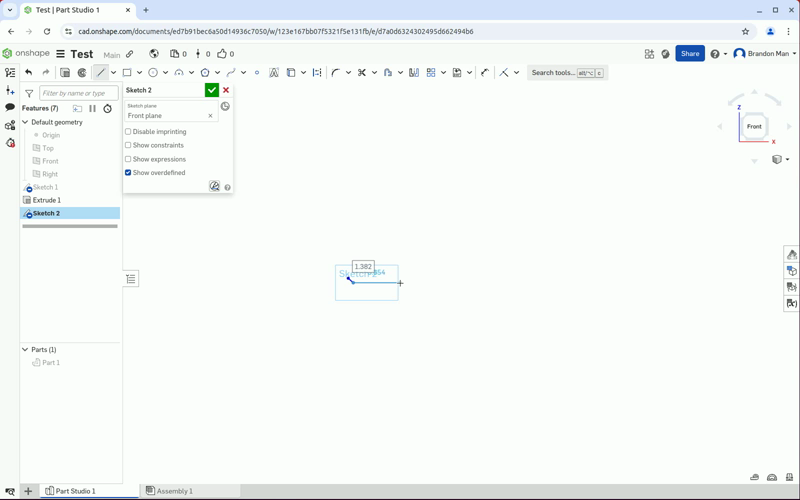
click(400, 282)
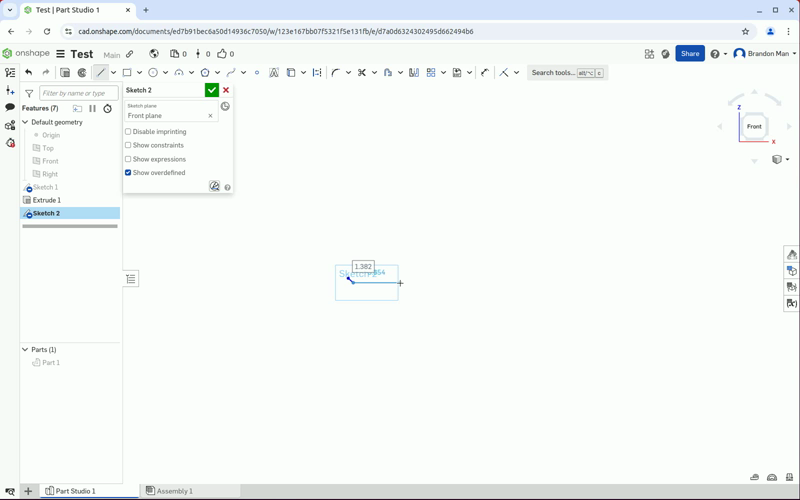
key_up(shift)
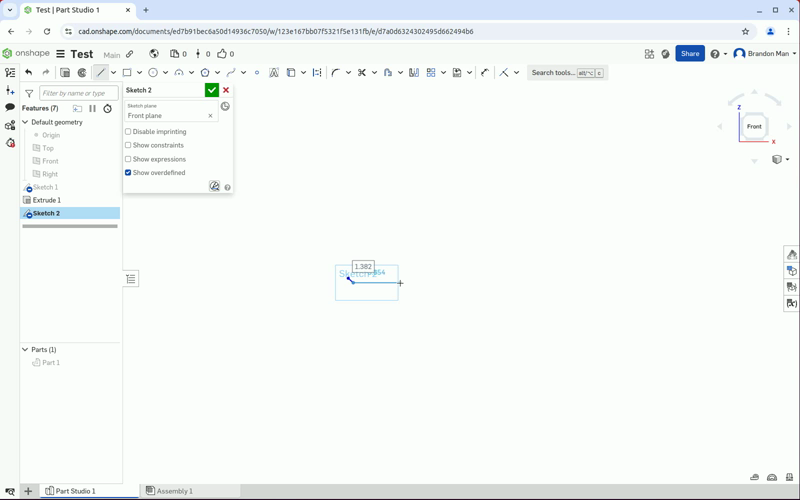
key_down(shift)
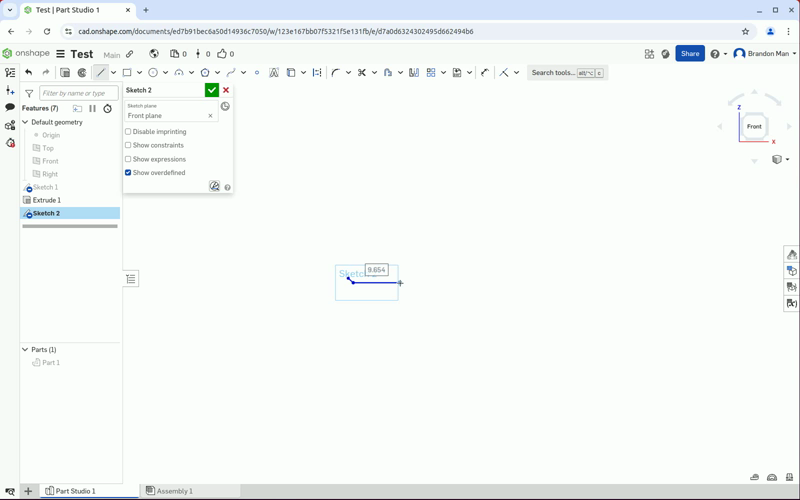
mouse_move(460, 282)
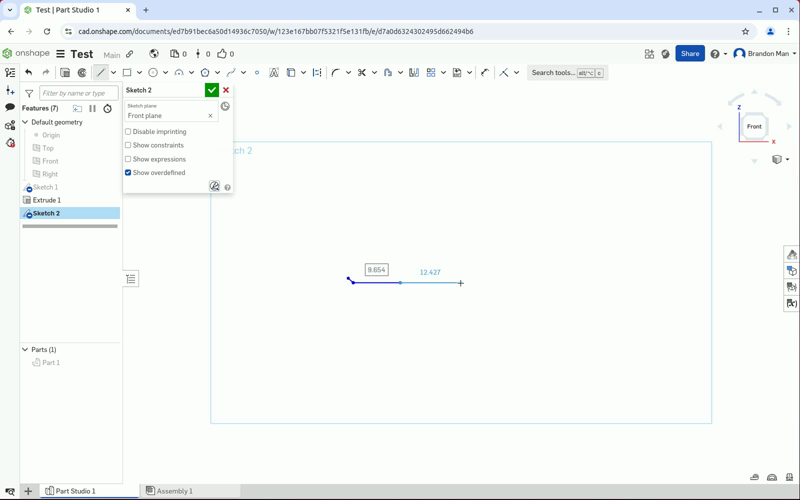
click(460, 282)
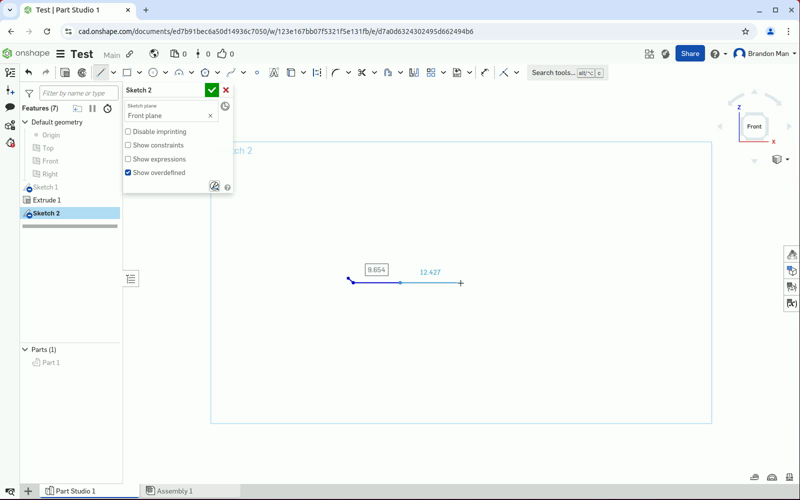
key_up(shift)
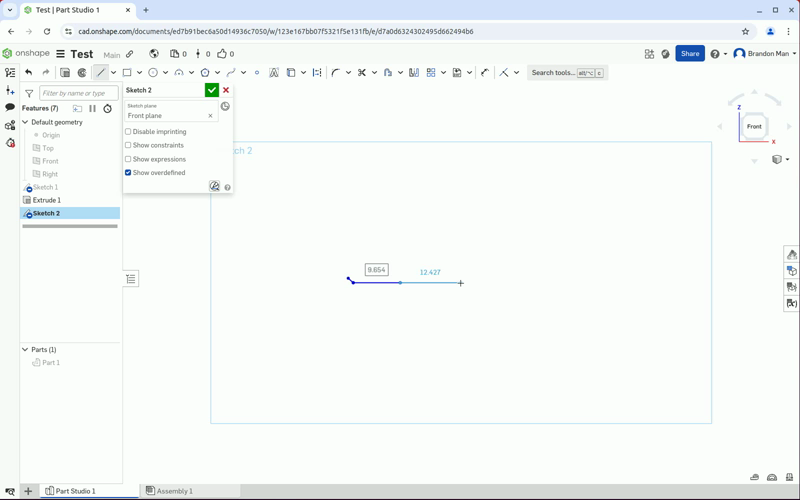
key_down(shift)
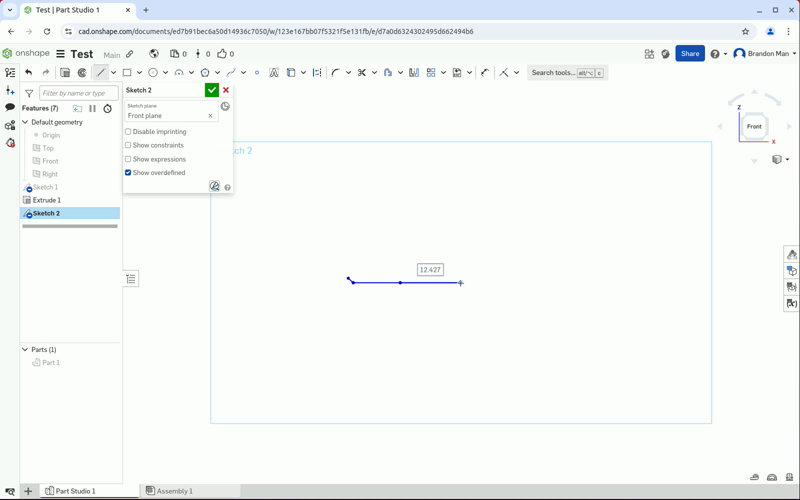
mouse_move(490, 282)
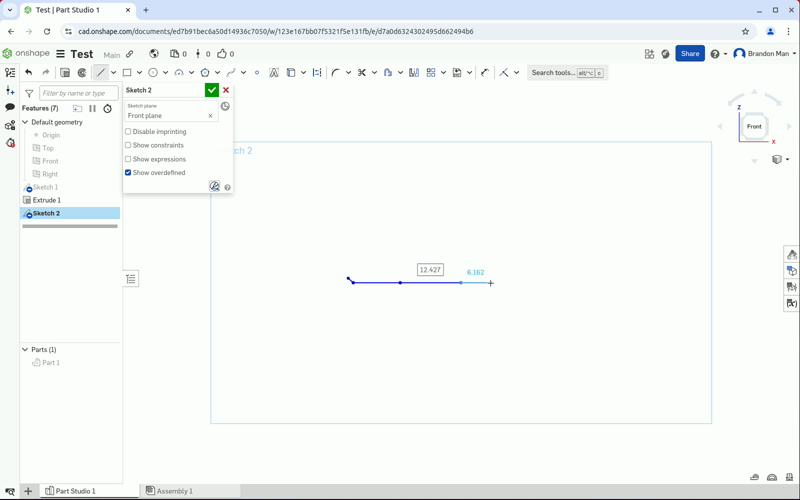
mouse_move(460, 278)
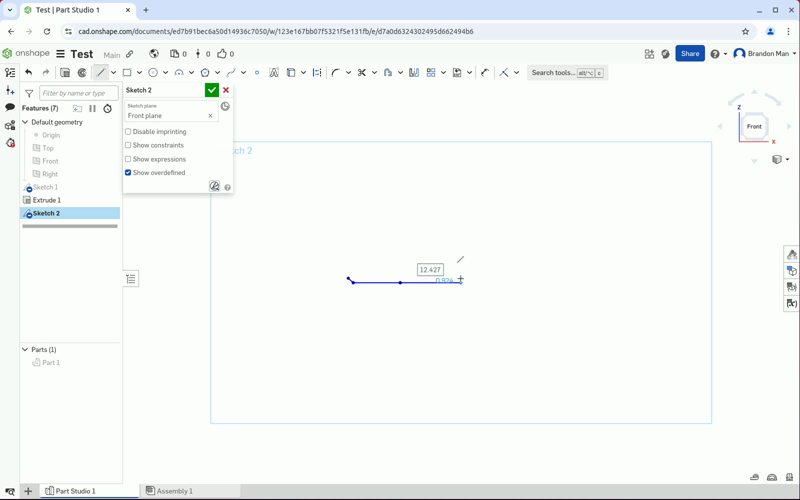
scroll(6)
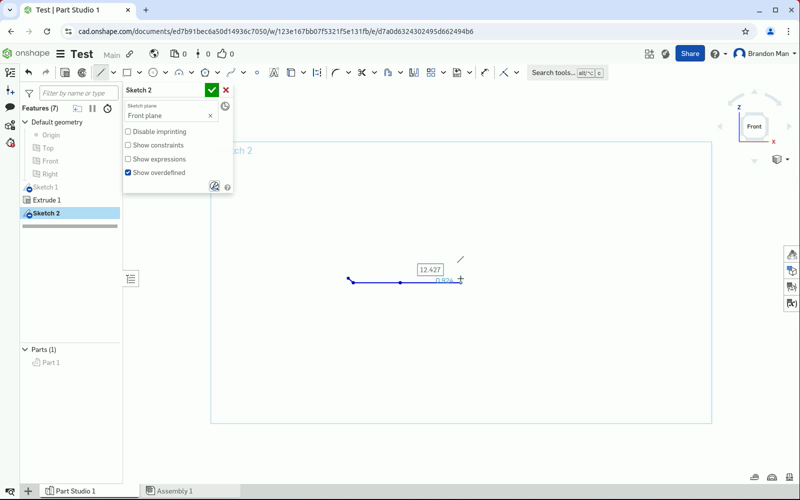
scroll(6)
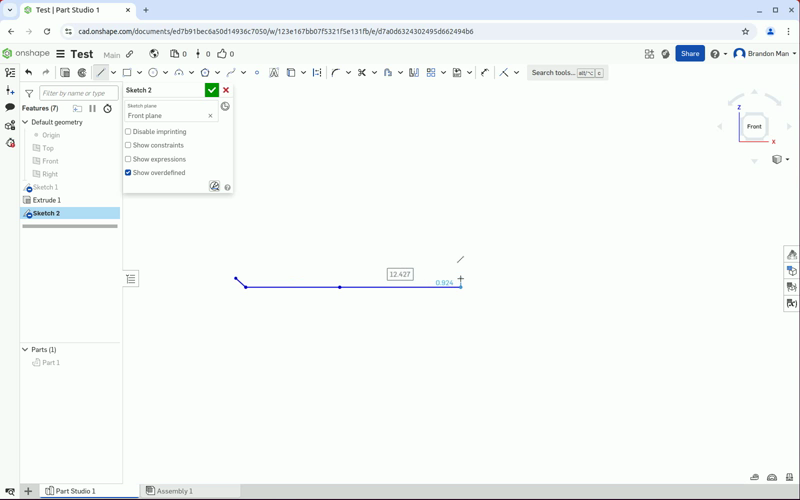
scroll(6)
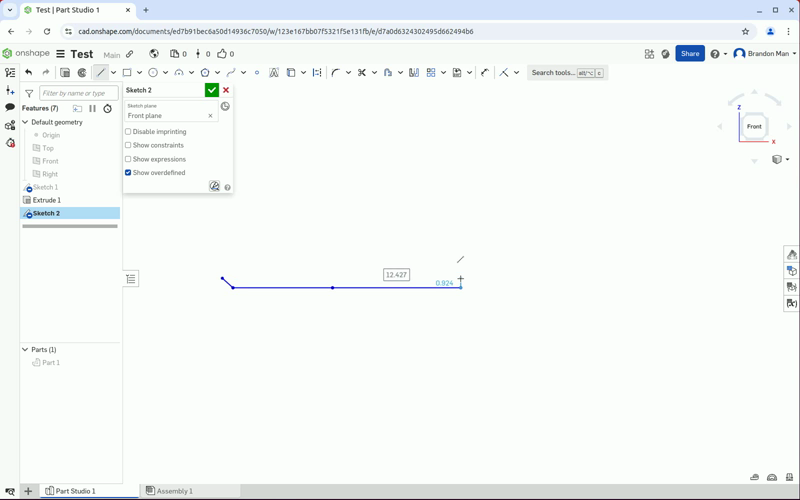
scroll(6)
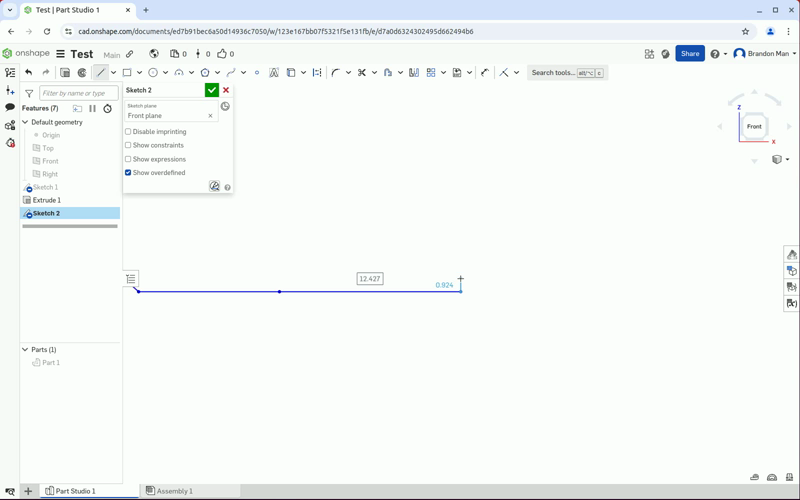
scroll(6)
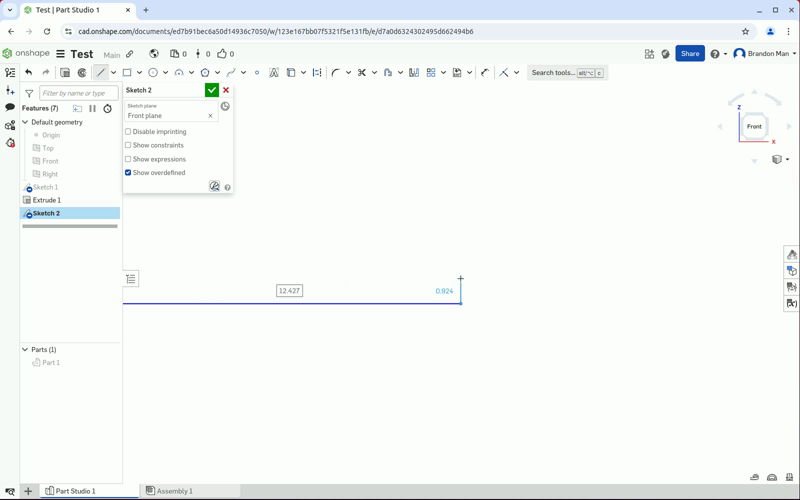
scroll(6)
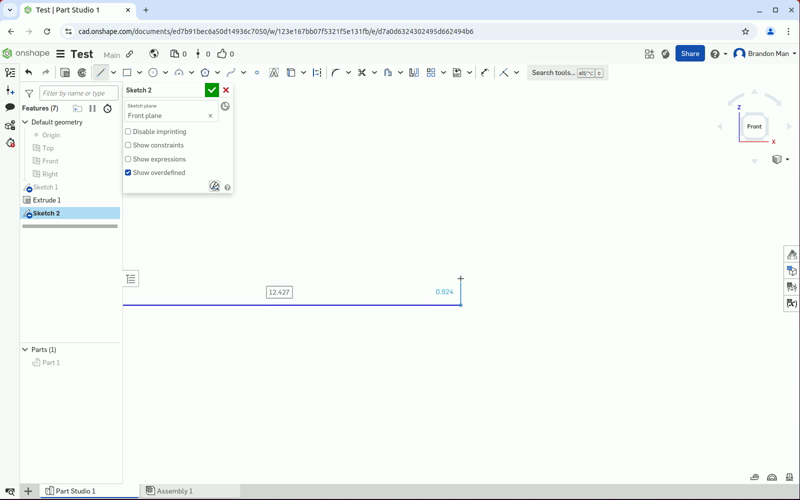
scroll(6)
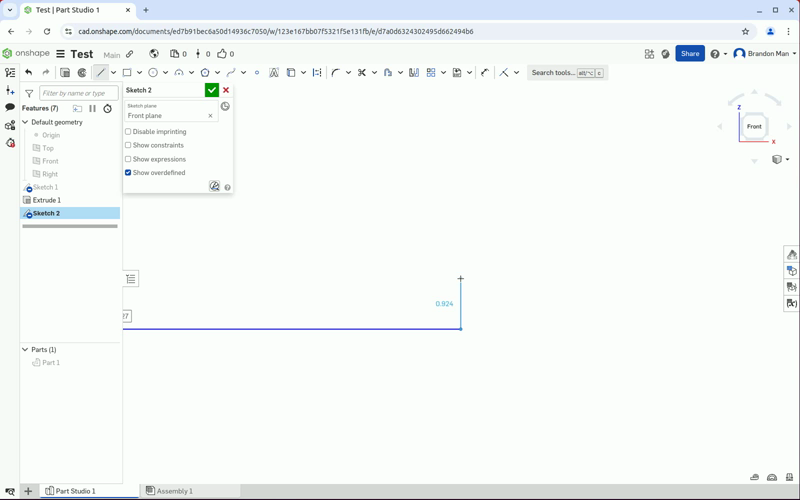
click(460, 278)
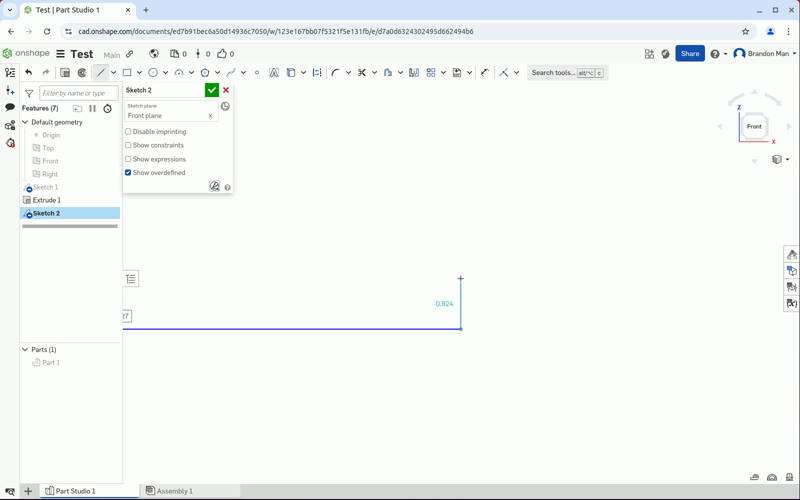
scroll(-6)
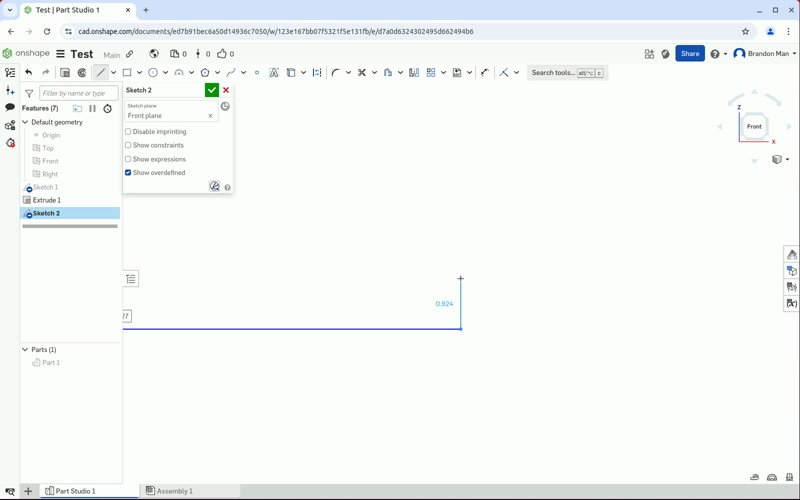
scroll(-6)
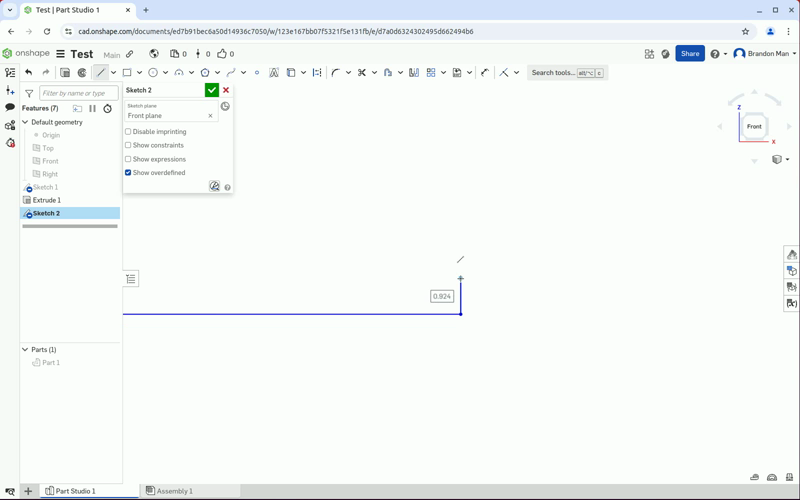
scroll(-6)
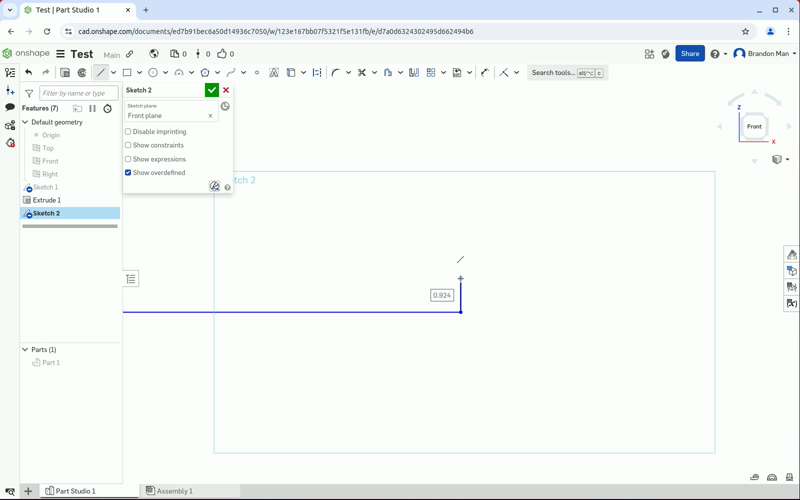
scroll(-6)
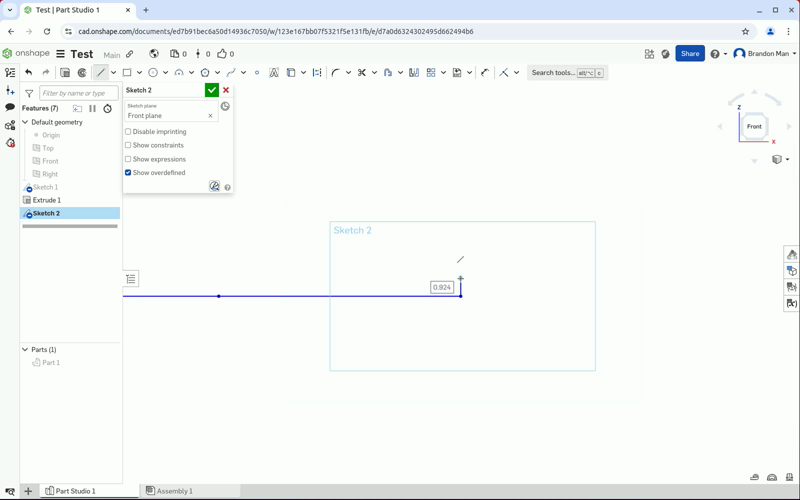
scroll(-6)
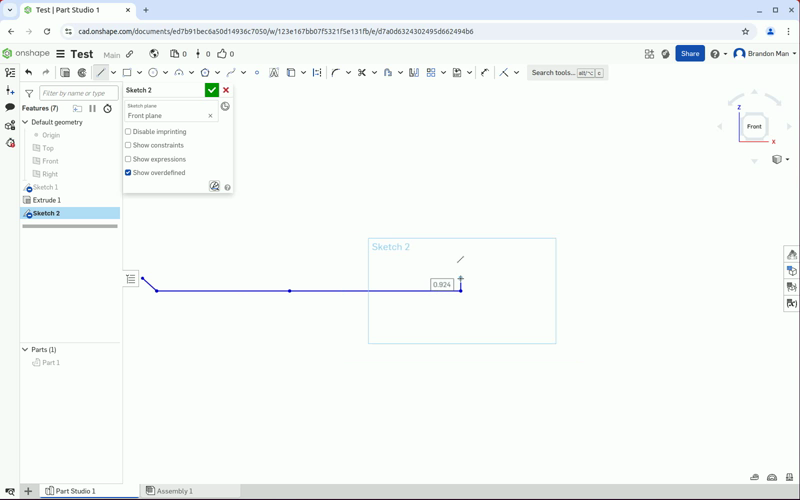
scroll(-6)
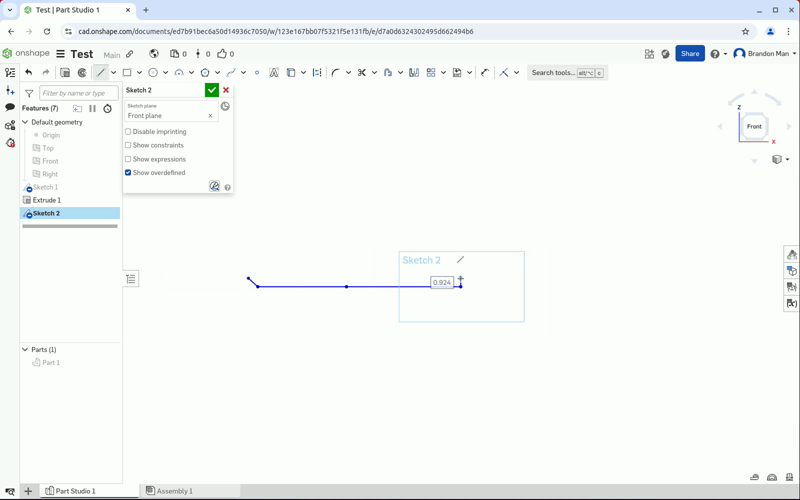
scroll(-6)
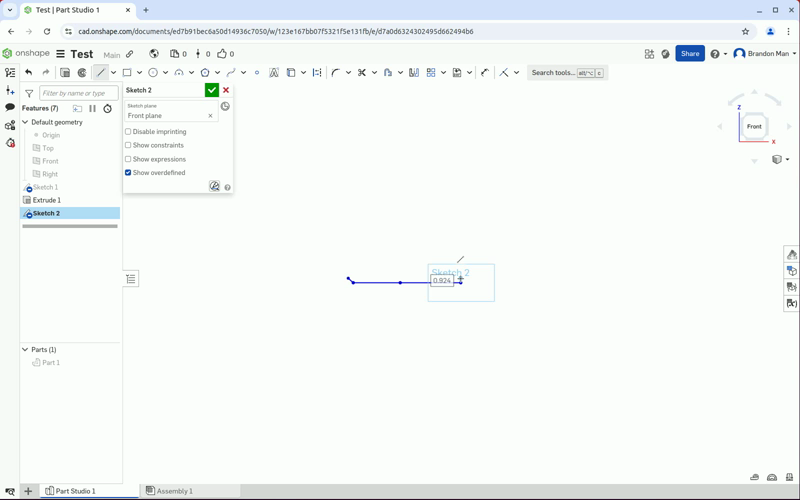
key_up(shift)
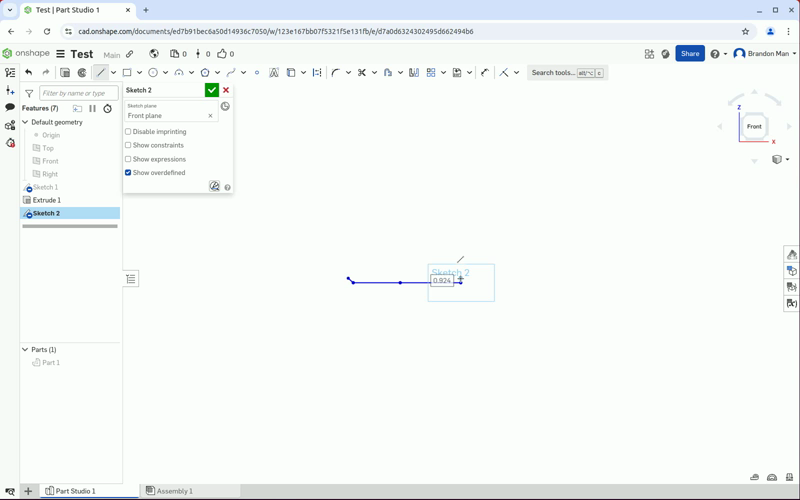
key_down(shift)
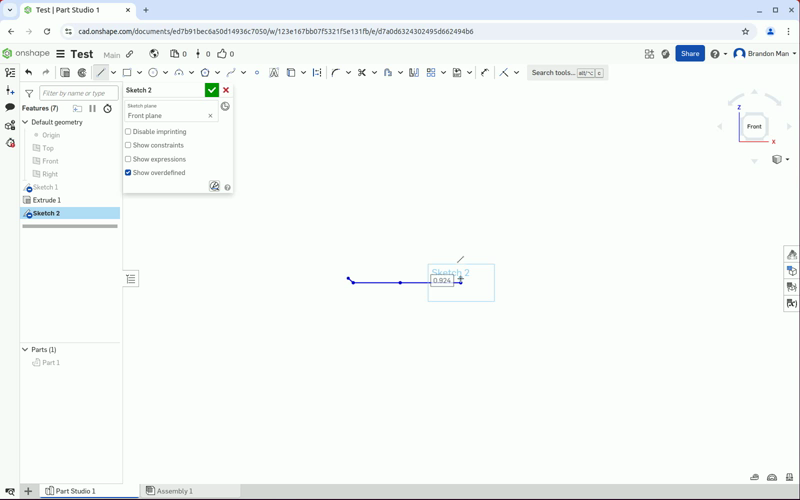
mouse_move(348, 278)
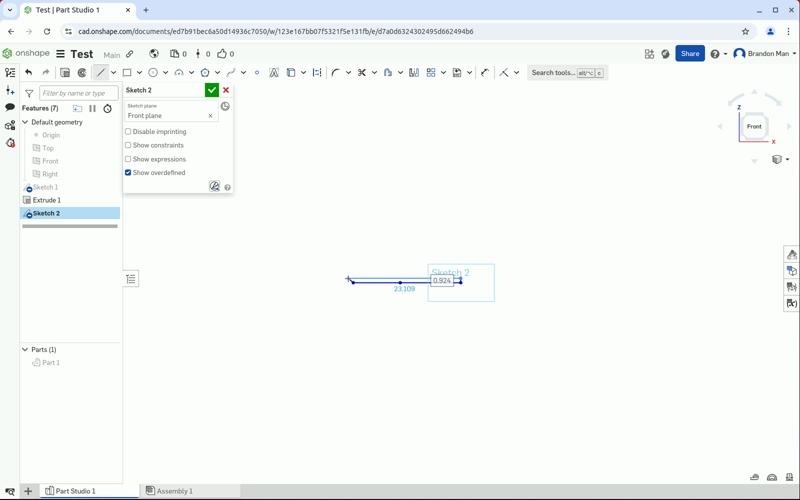
key_up(shift)
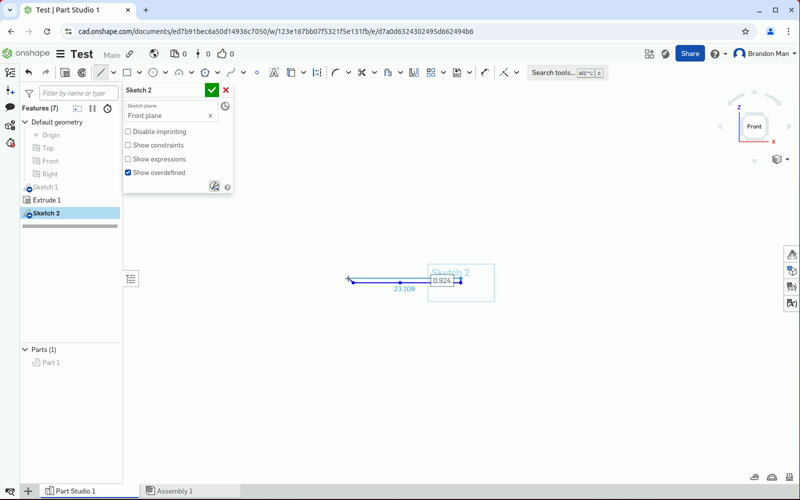
click(348, 278)
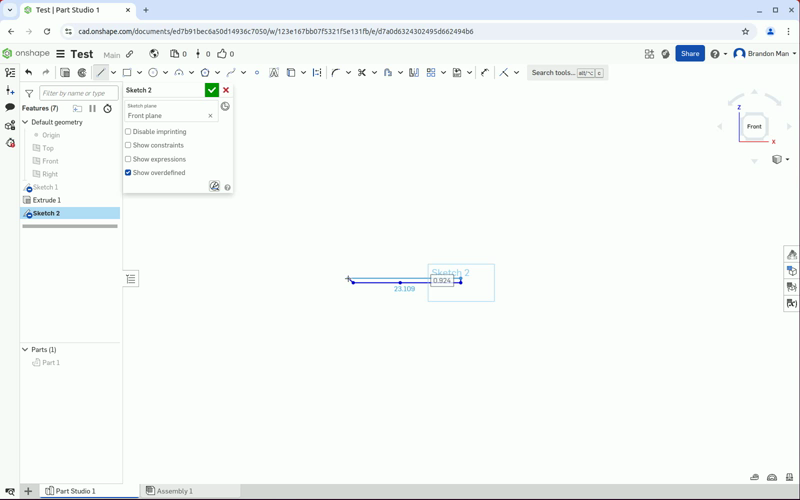
key(esc)
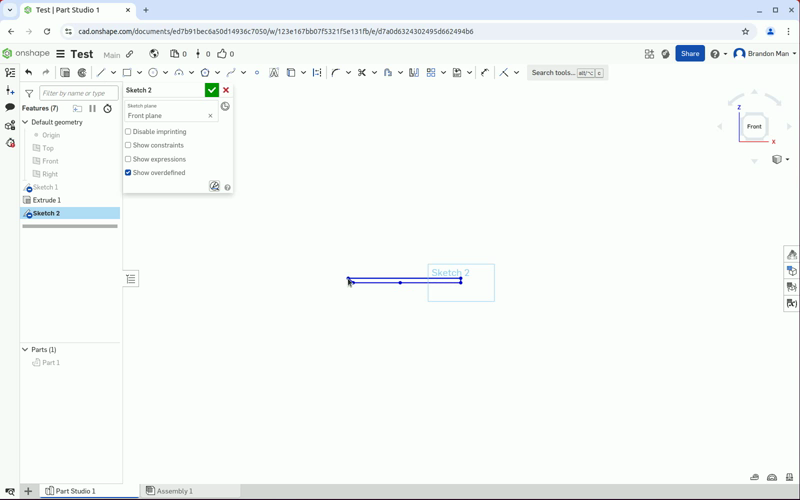
mouse_move(444, 282)
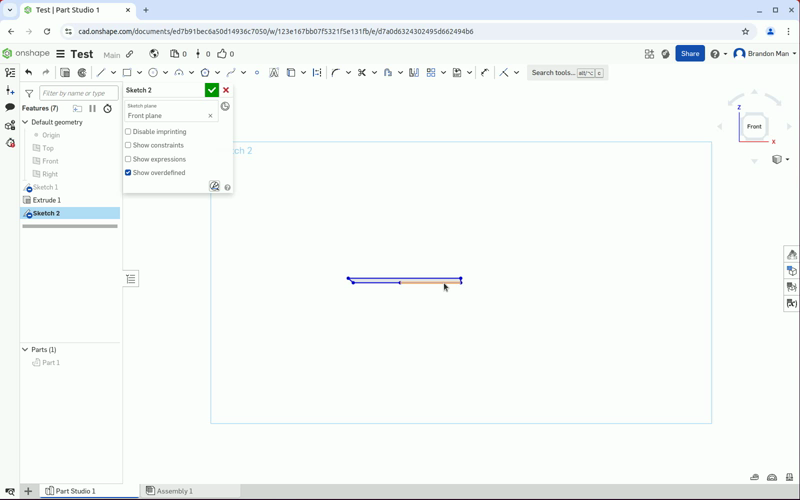
scroll(6)
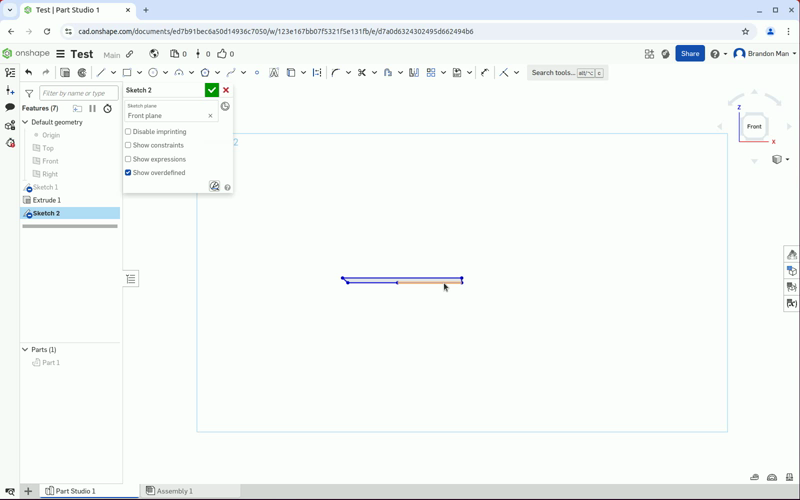
scroll(6)
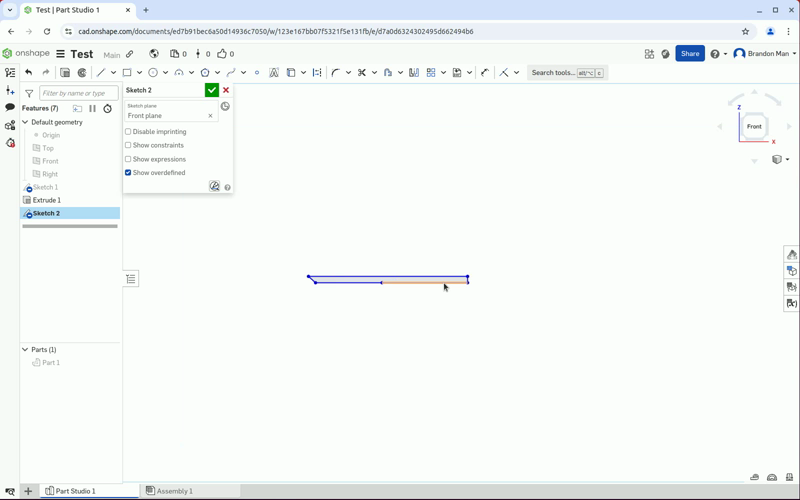
scroll(6)
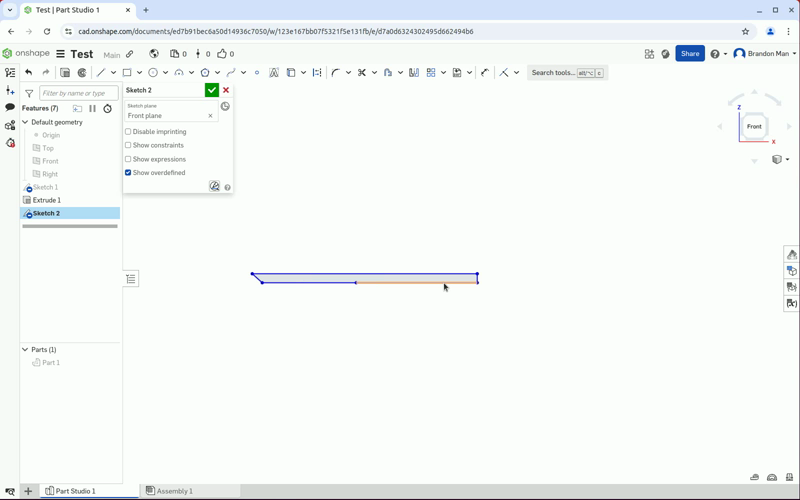
scroll(6)
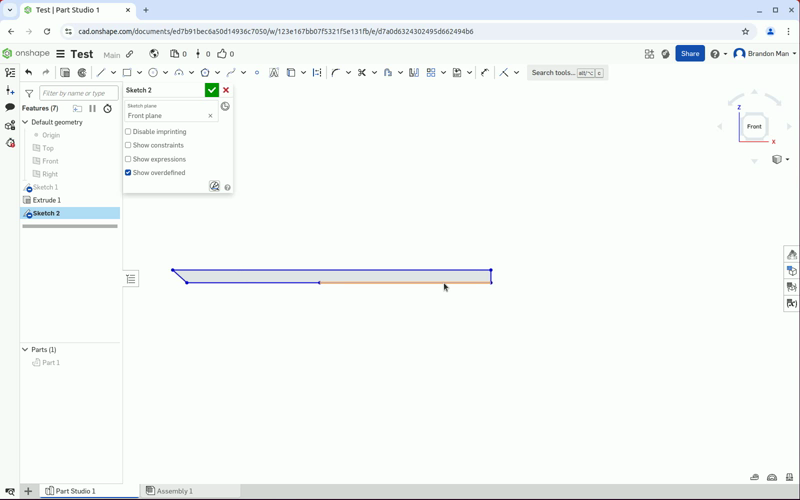
scroll(6)
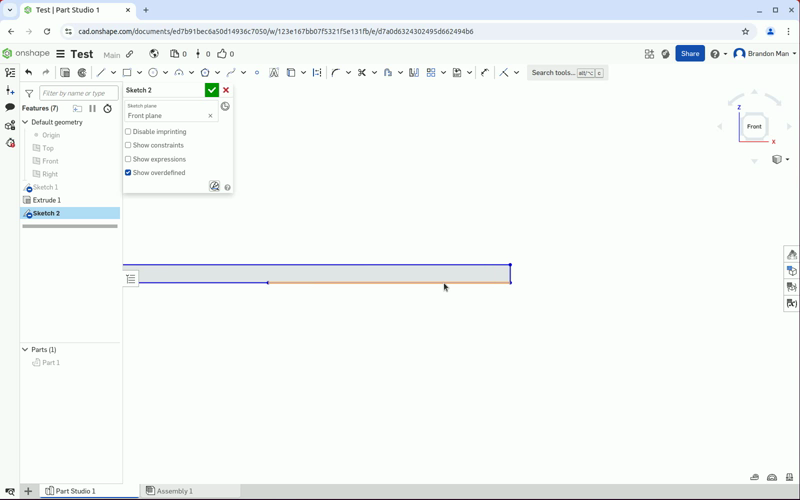
scroll(6)
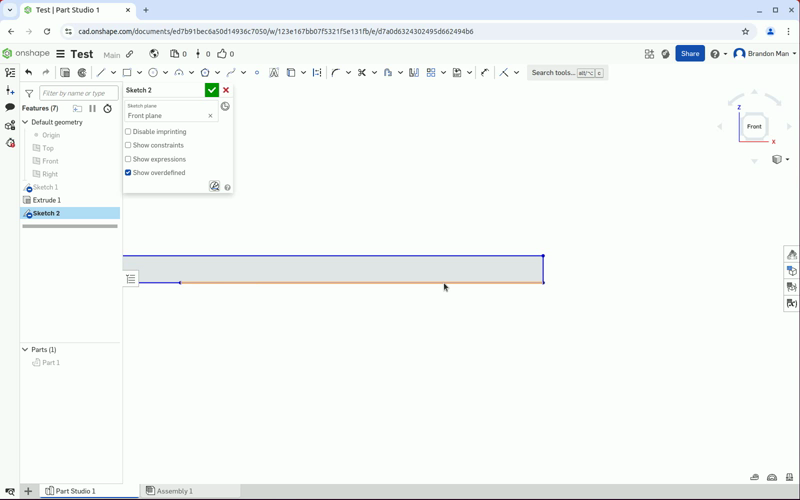
scroll(6)
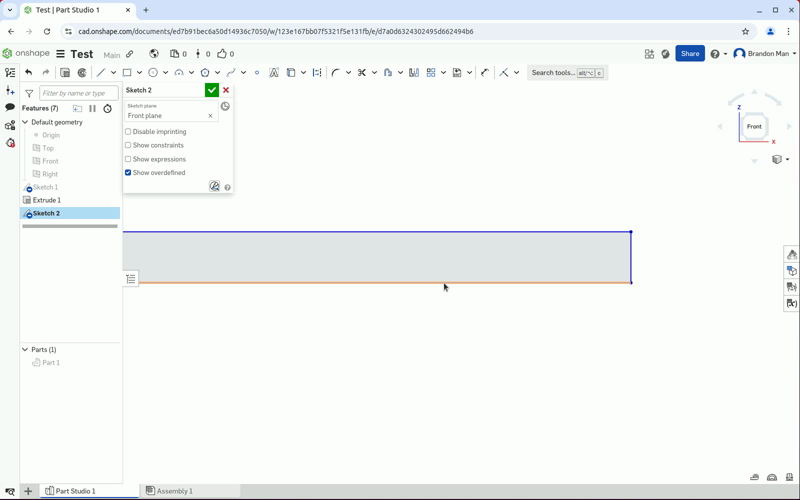
click(444, 282)
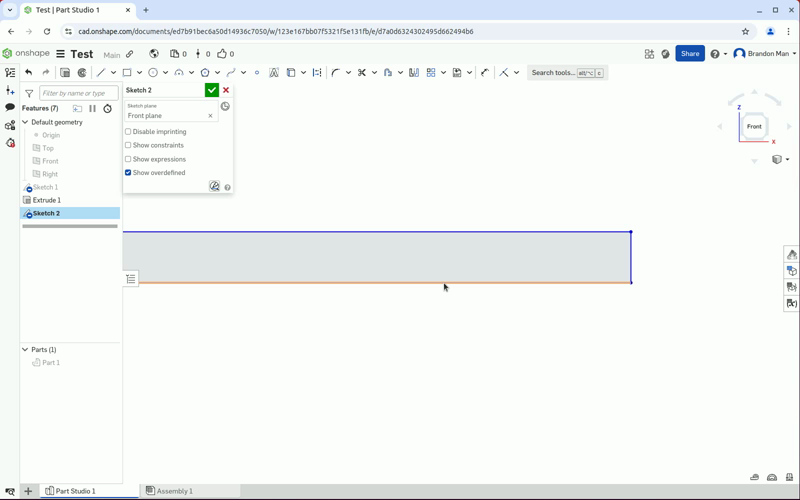
scroll(-6)
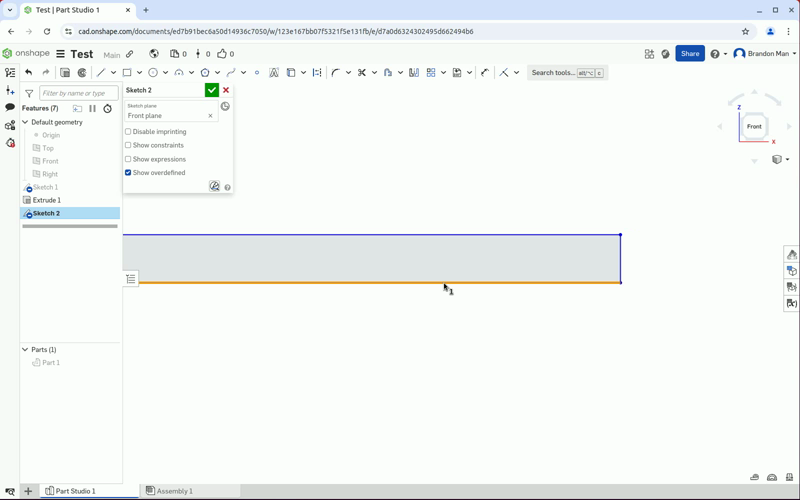
scroll(-6)
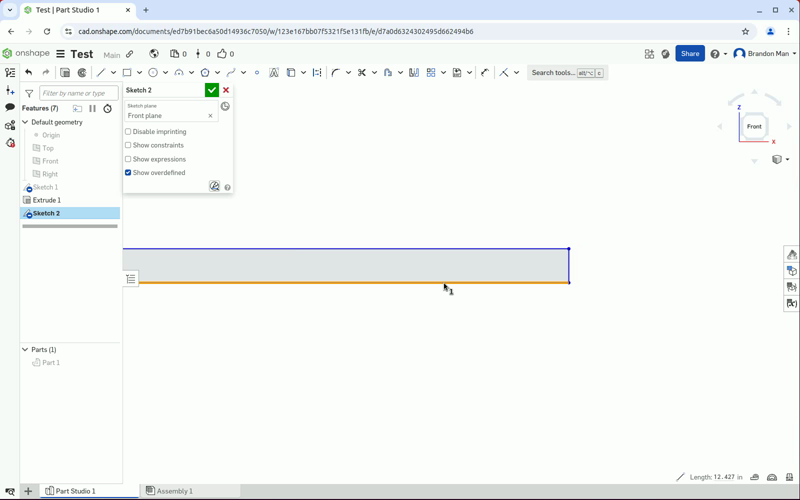
scroll(-6)
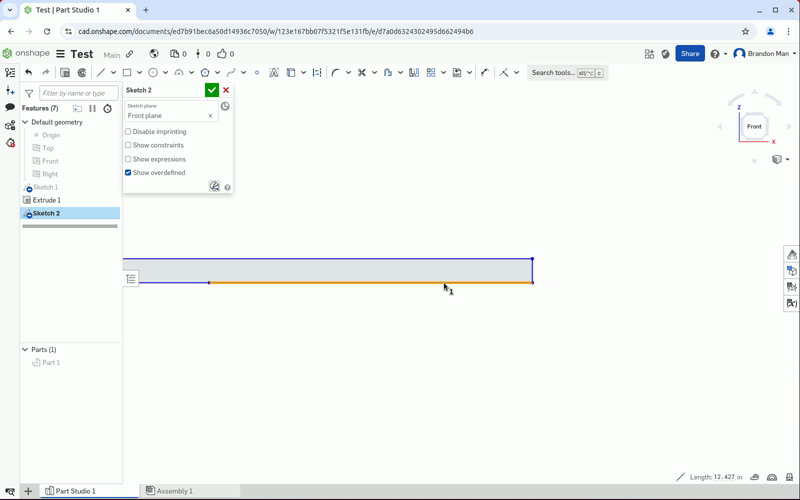
scroll(-6)
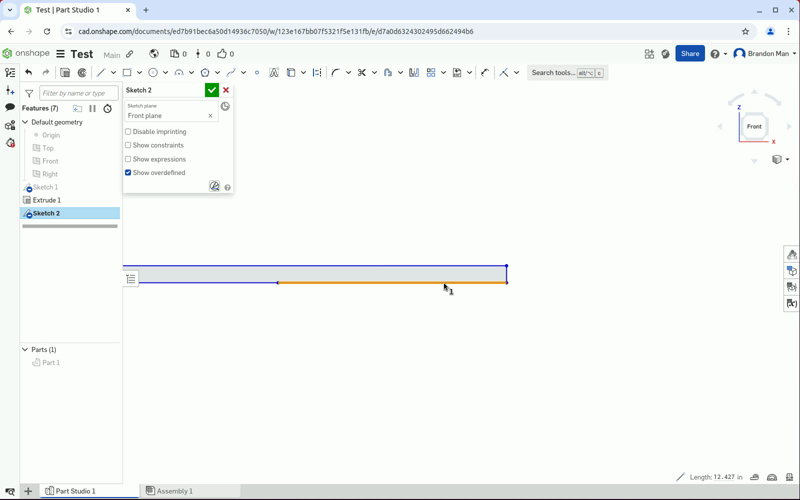
scroll(-6)
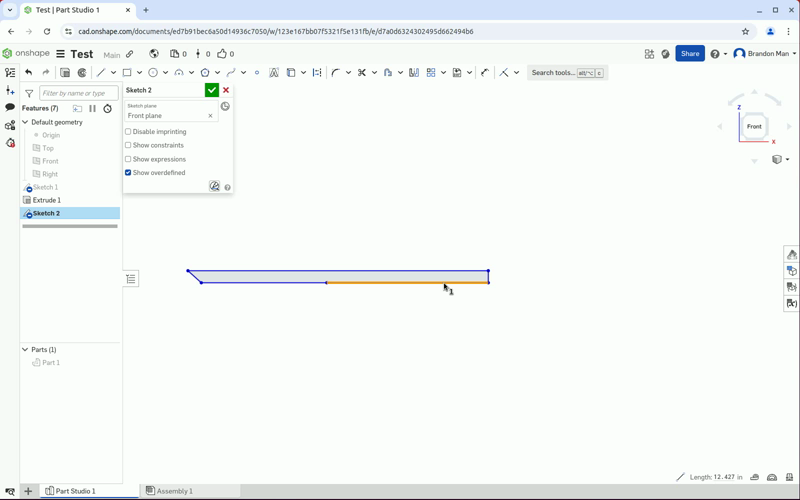
scroll(-6)
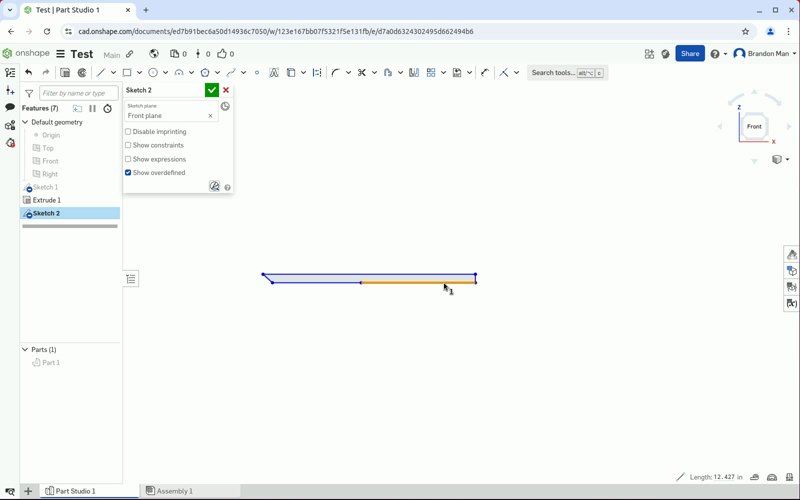
scroll(-6)
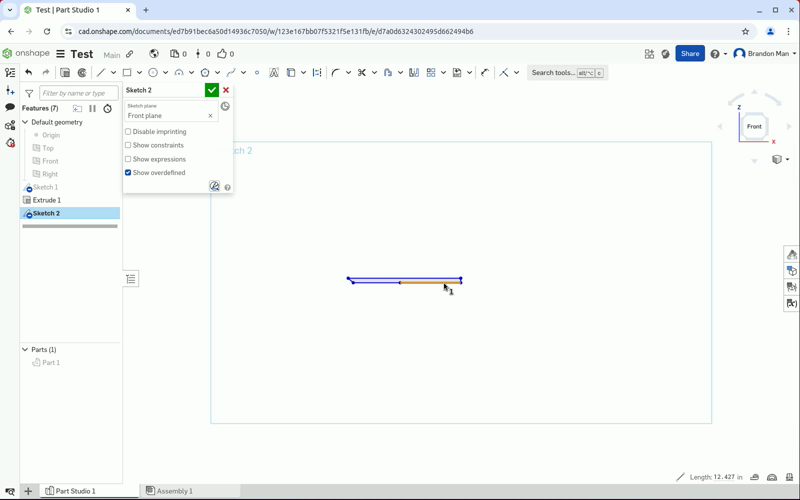
mouse_move(73, 352)
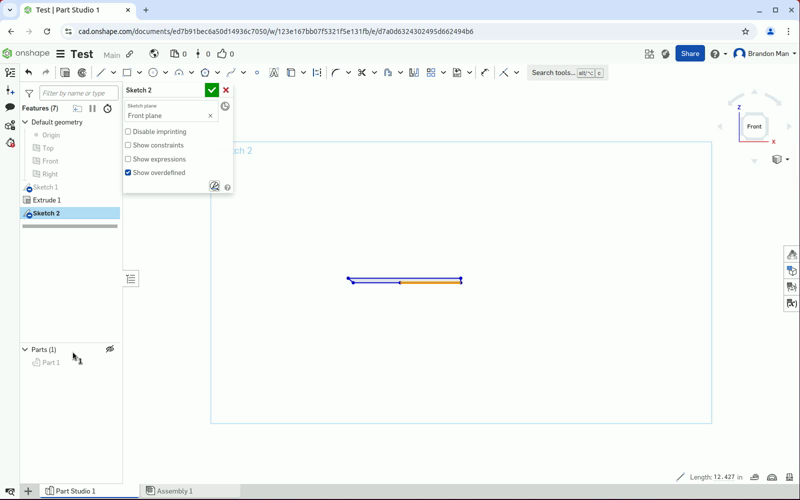
key(shift+y)
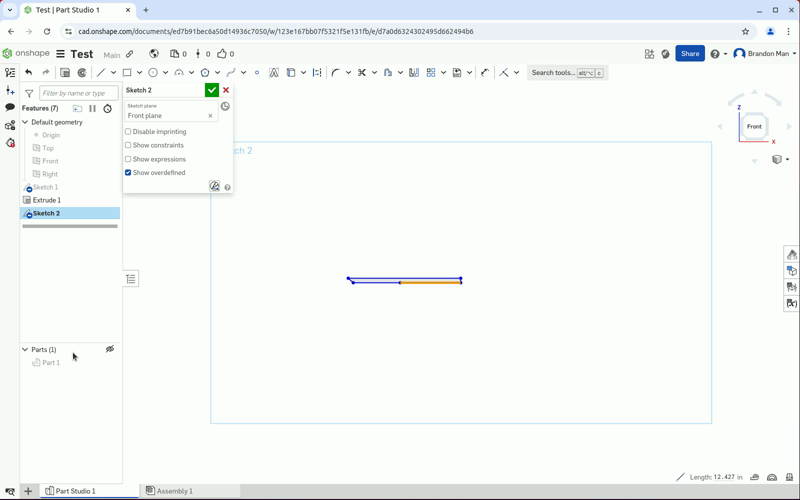
key(shift+e)
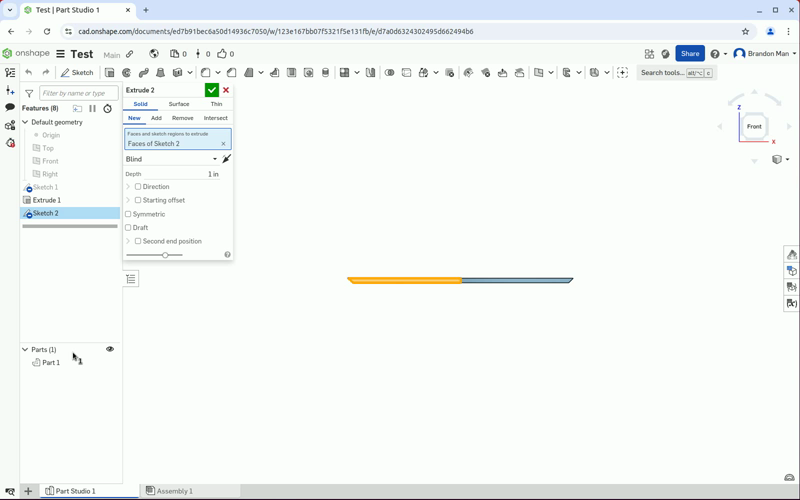
mouse_move(143, 106)
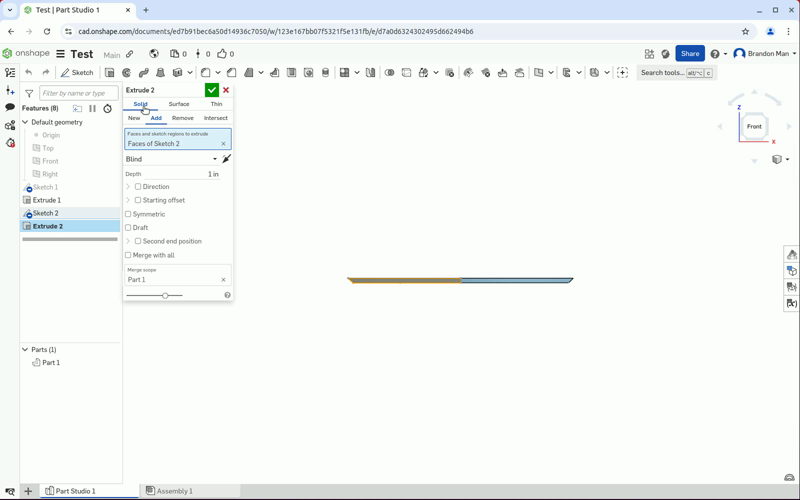
click(143, 106)
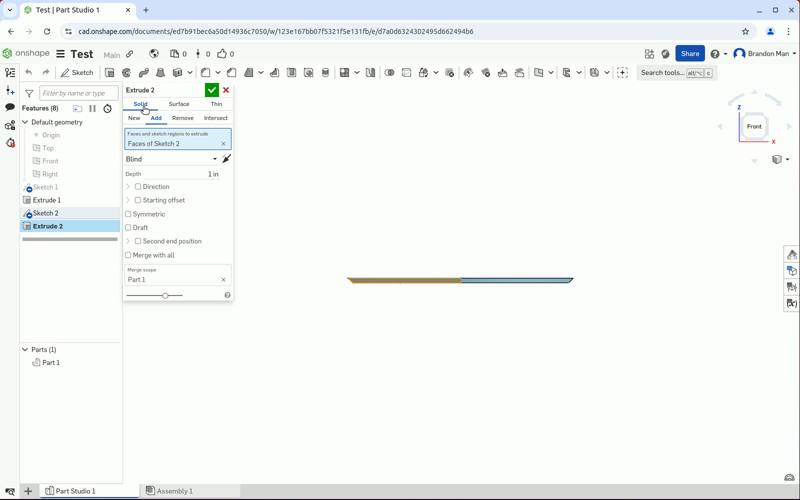
mouse_move(137, 120)
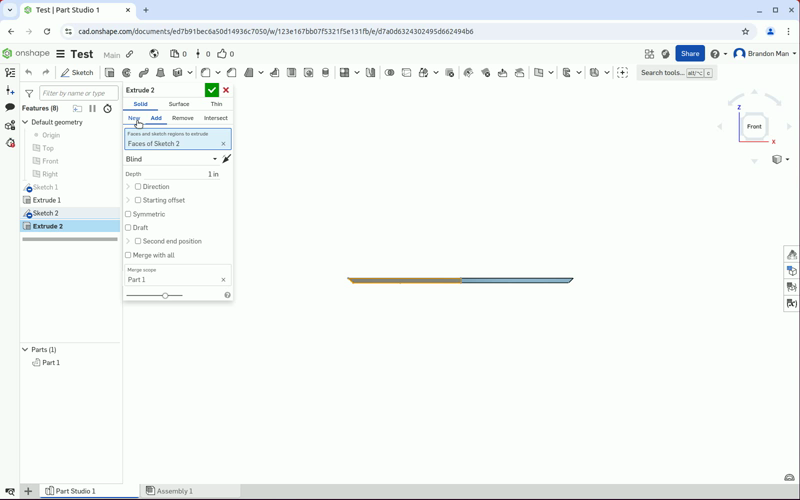
click(137, 120)
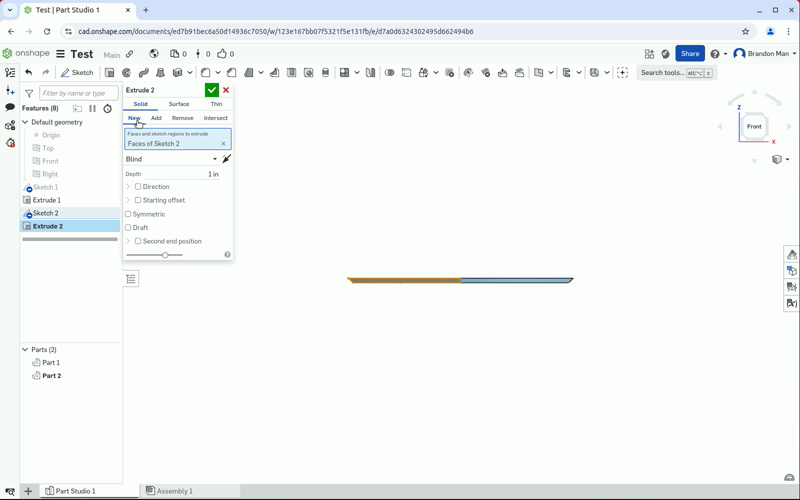
key(tab, 4)
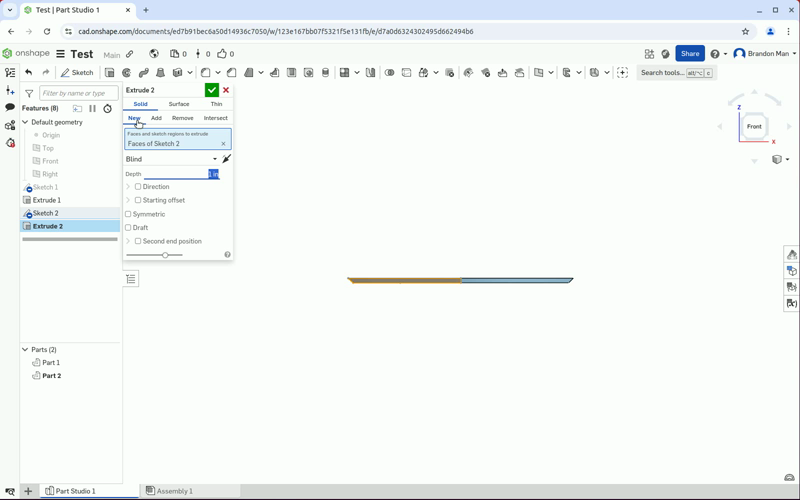
text(3.129)
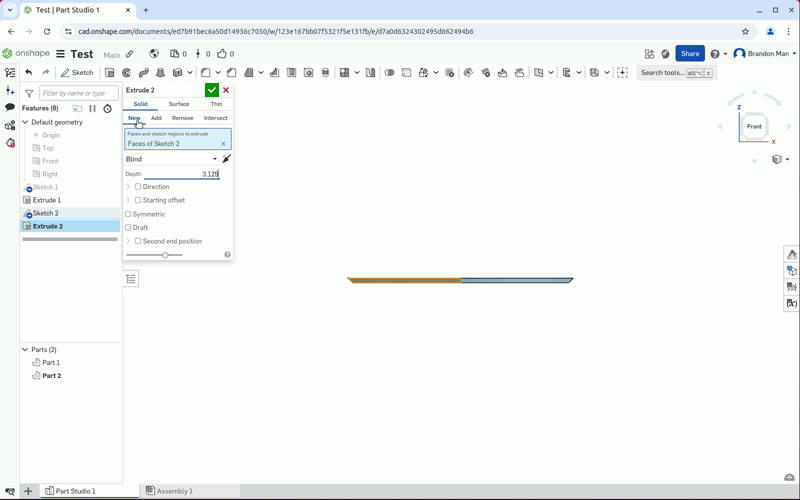
key(enter)
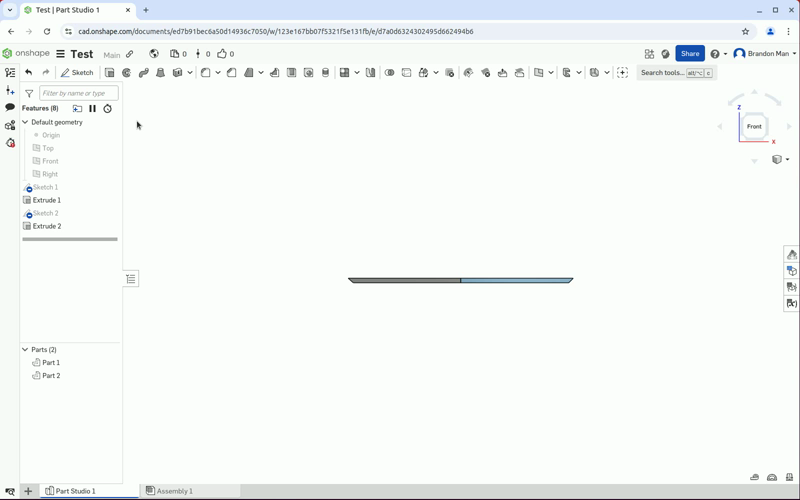
key(shift+h)
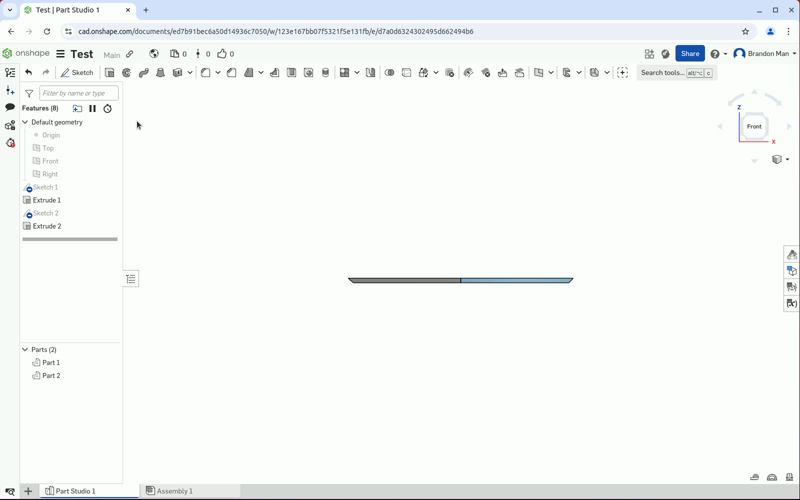
key(shift+h)
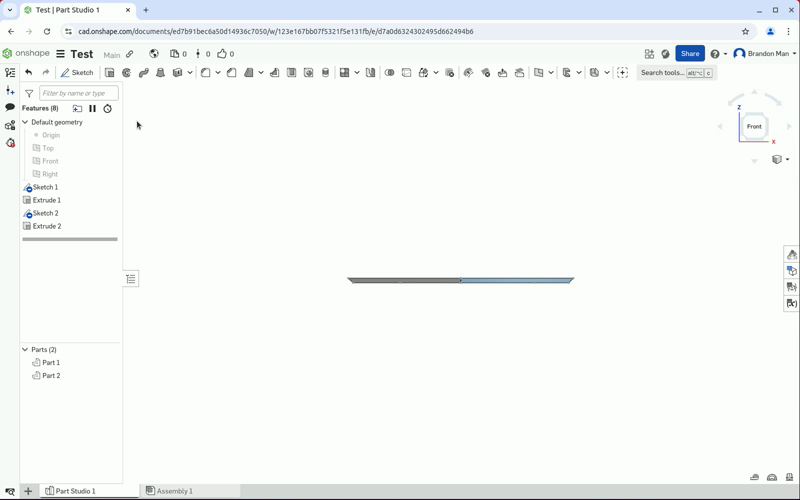
key(shift+7)
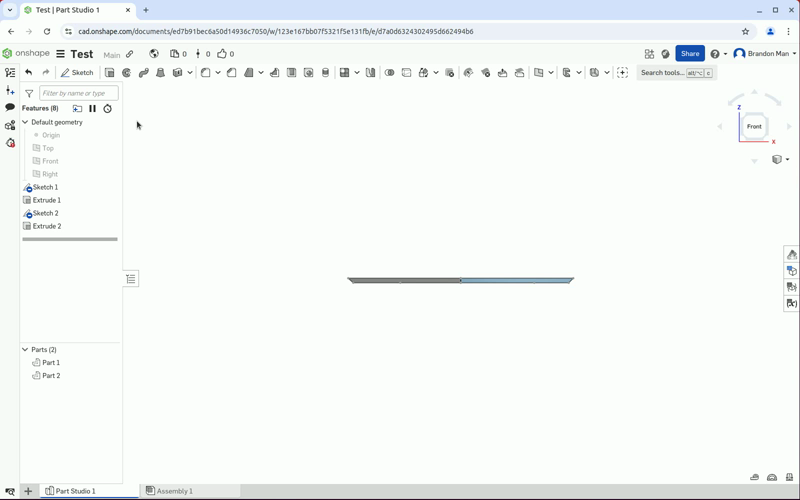
key(left, 2)
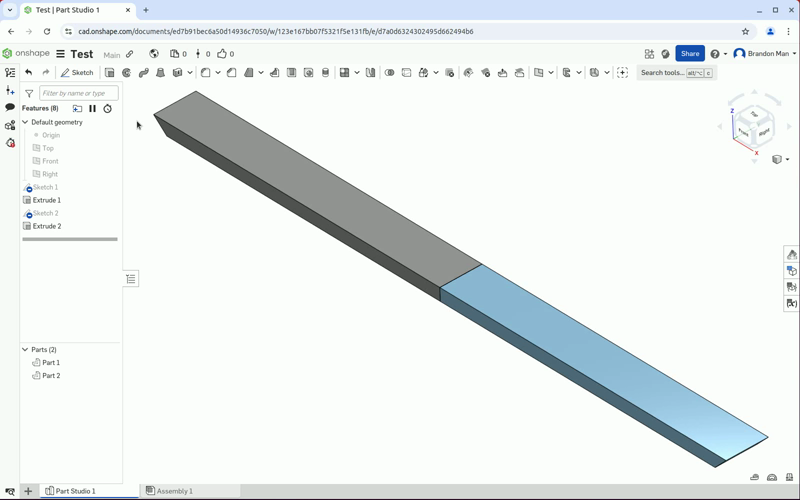
key(down, 2)
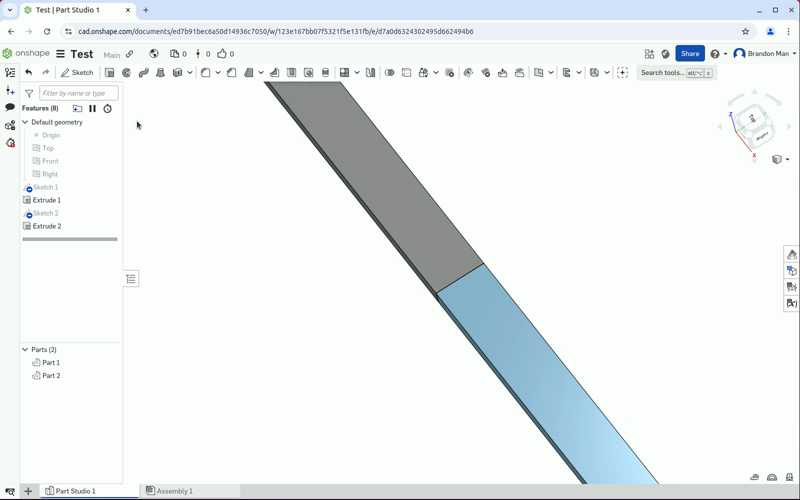
key(up, 2)
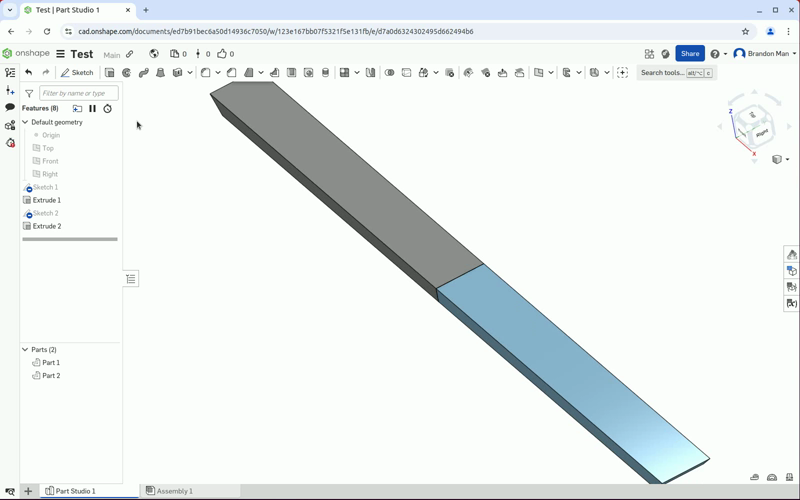
key(right, 2)
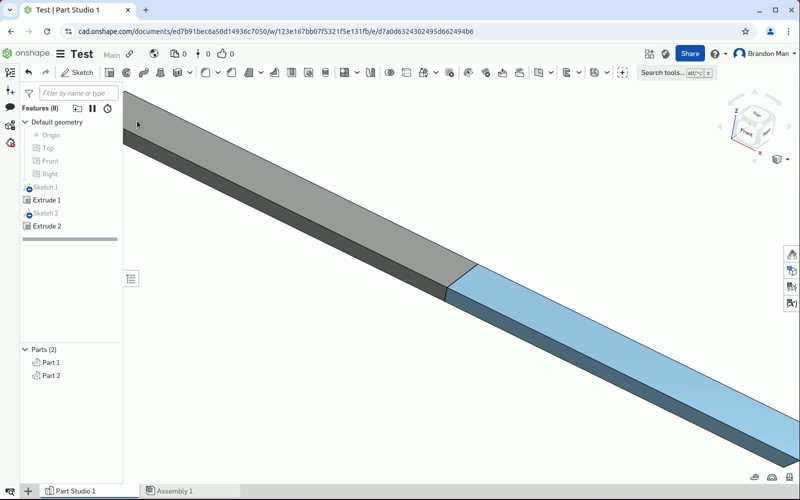
mouse_move(73, 189)
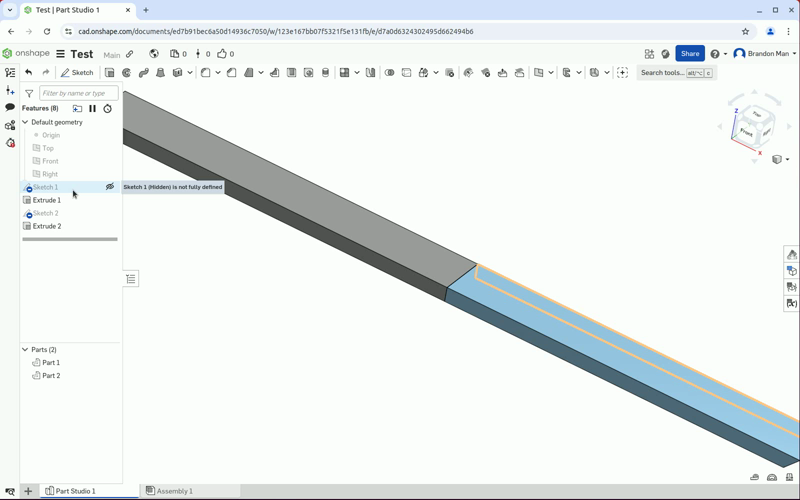
click(73, 189)